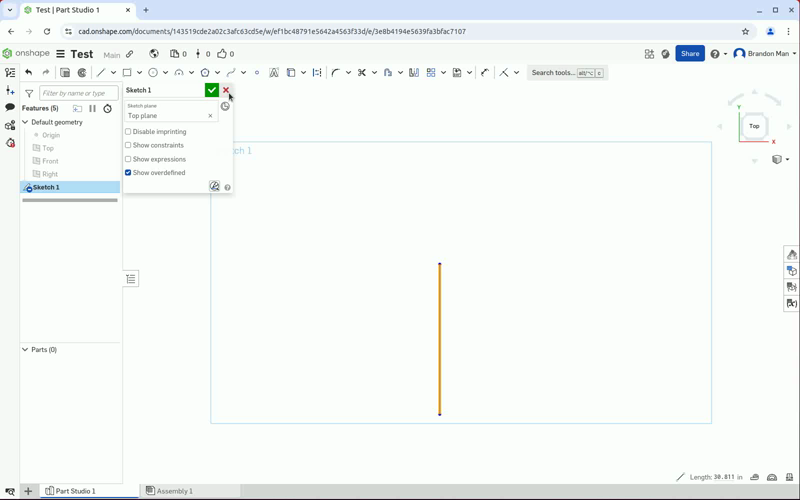
key(shift+h)
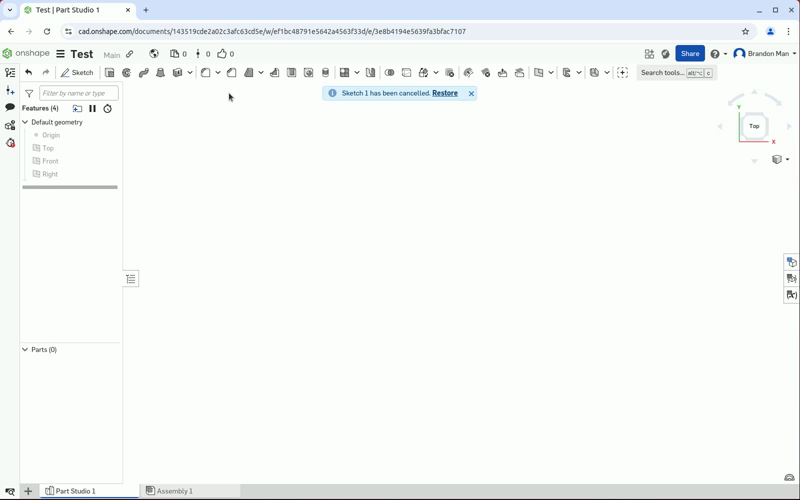
mouse_move(73, 352)
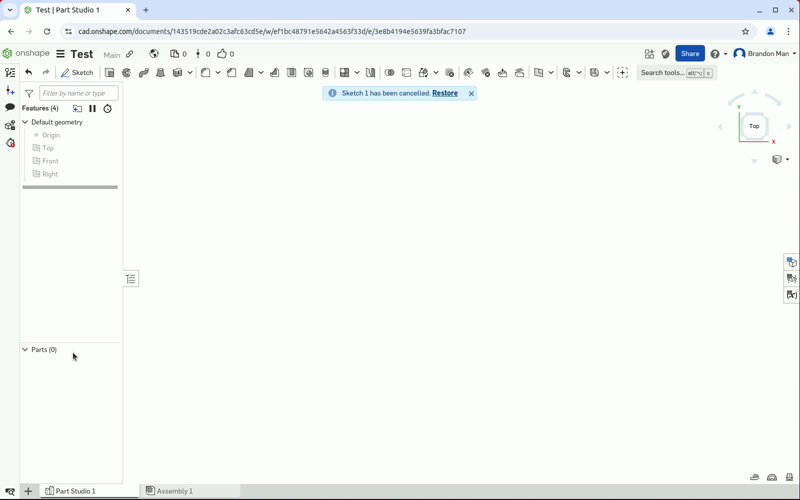
key(y)
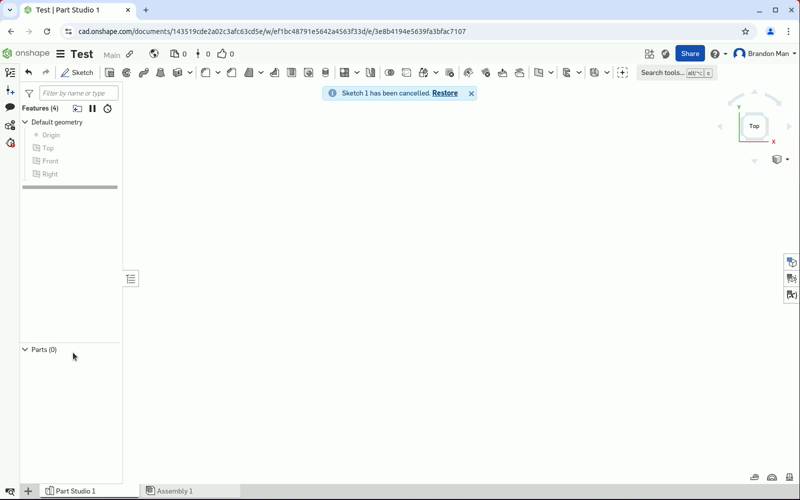
key(shift+p)
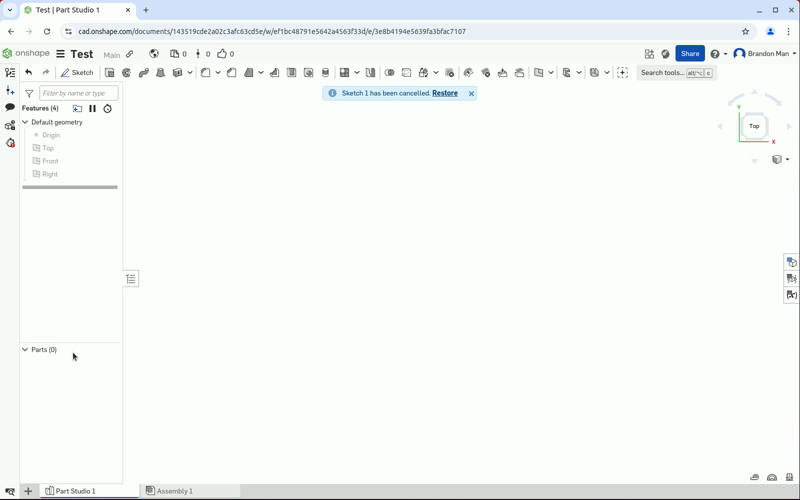
key(space)
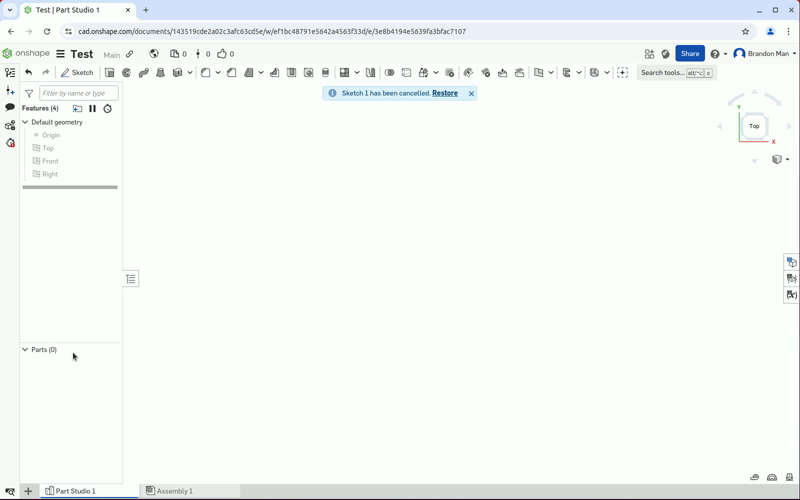
key_down(shift)
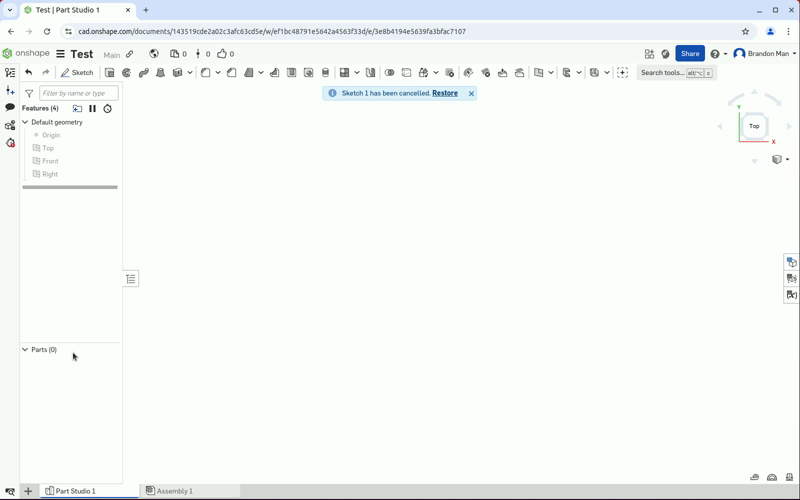
key(up)
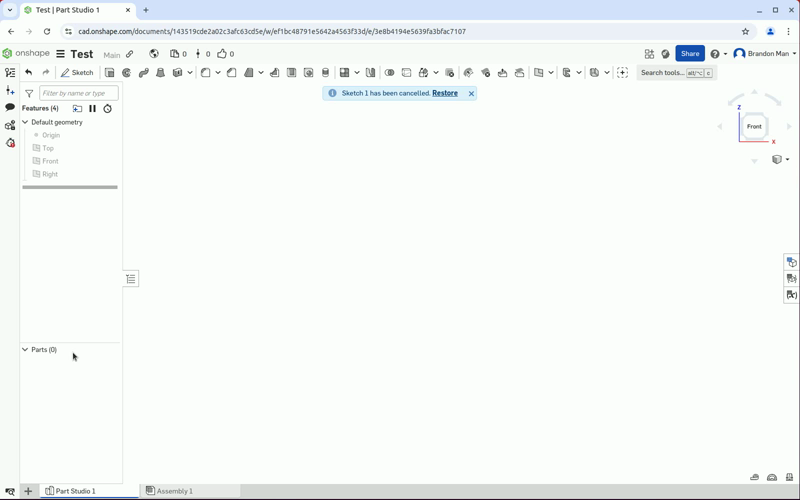
key_up(shift)
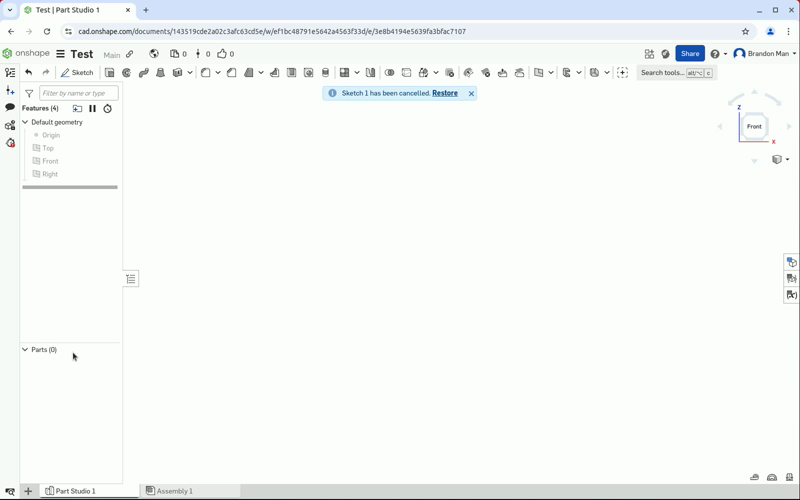
mouse_move(73, 352)
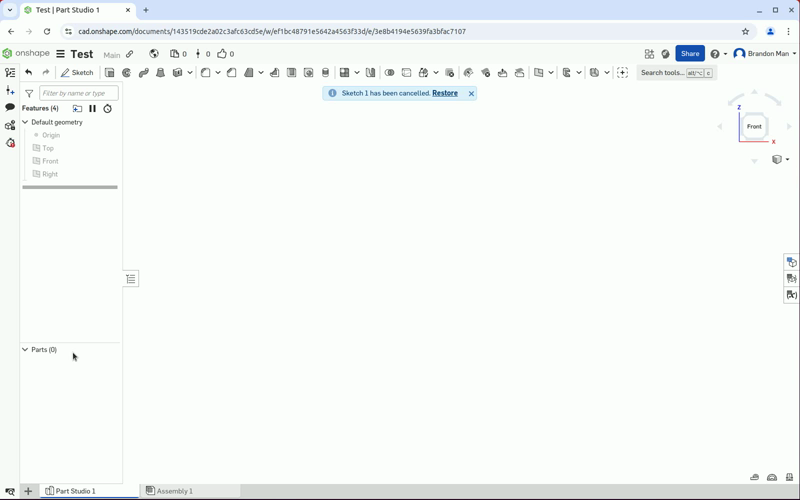
key(shift+y)
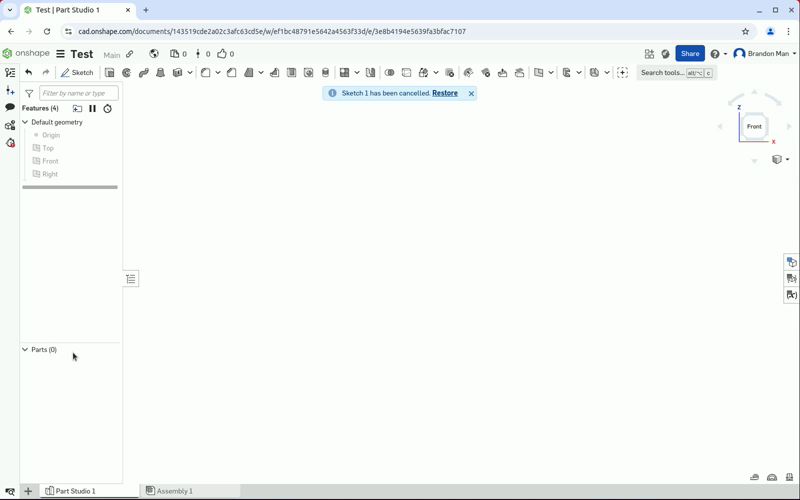
key(shift+s)
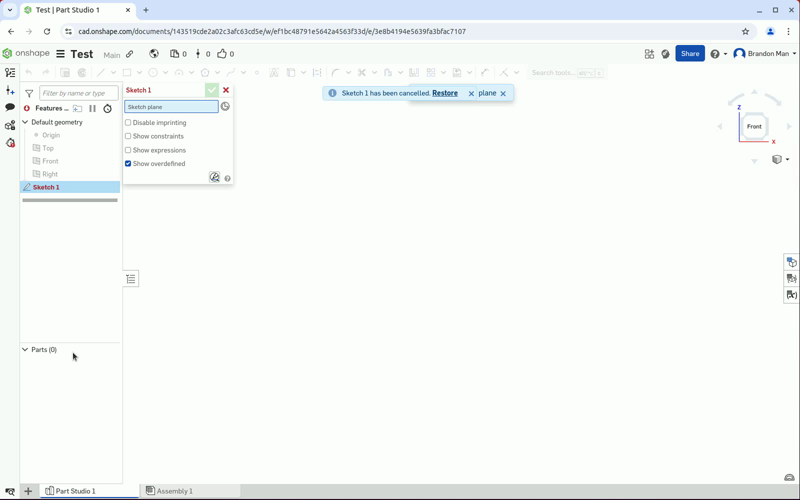
mouse_move(73, 163)
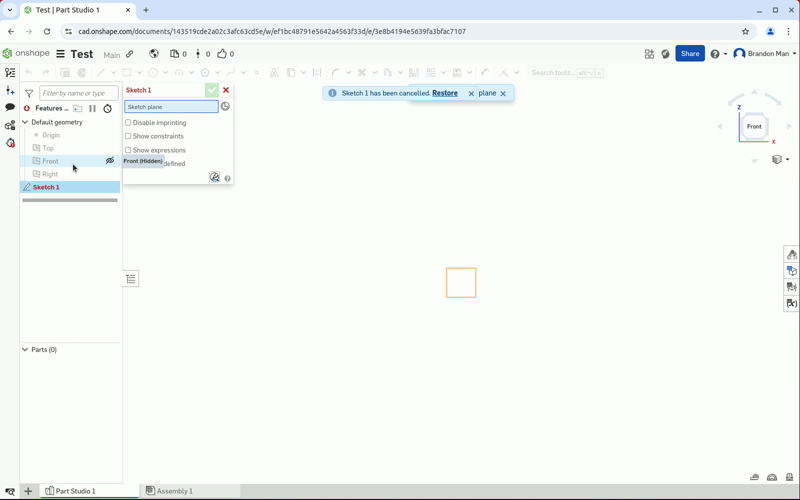
click(73, 163)
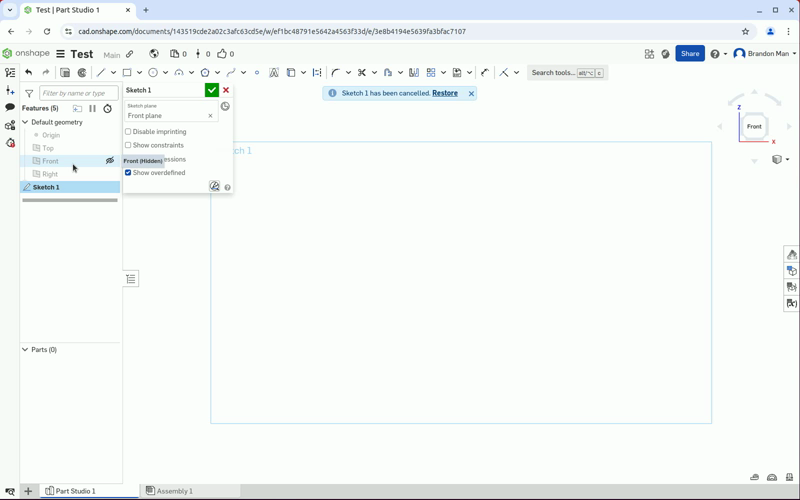
mouse_move(73, 352)
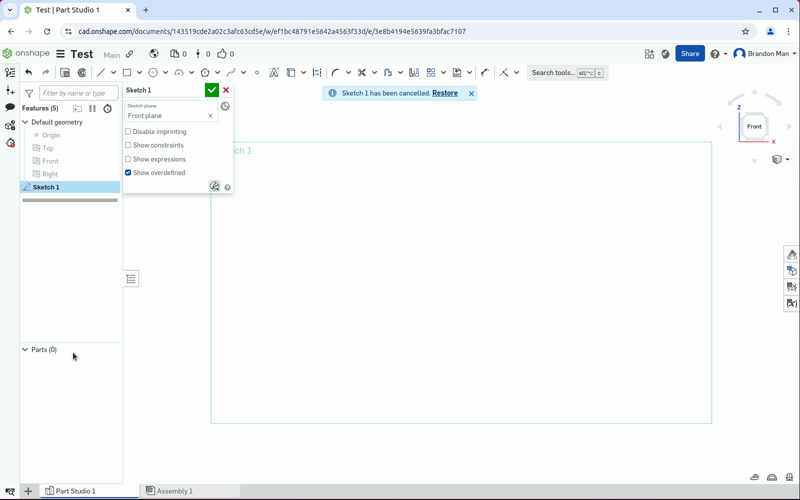
key(y)
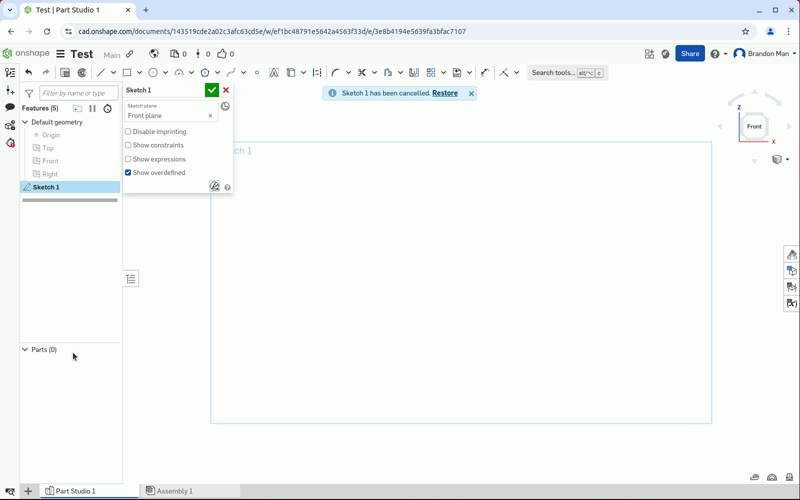
key(l)
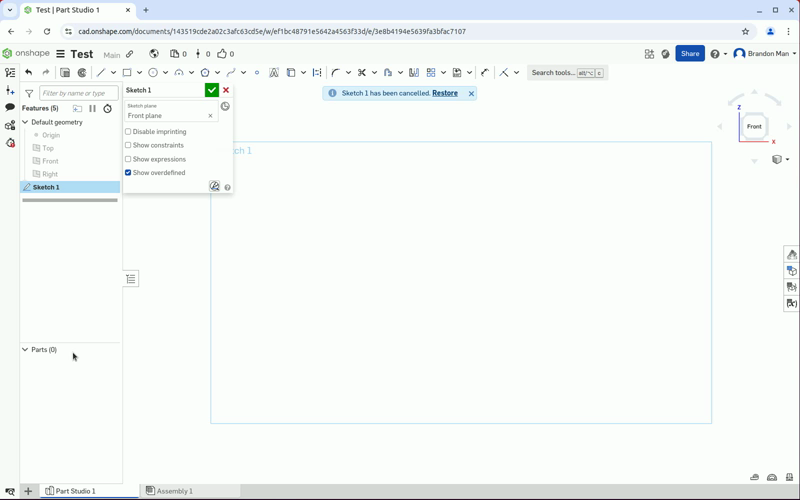
key_down(shift)
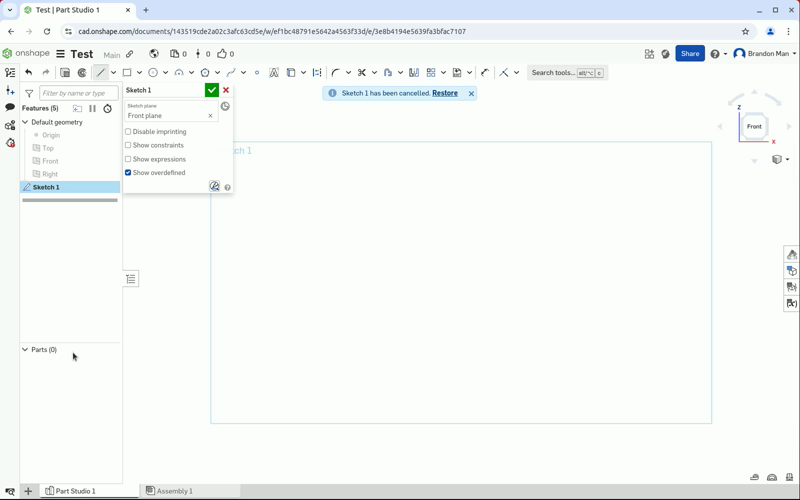
mouse_move(434, 285)
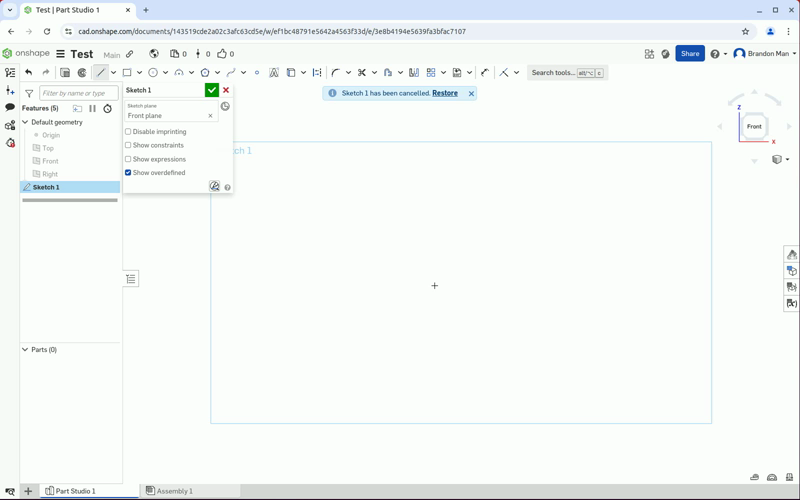
click(434, 285)
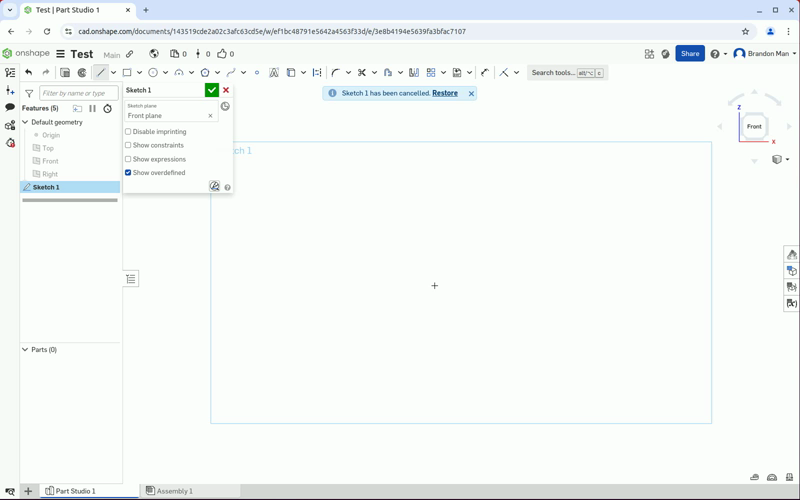
key_up(shift)
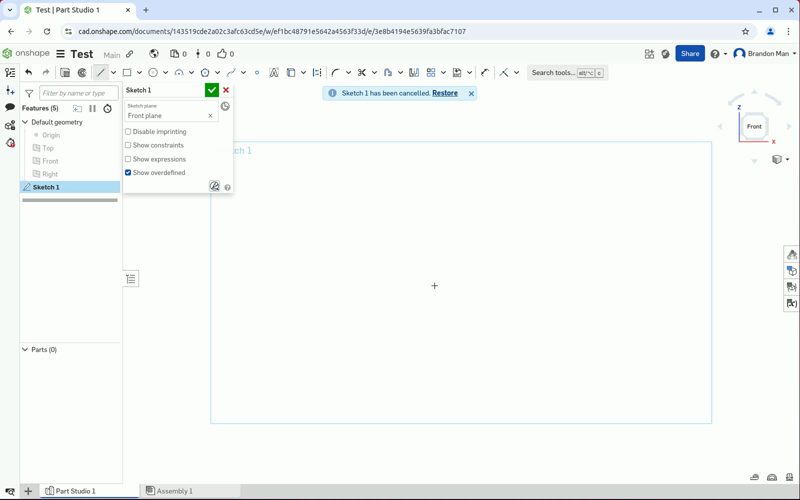
key_down(shift)
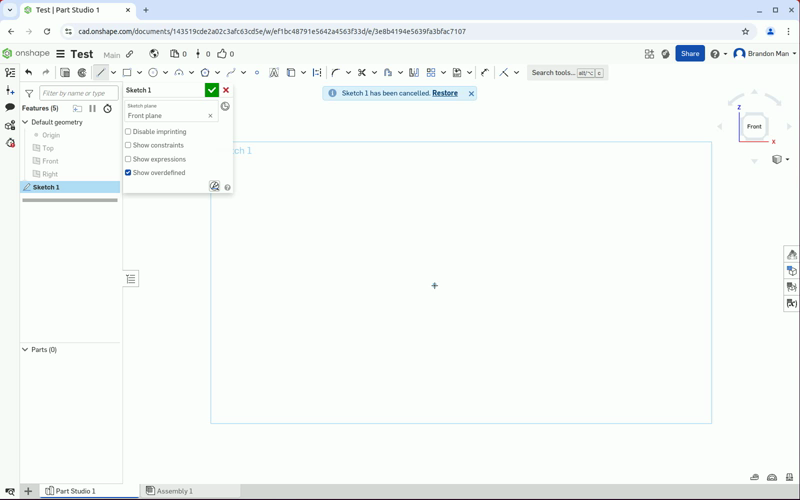
mouse_move(464, 285)
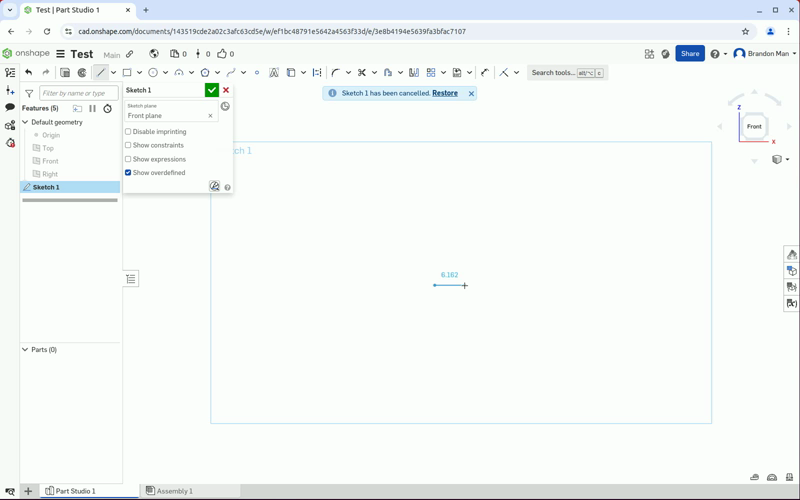
mouse_move(487, 285)
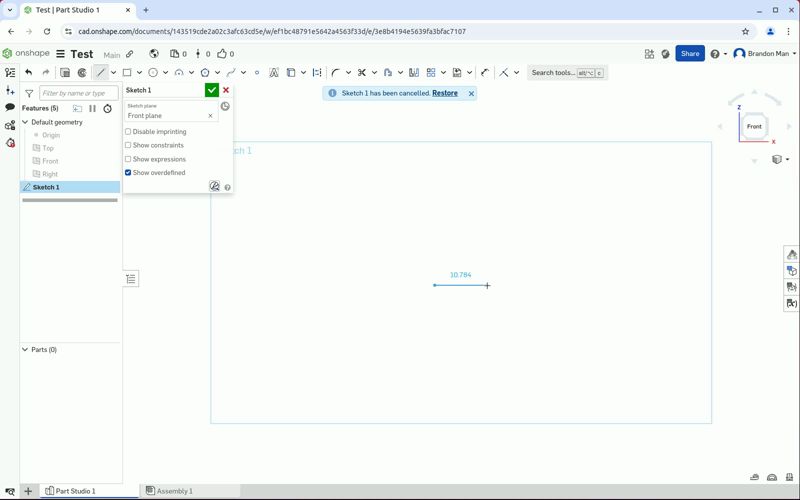
click(487, 285)
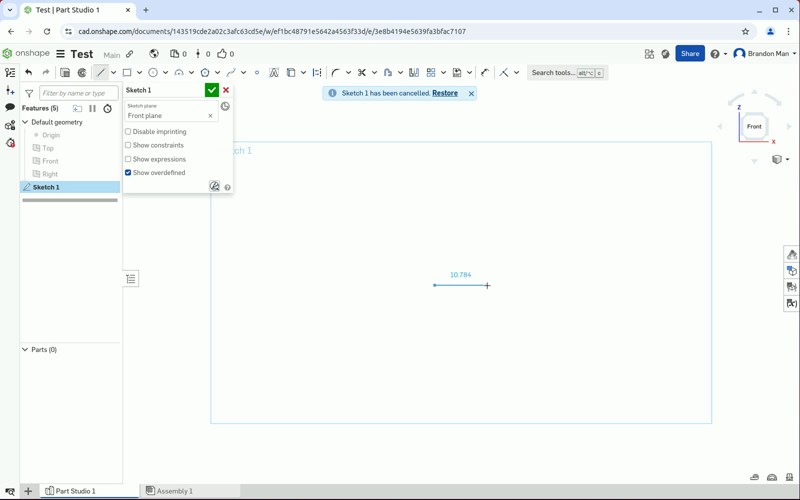
key_up(shift)
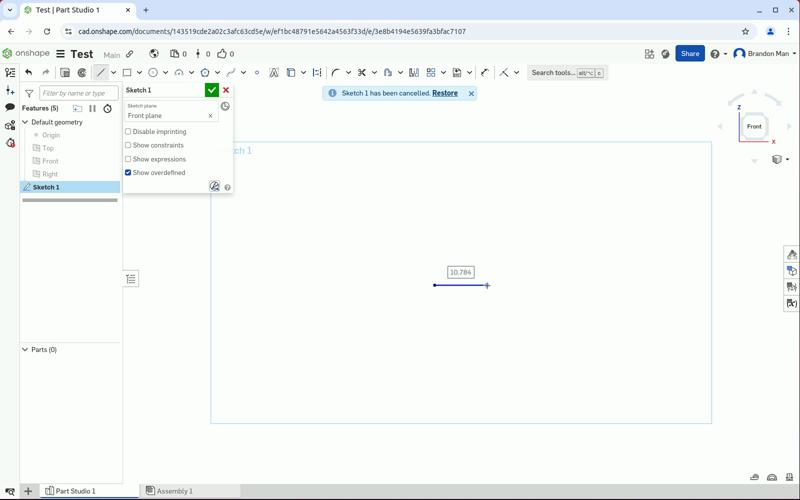
key_down(shift)
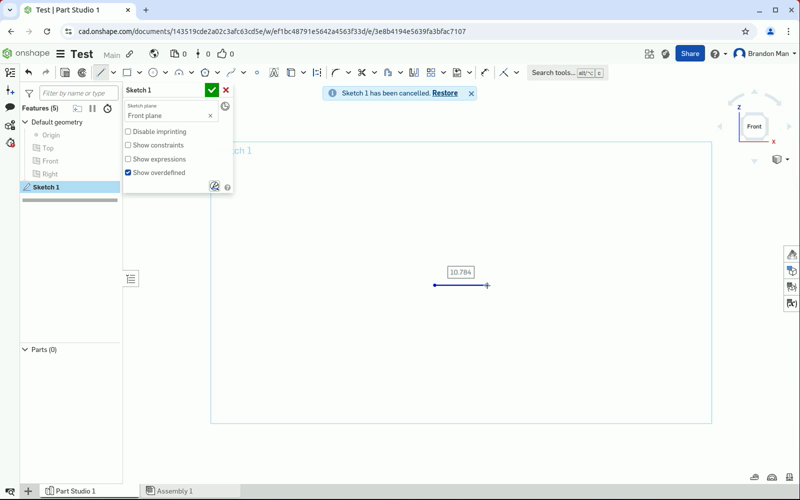
mouse_move(517, 285)
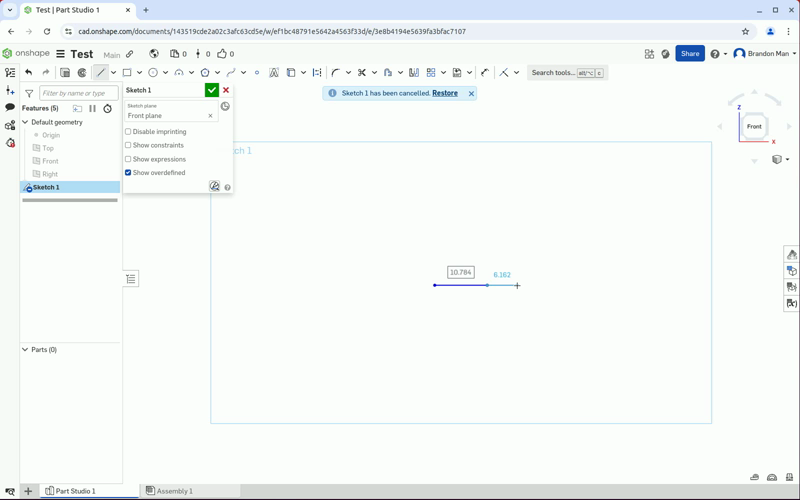
mouse_move(487, 280)
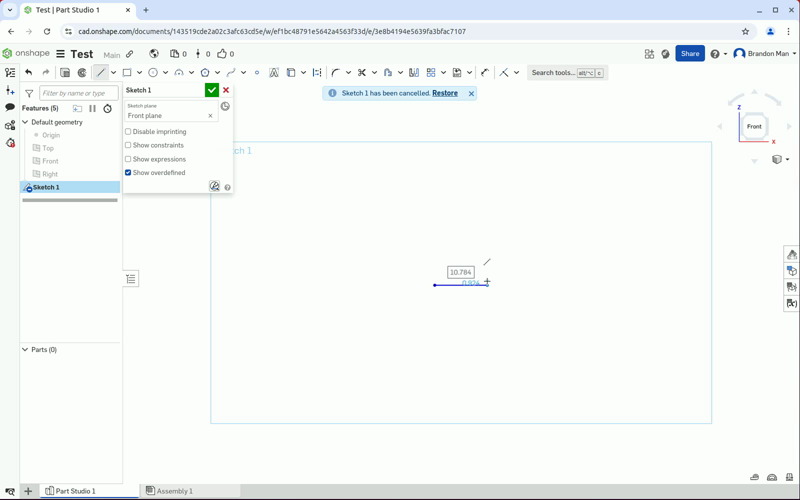
scroll(6)
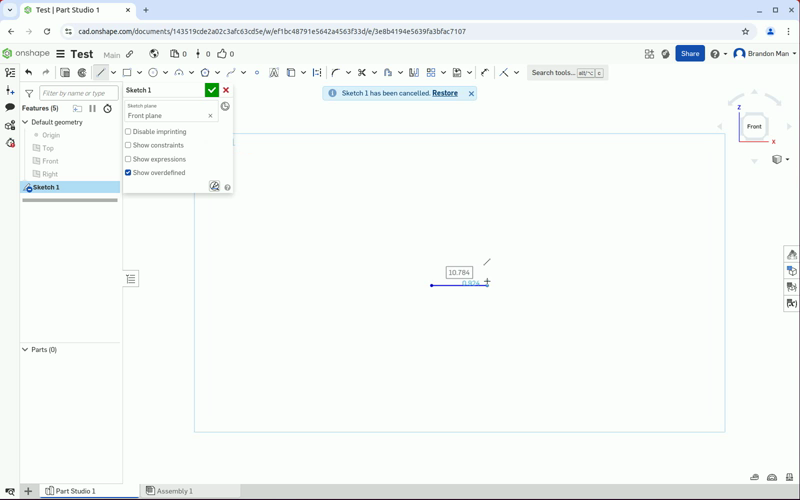
scroll(6)
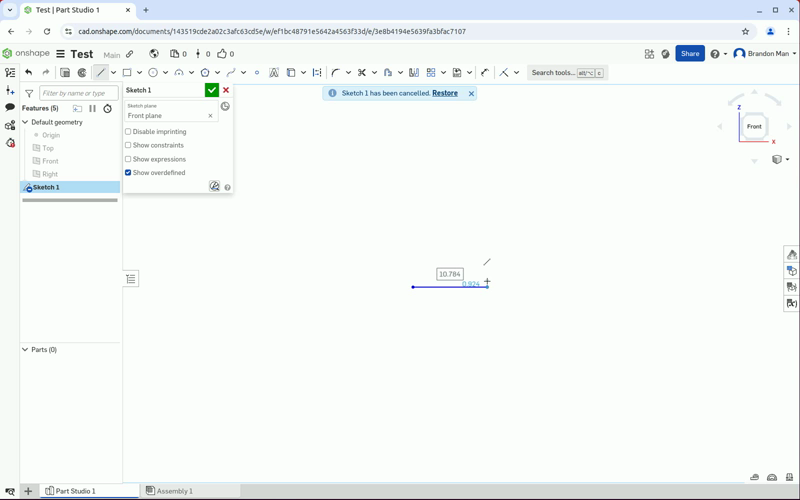
scroll(6)
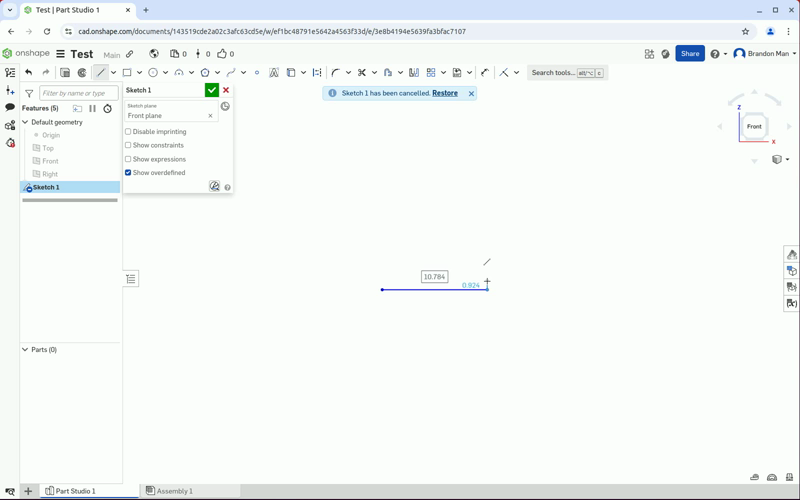
scroll(6)
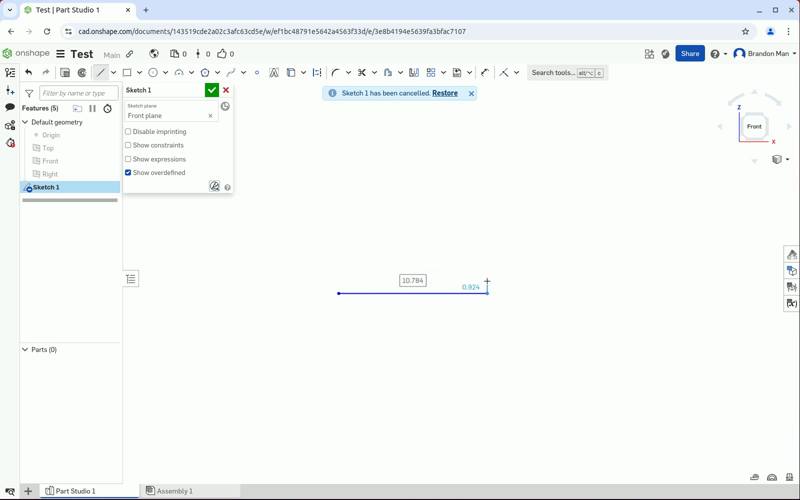
scroll(6)
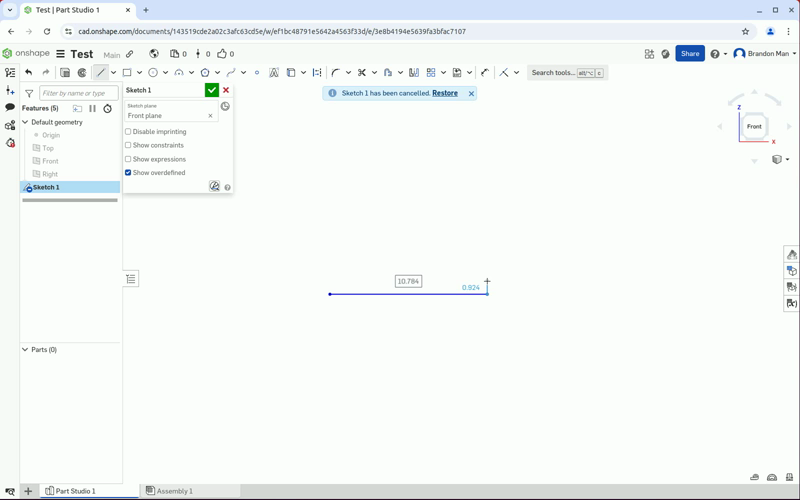
scroll(6)
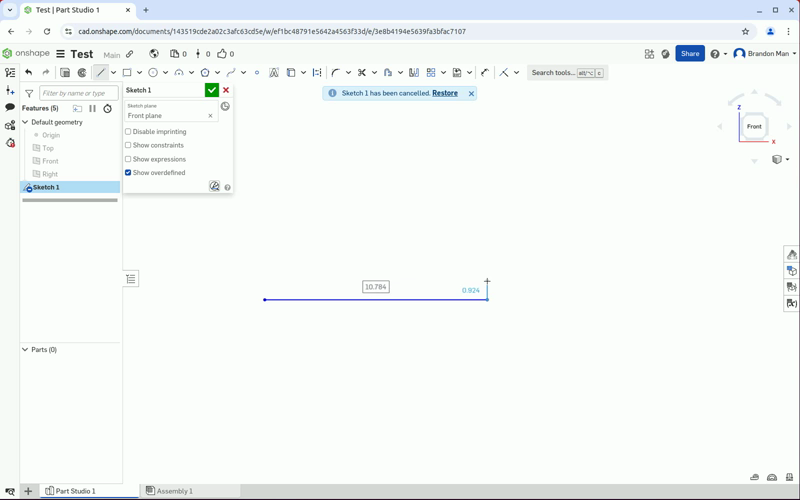
scroll(6)
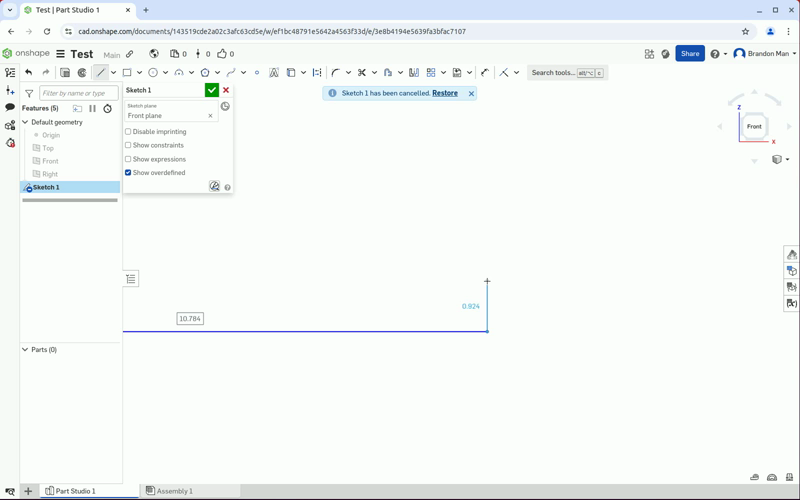
click(487, 280)
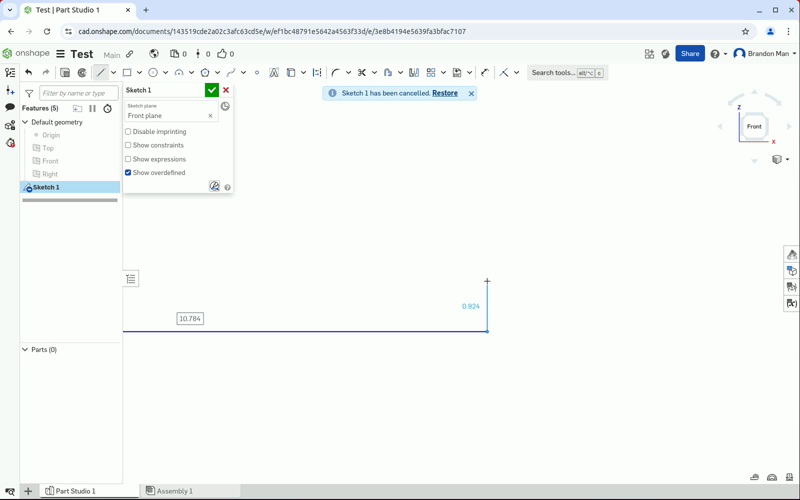
scroll(-6)
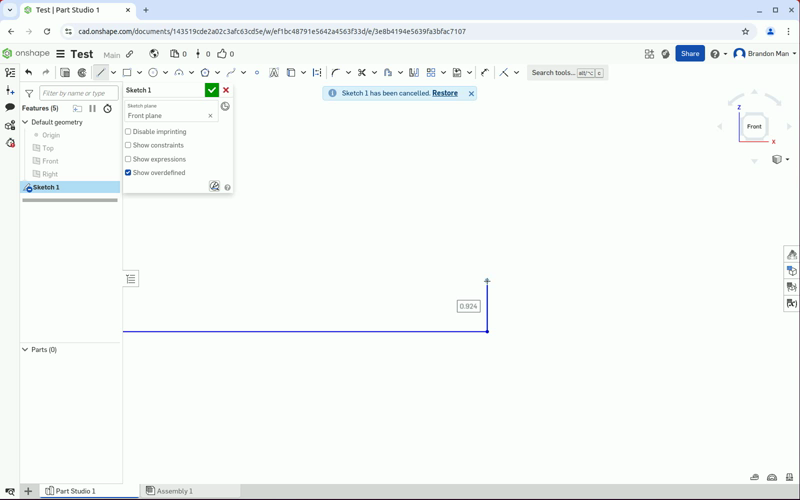
scroll(-6)
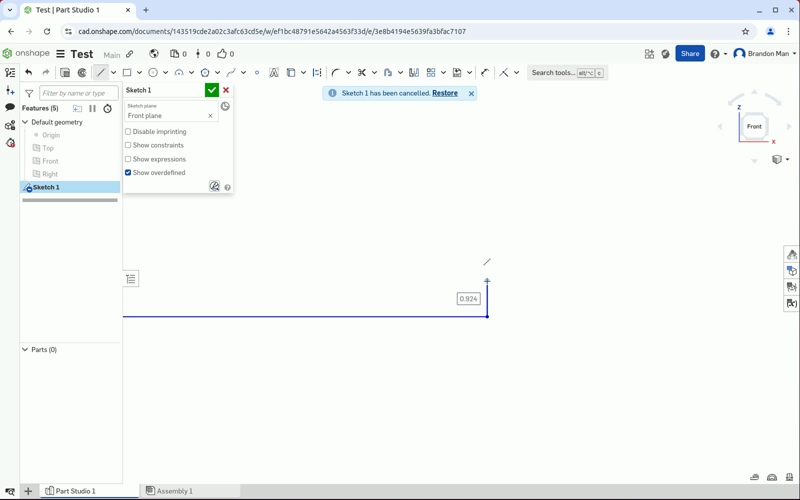
scroll(-6)
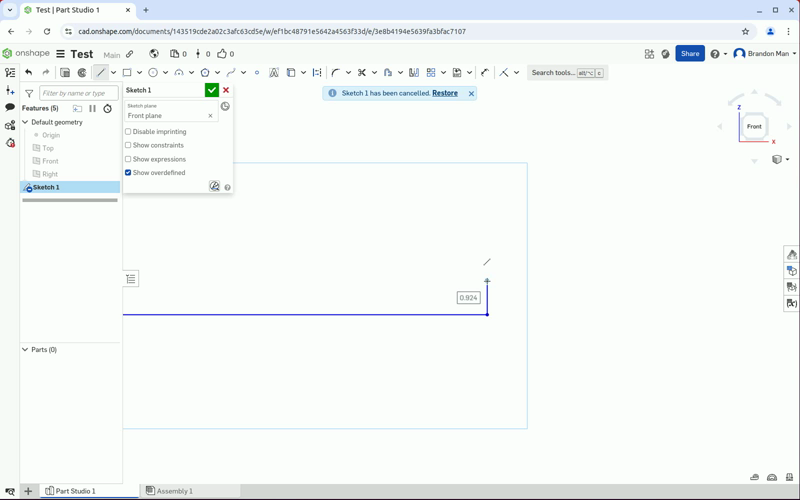
scroll(-6)
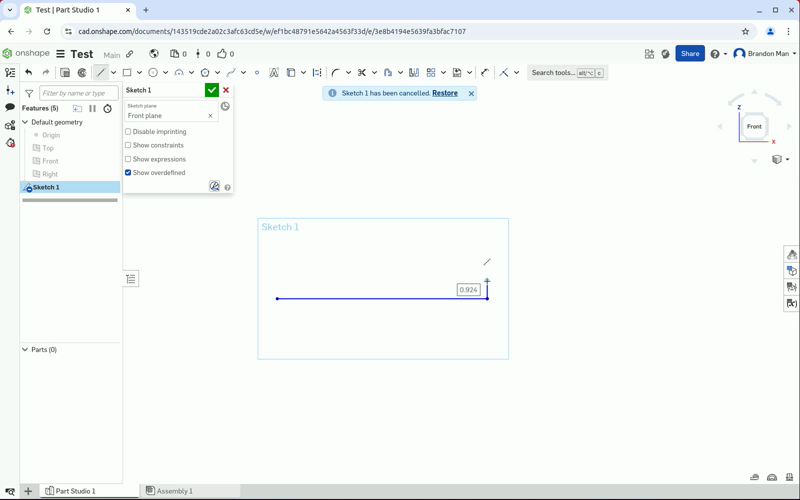
scroll(-6)
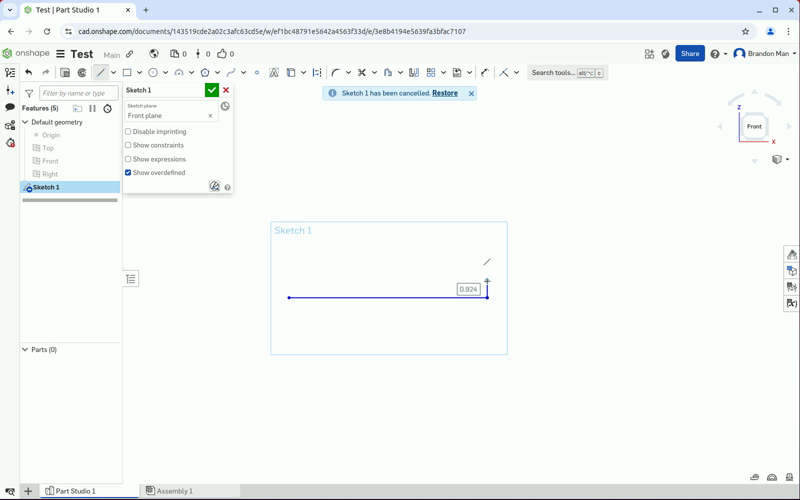
scroll(-6)
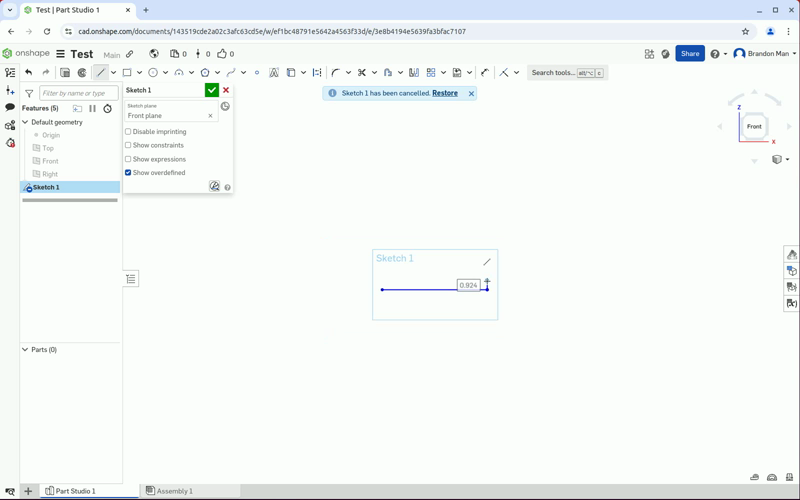
scroll(-6)
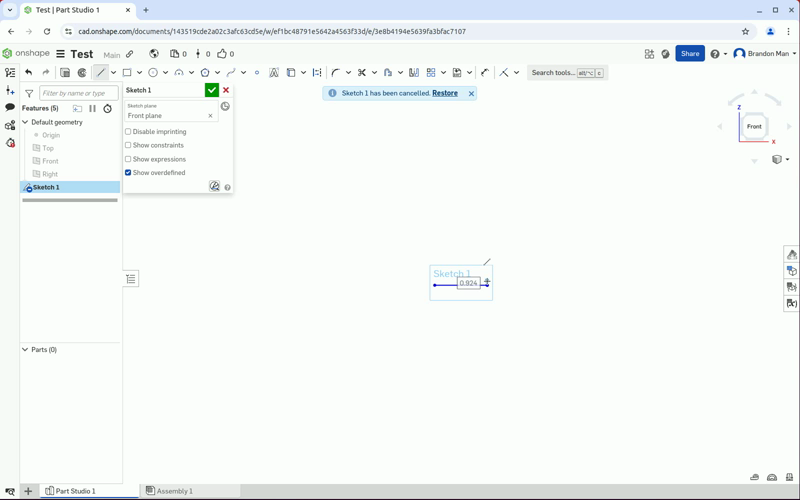
key_up(shift)
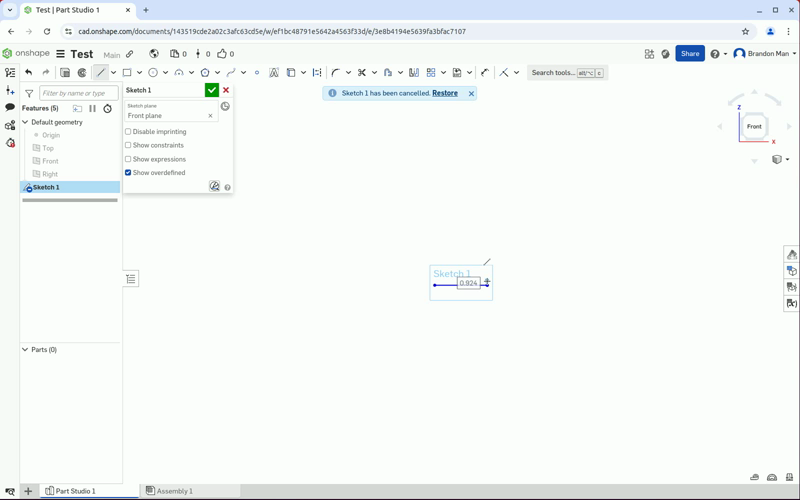
key_down(shift)
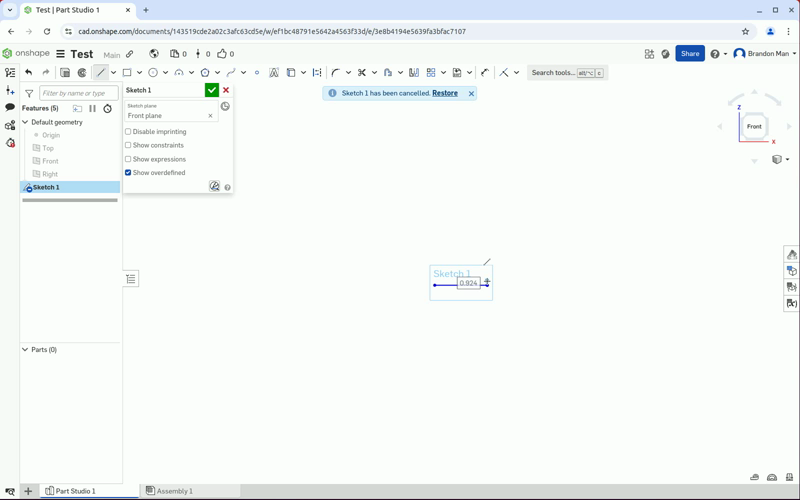
mouse_move(517, 280)
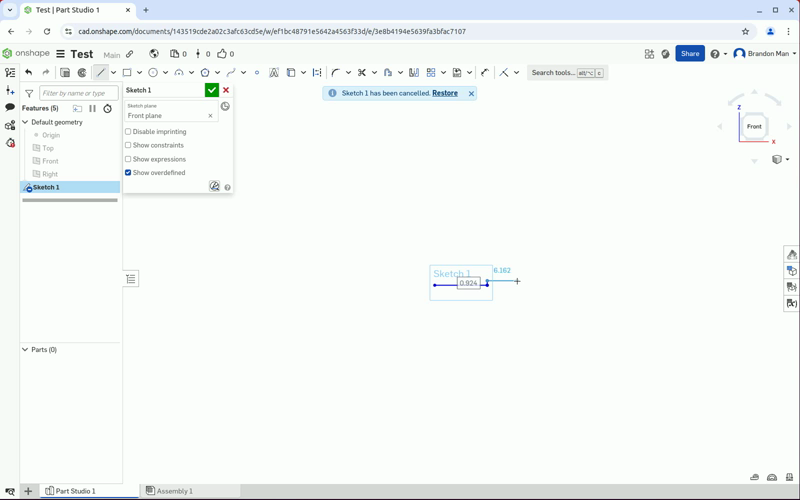
mouse_move(434, 280)
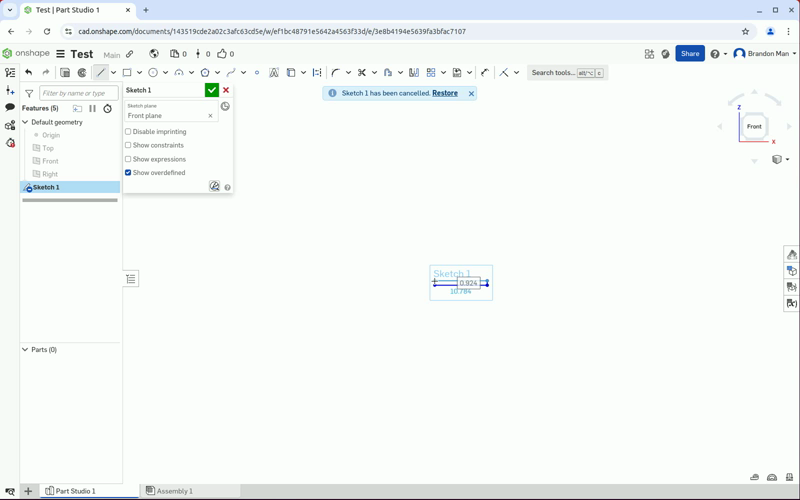
click(434, 280)
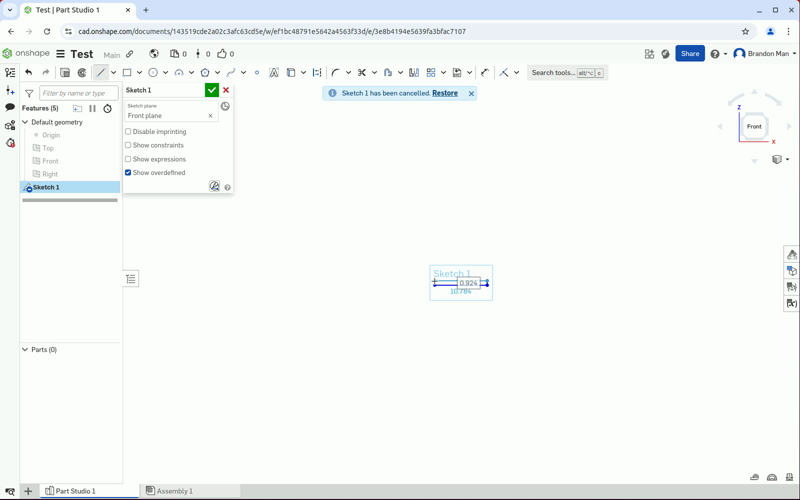
key_up(shift)
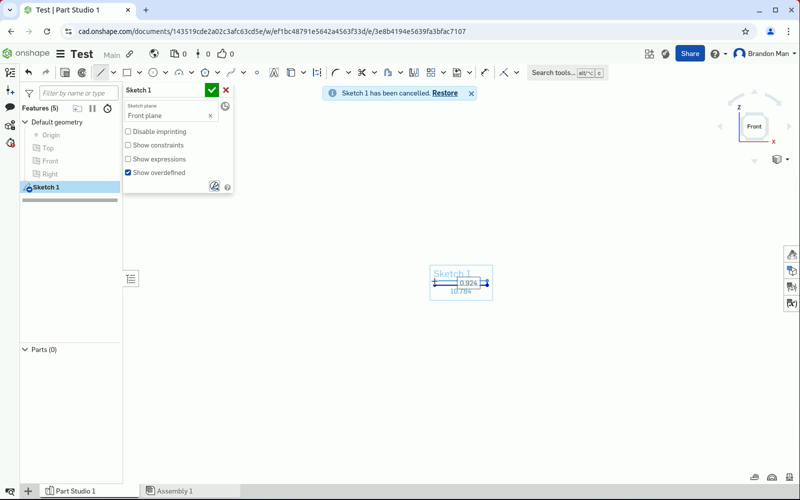
mouse_move(464, 280)
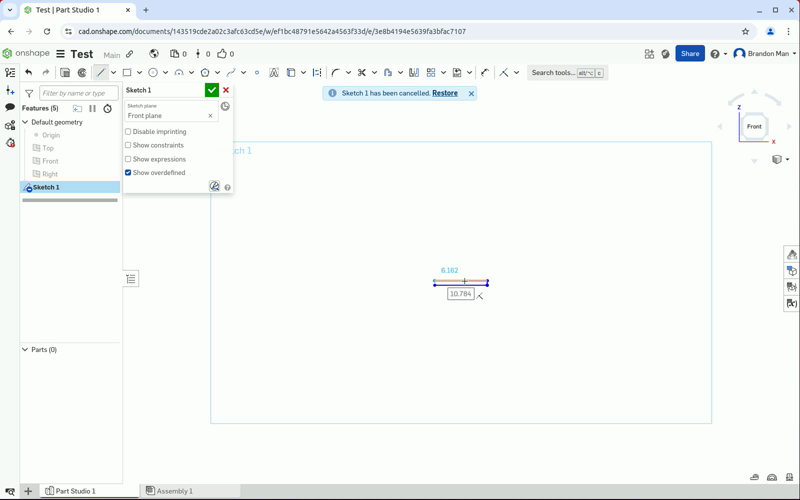
key_down(shift)
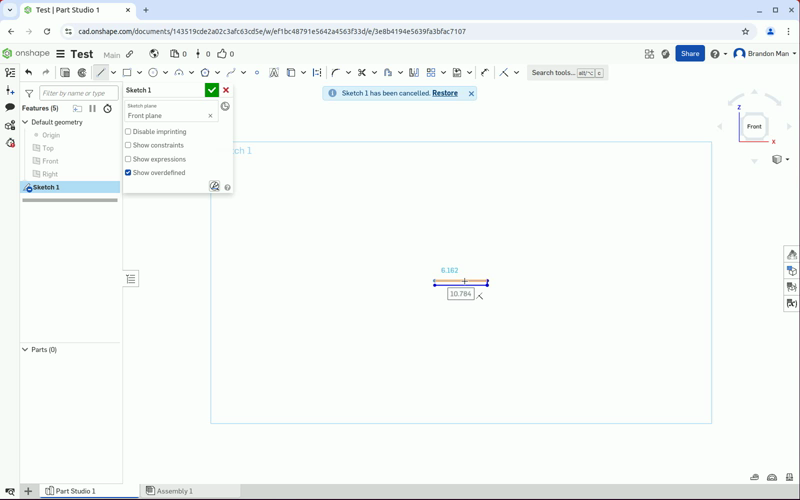
mouse_move(434, 285)
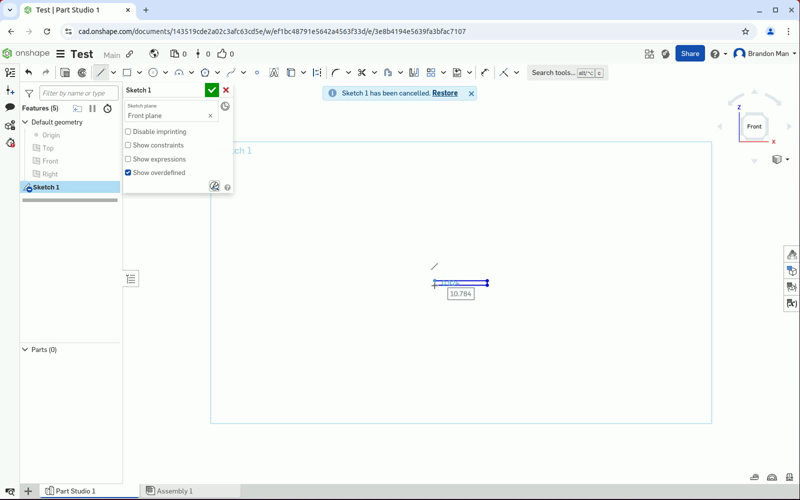
scroll(6)
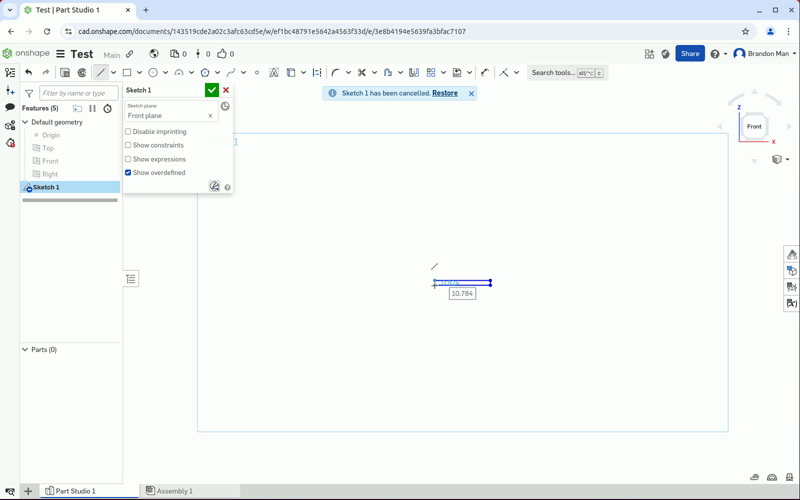
scroll(6)
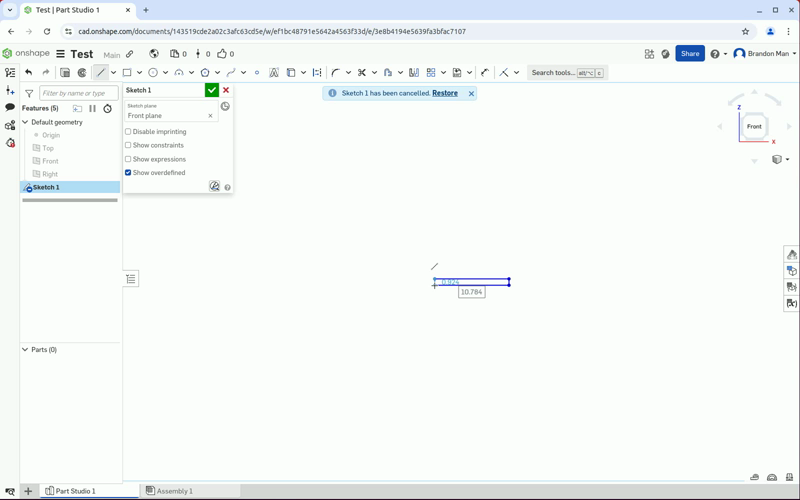
scroll(6)
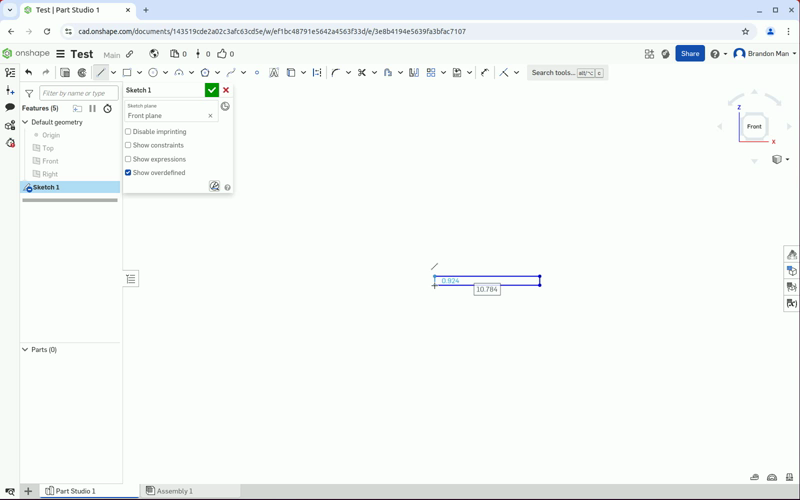
scroll(6)
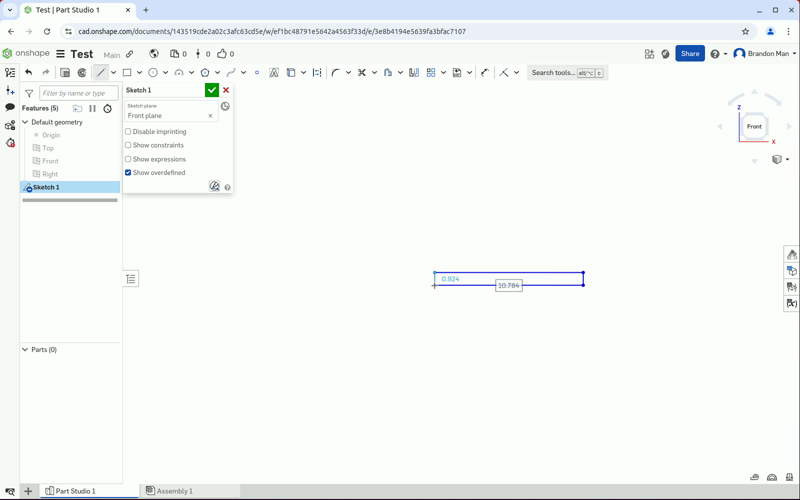
scroll(6)
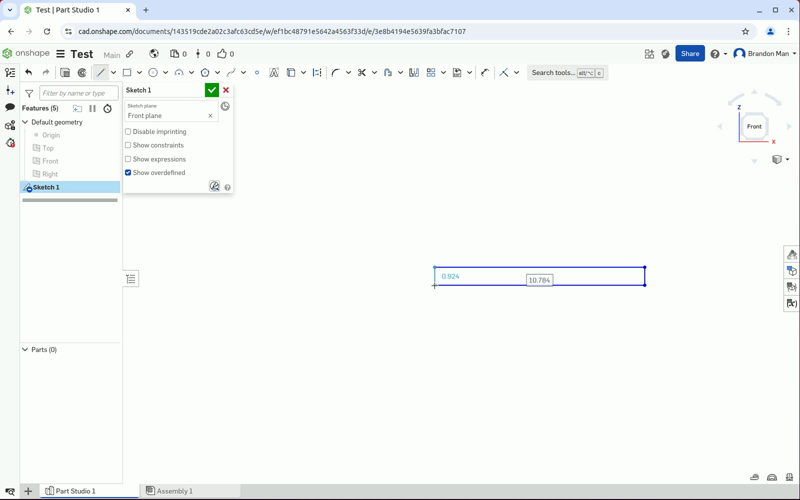
scroll(6)
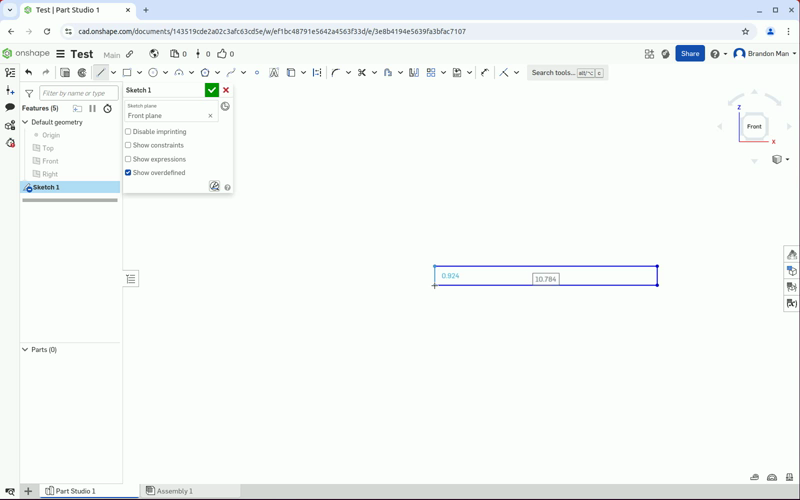
scroll(6)
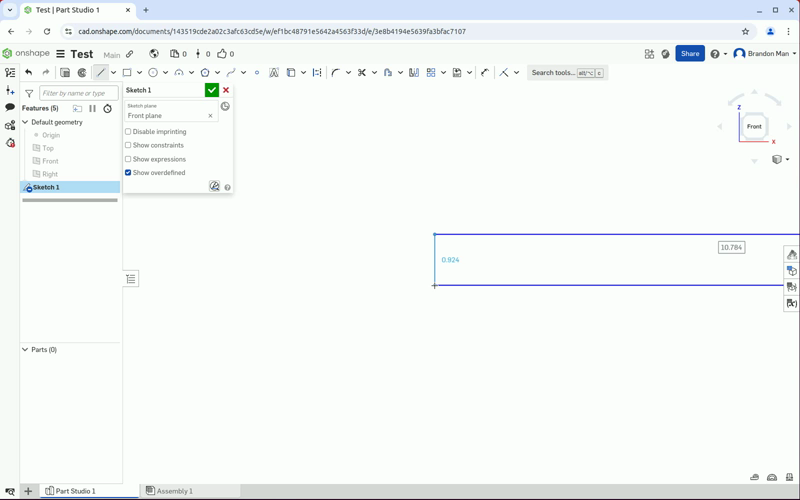
key_up(shift)
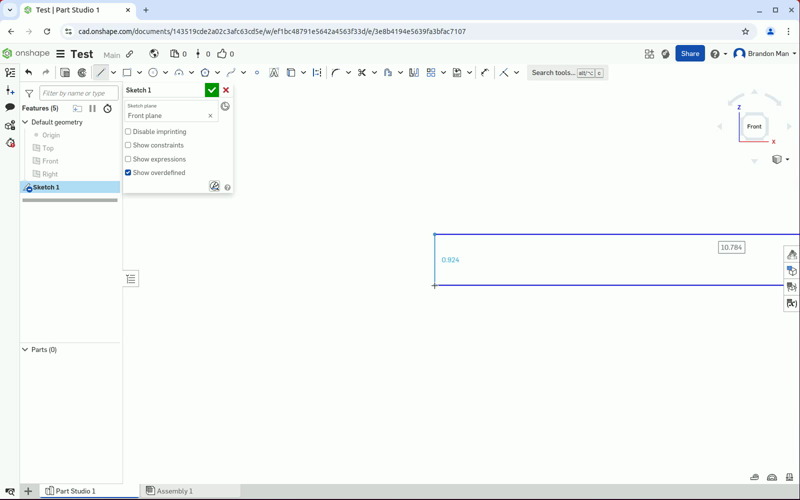
click(434, 285)
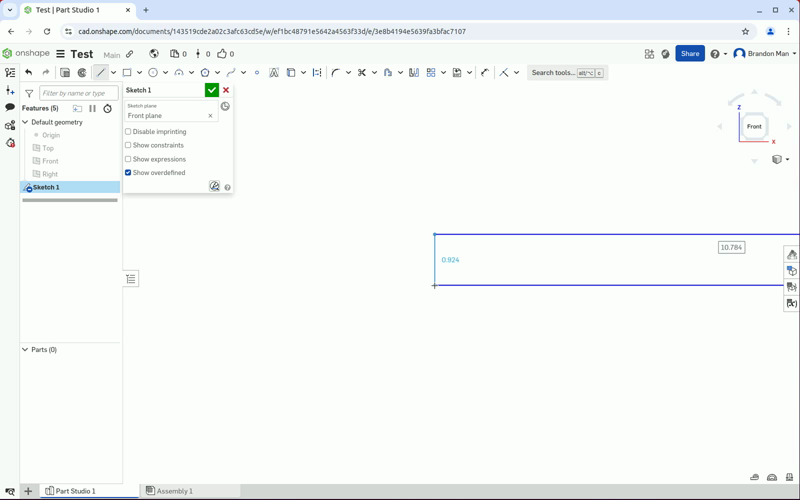
scroll(-6)
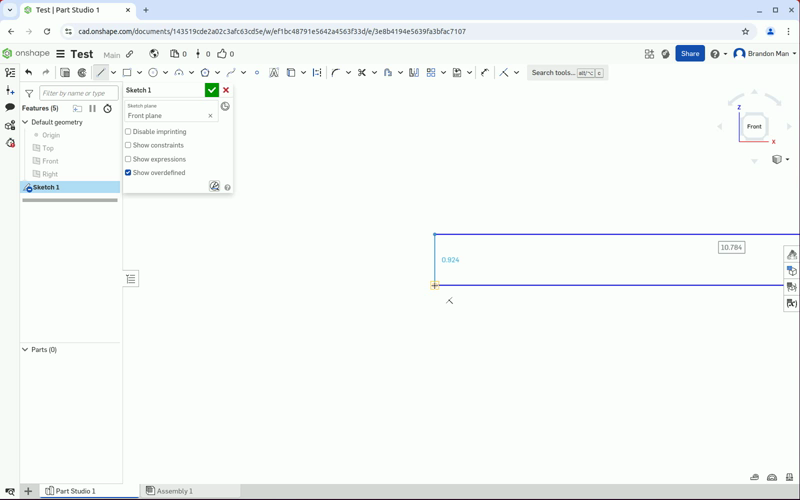
scroll(-6)
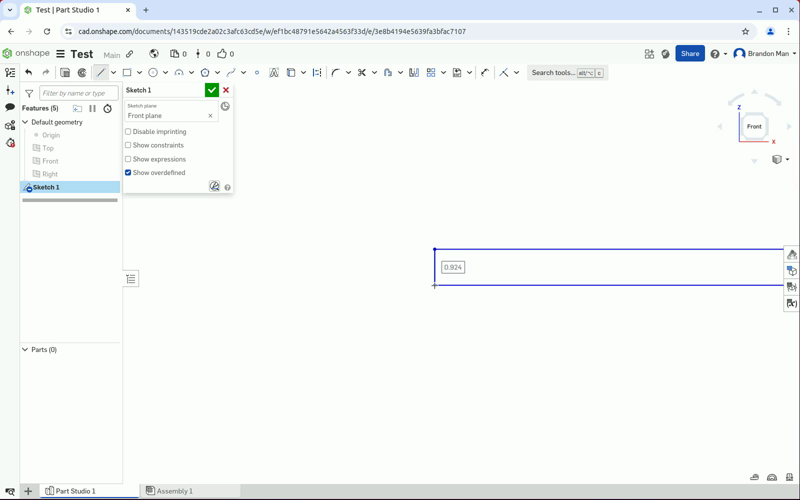
scroll(-6)
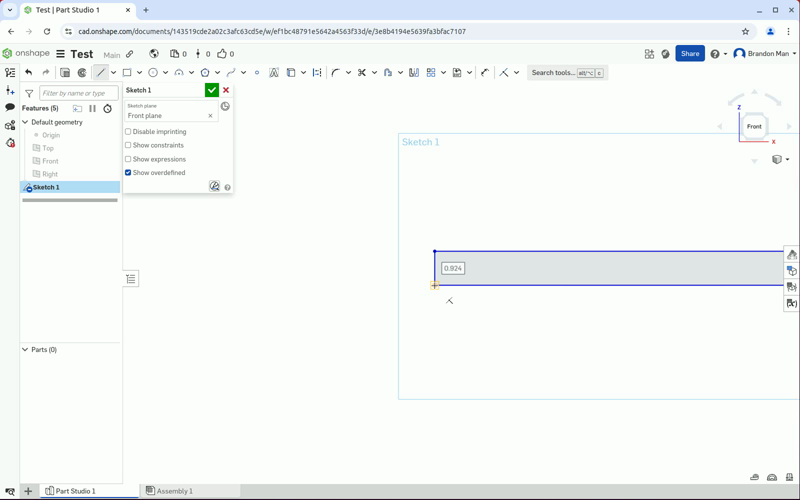
scroll(-6)
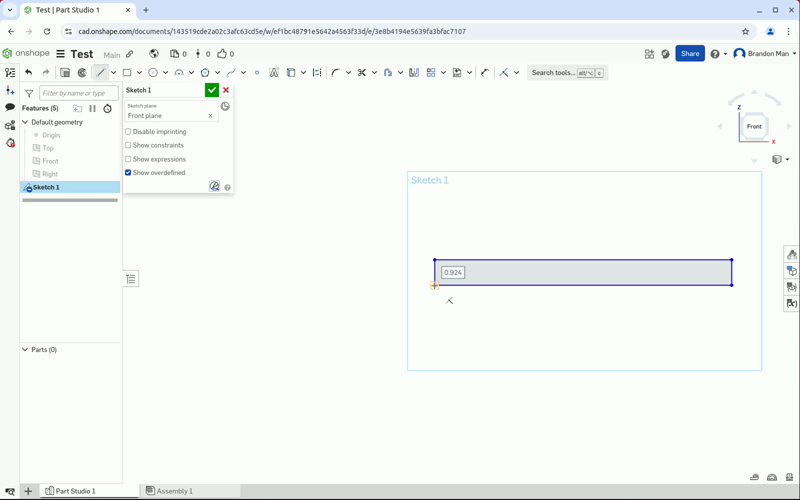
scroll(-6)
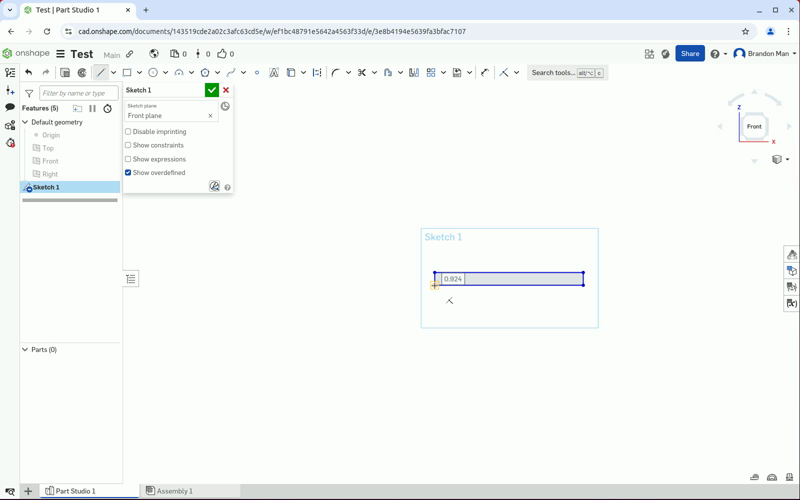
scroll(-6)
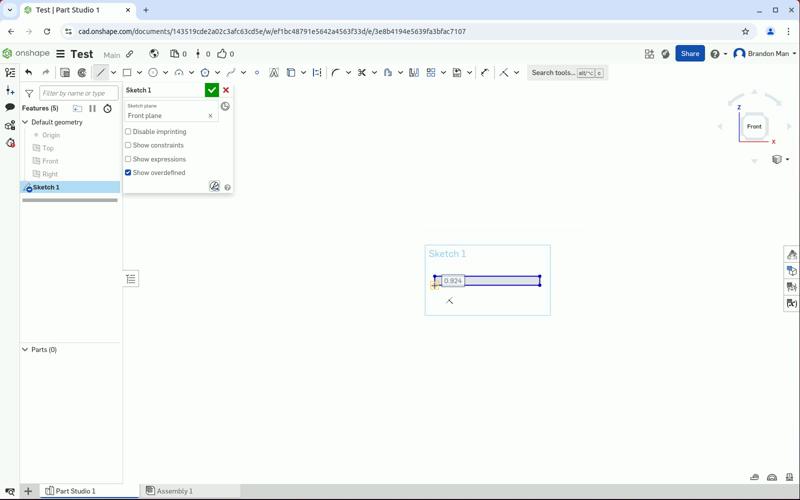
scroll(-6)
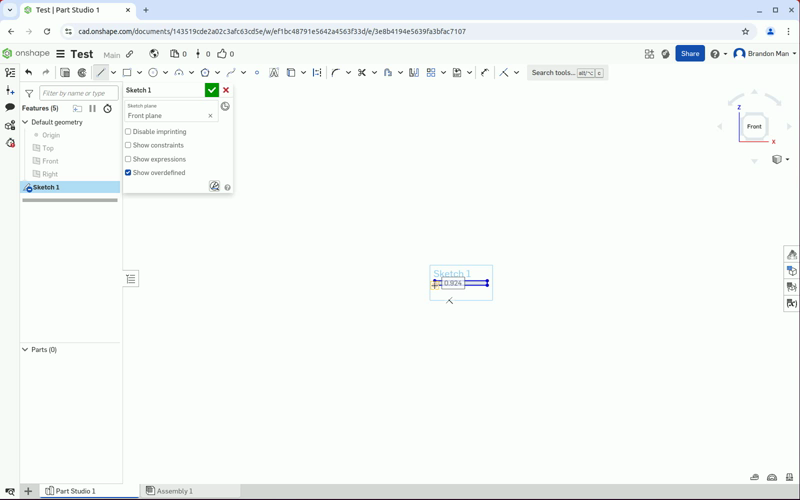
key(esc)
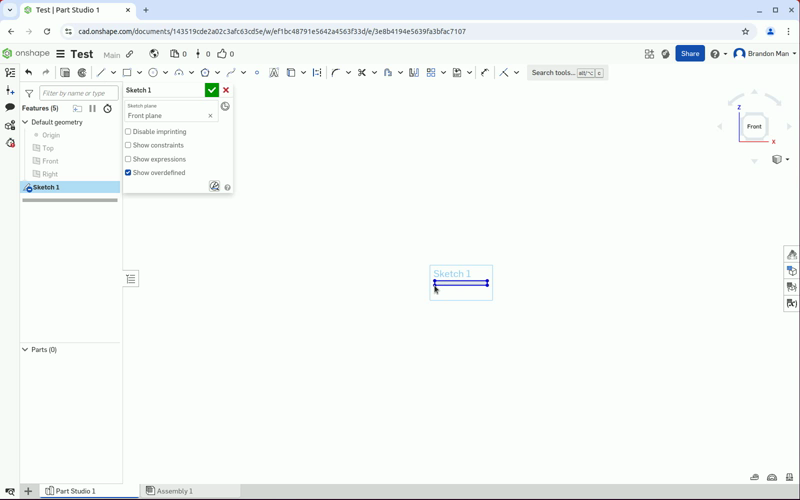
mouse_move(480, 283)
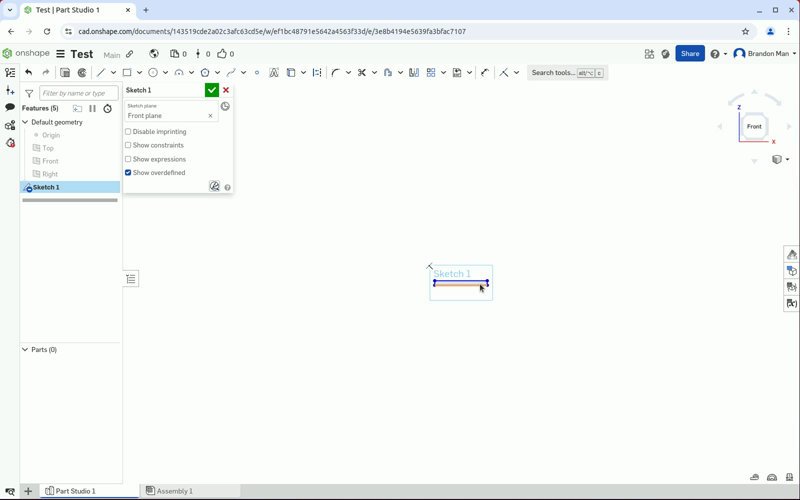
scroll(6)
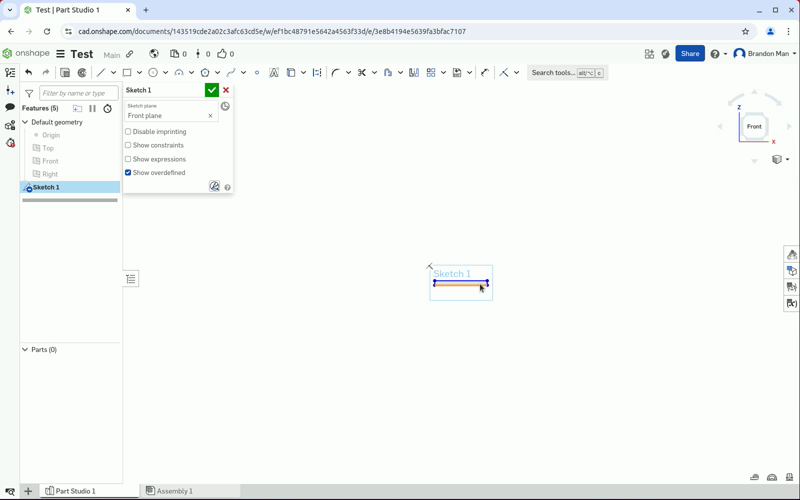
scroll(6)
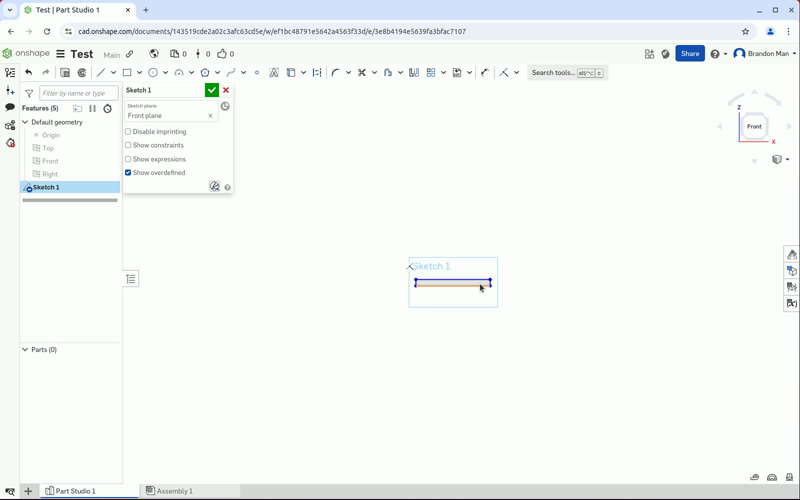
scroll(6)
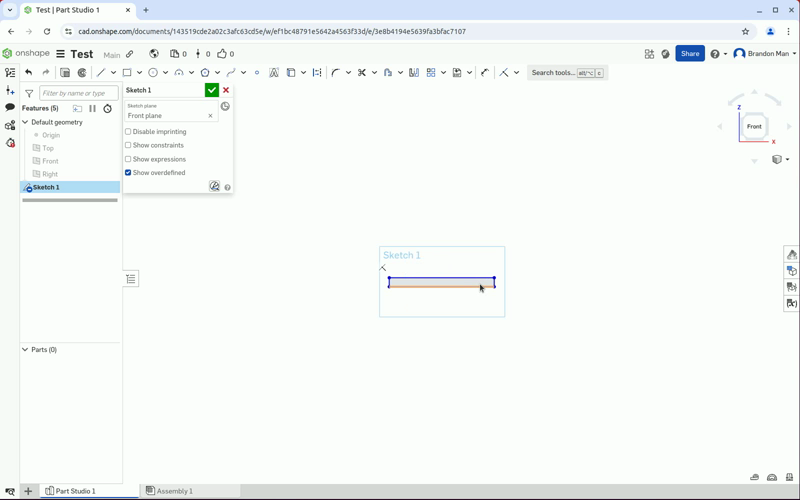
scroll(6)
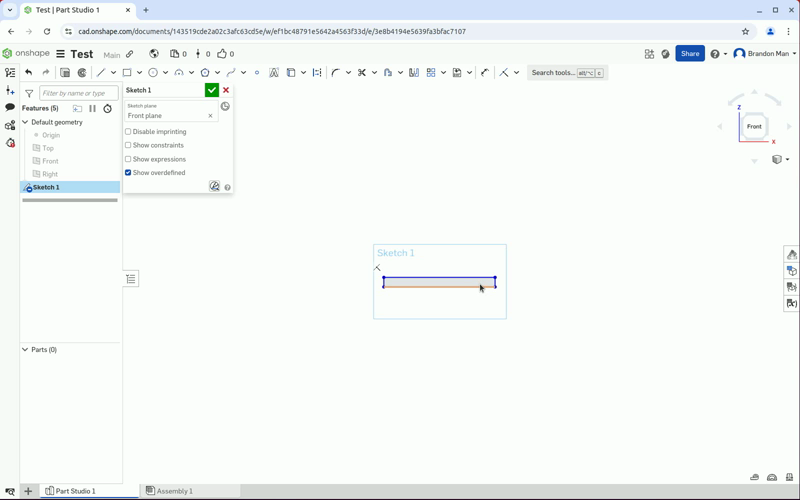
scroll(6)
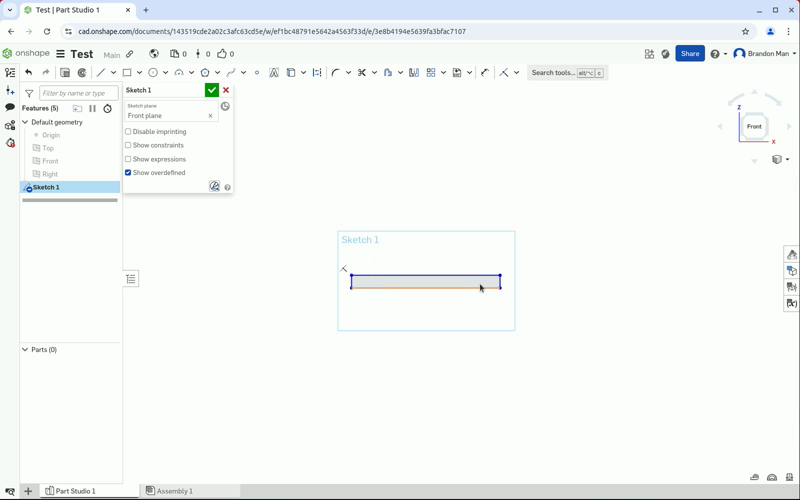
scroll(6)
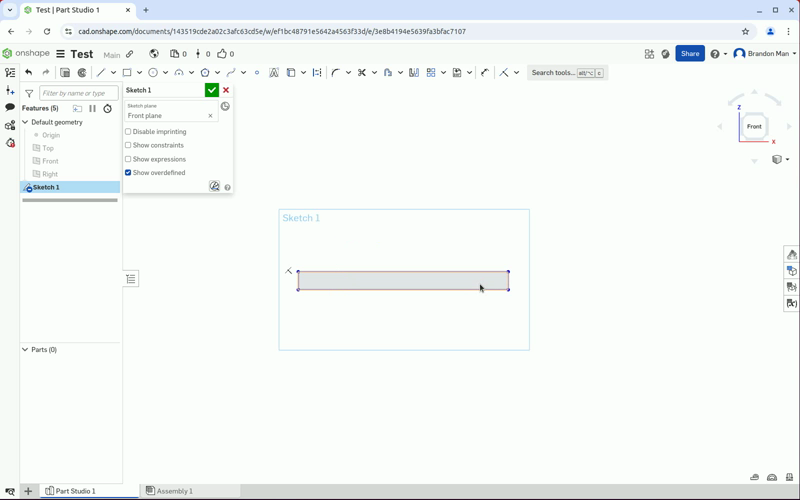
scroll(6)
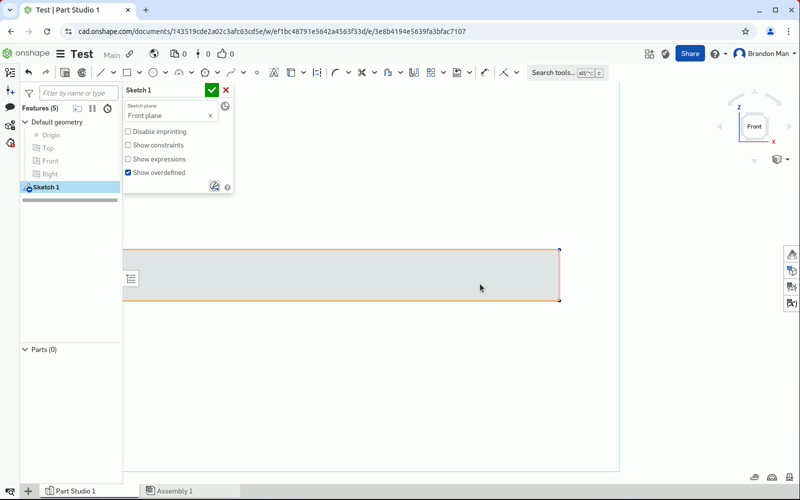
click(480, 283)
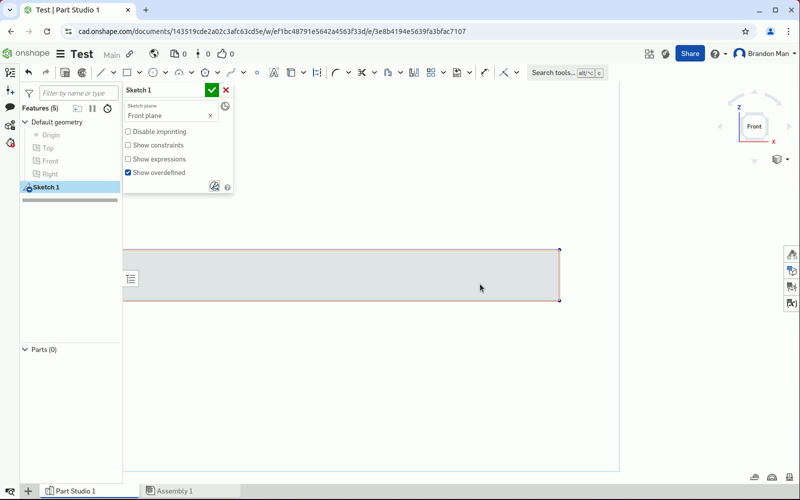
scroll(-6)
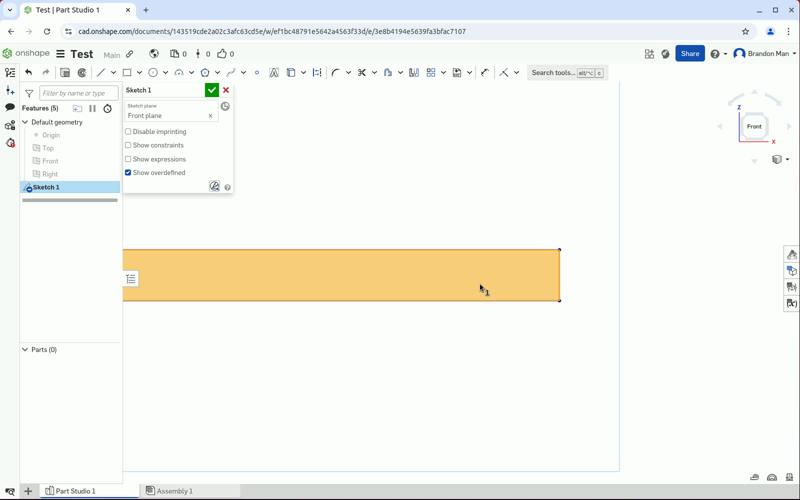
scroll(-6)
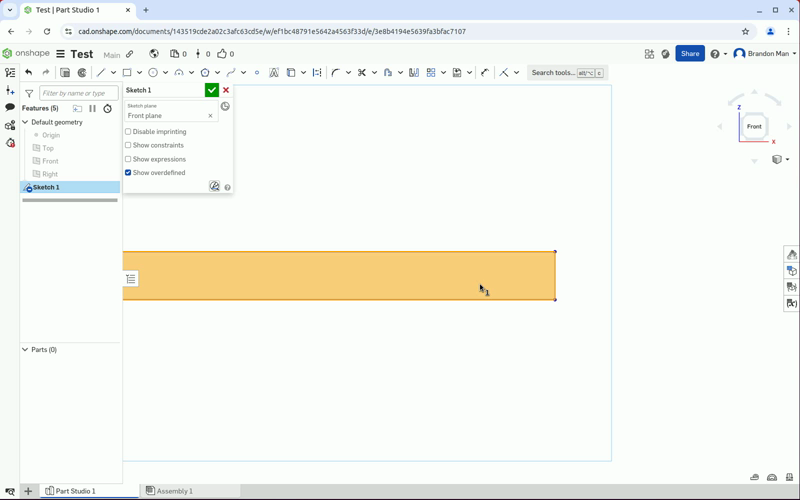
scroll(-6)
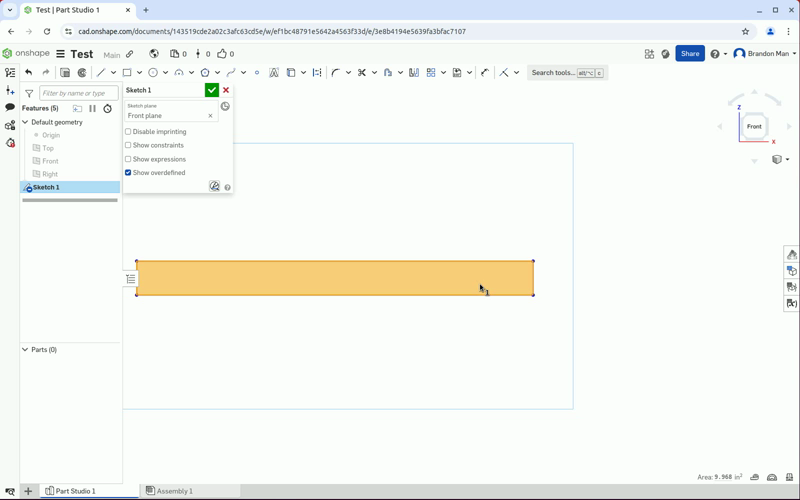
scroll(-6)
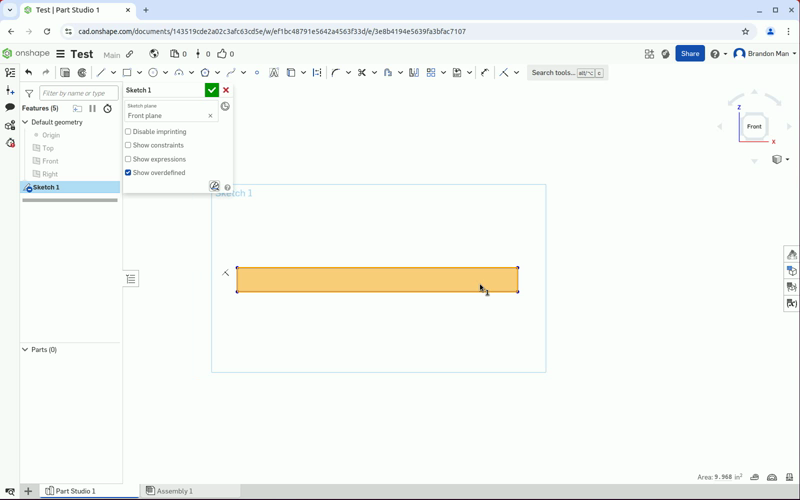
scroll(-6)
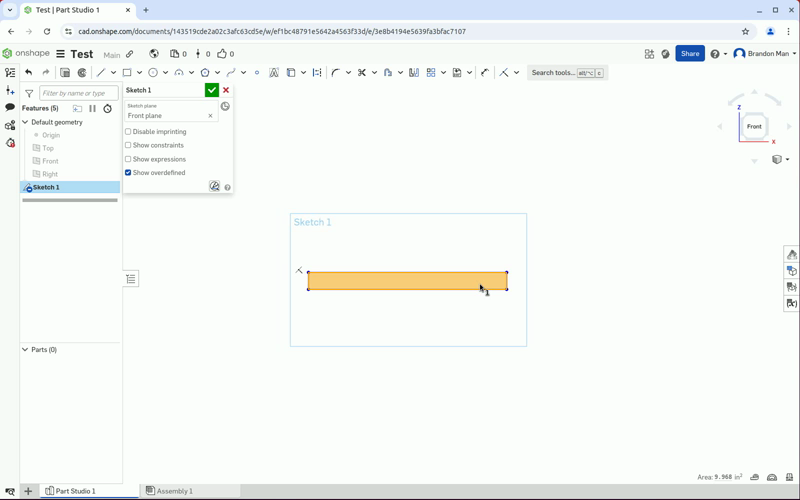
scroll(-6)
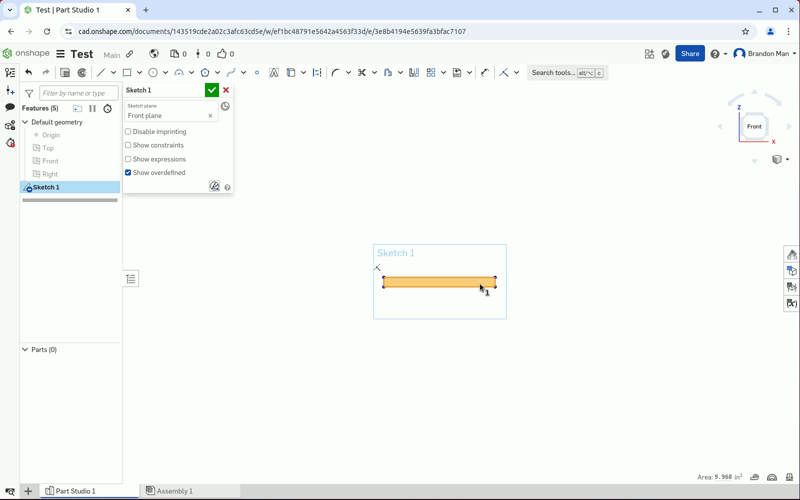
scroll(-6)
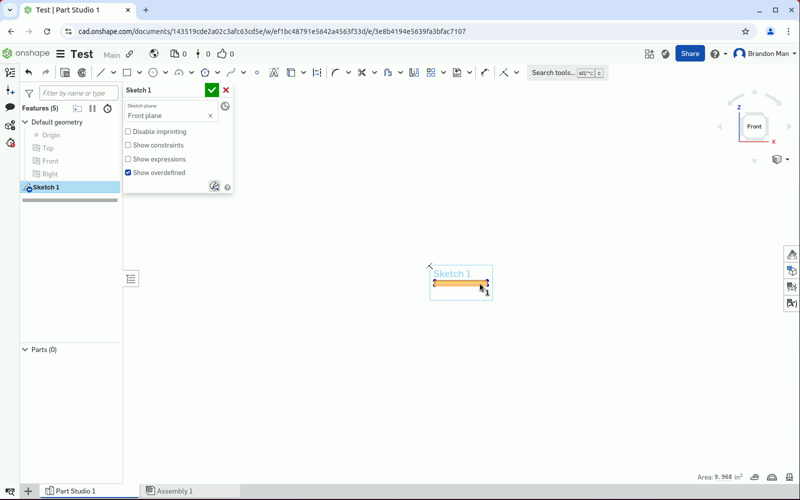
mouse_move(73, 352)
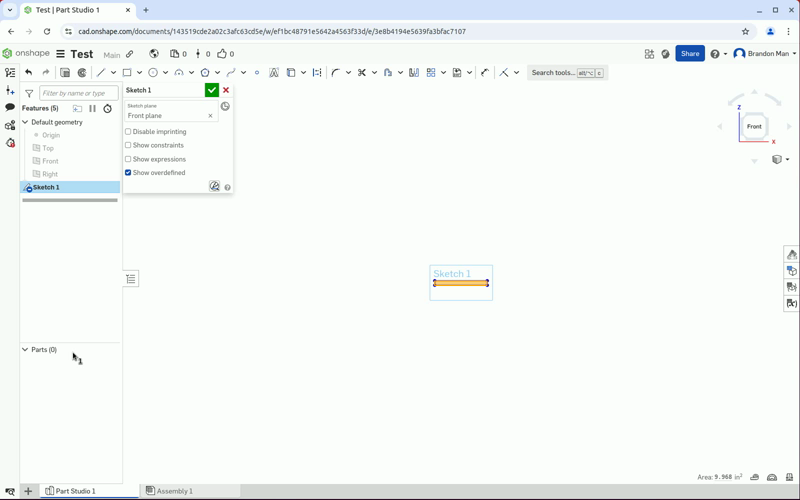
key(shift+y)
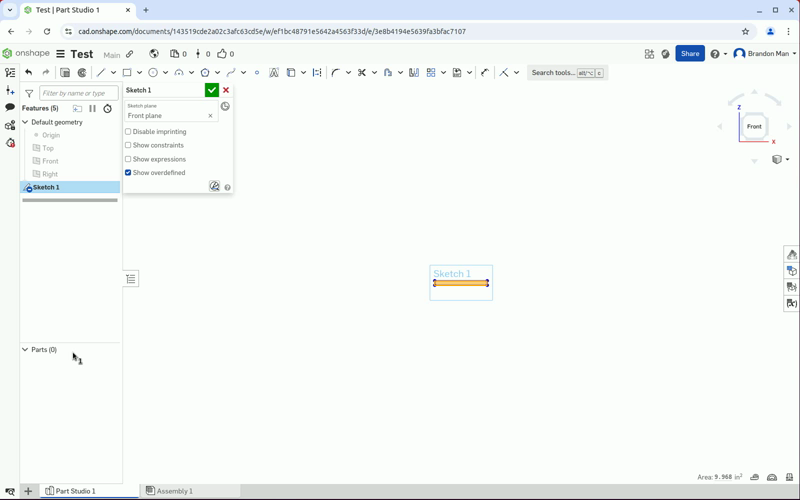
key(shift+e)
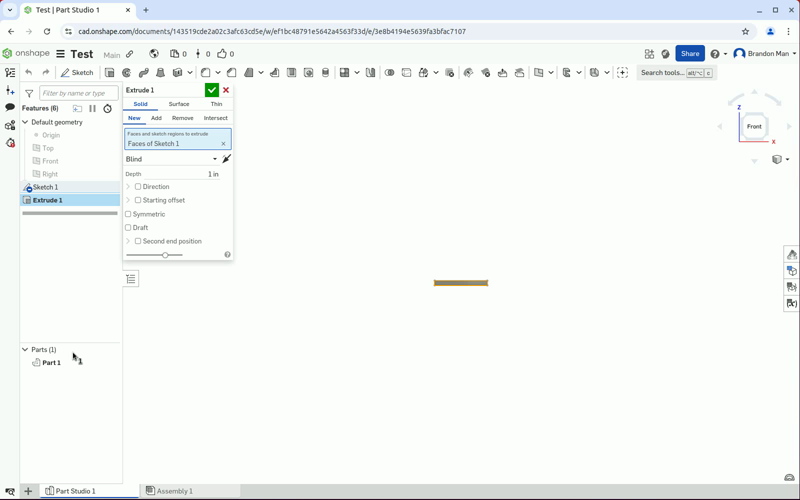
mouse_move(143, 106)
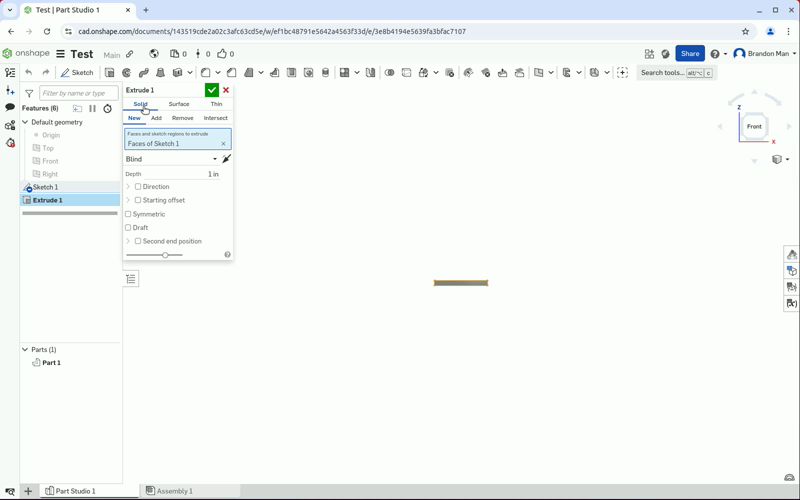
click(143, 106)
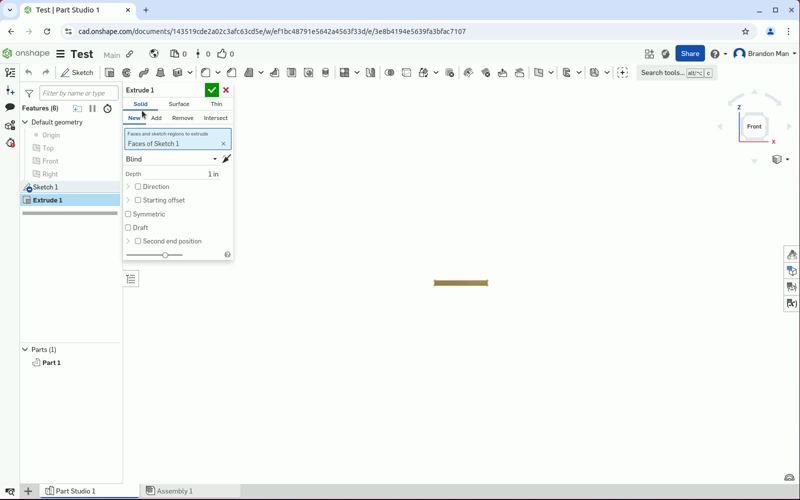
mouse_move(137, 120)
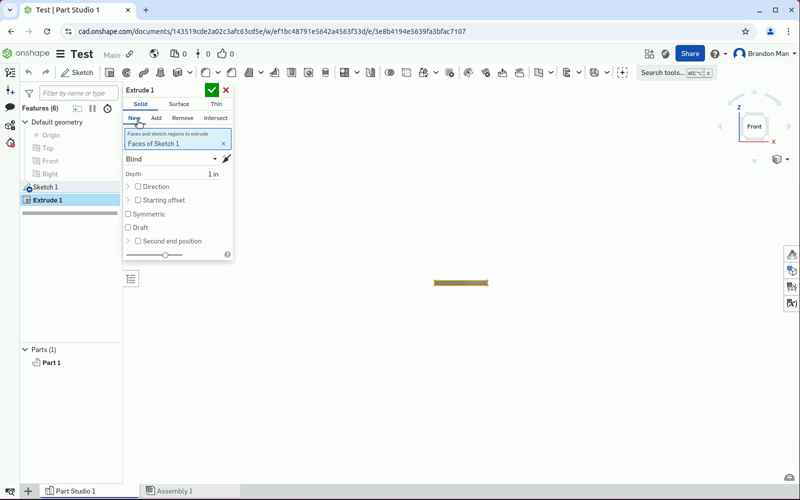
click(137, 120)
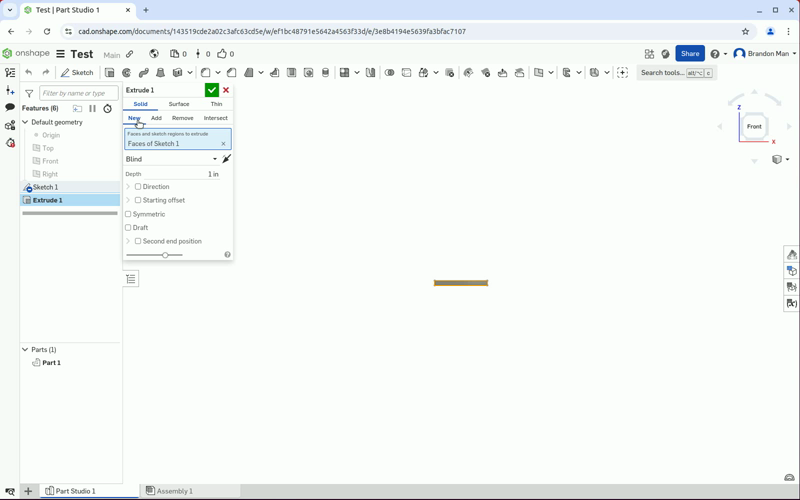
key(tab, 4)
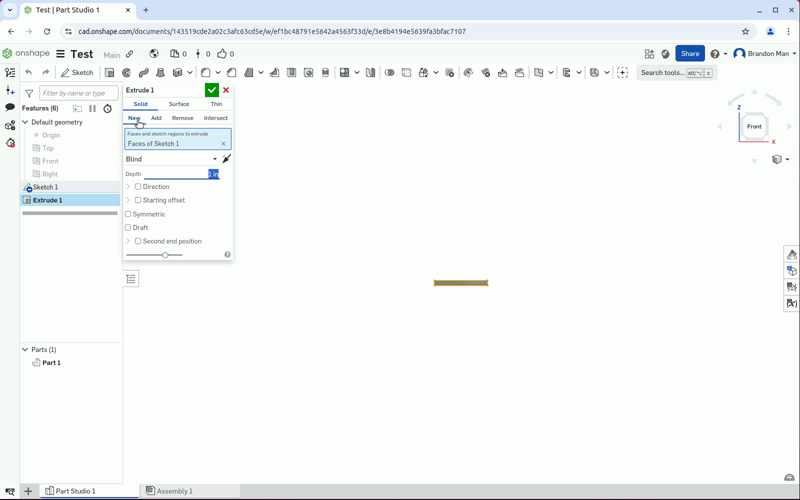
text(17.09)
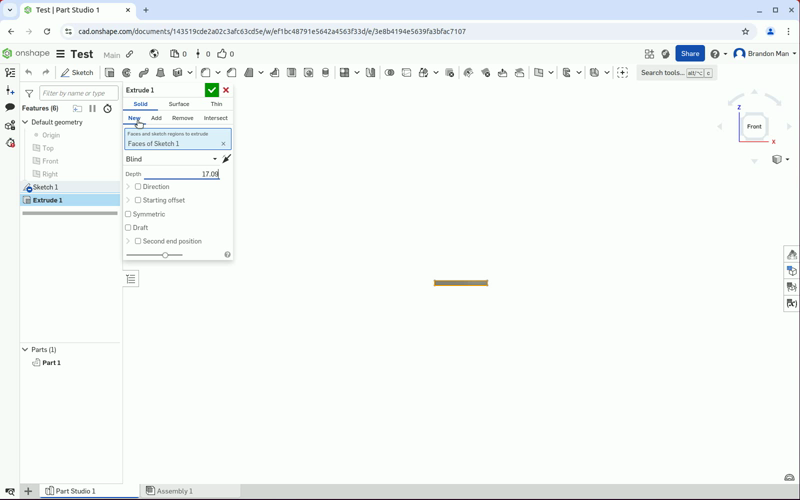
key(enter)
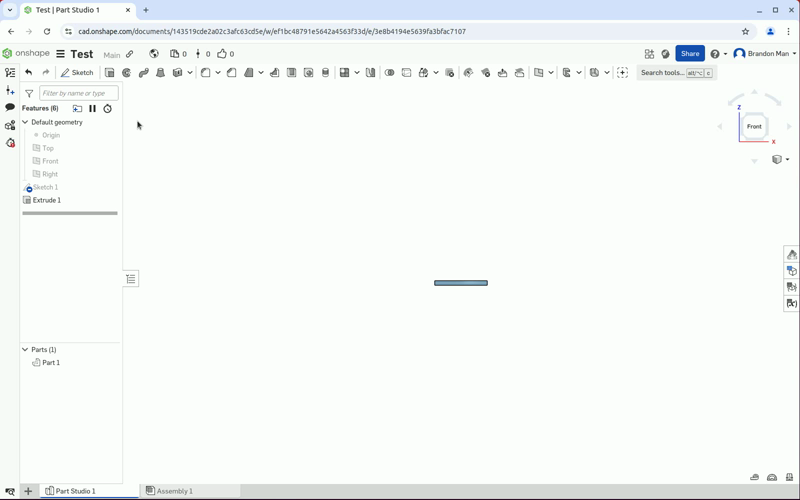
key(shift+h)
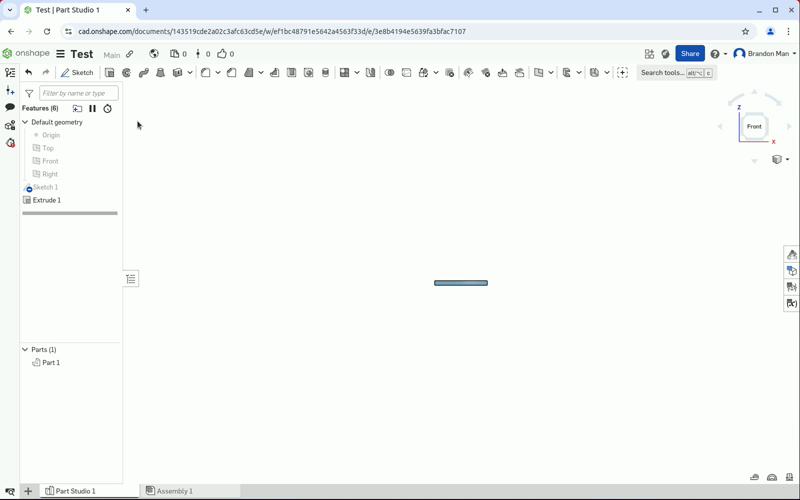
key(shift+h)
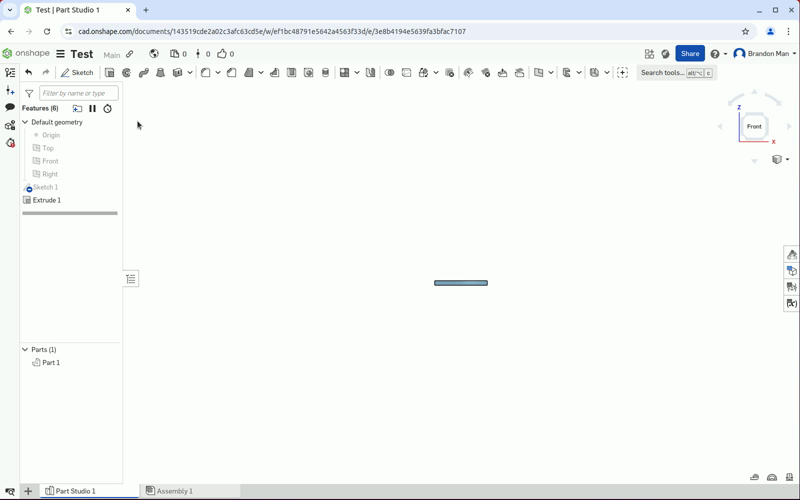
mouse_move(73, 189)
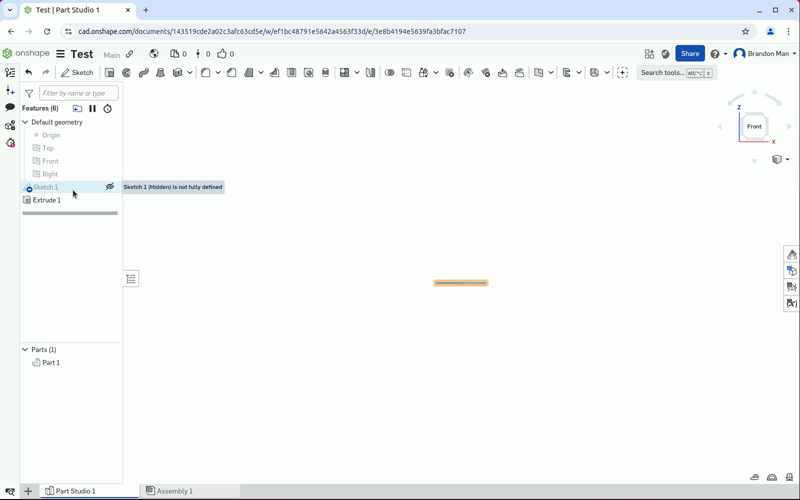
click(73, 189)
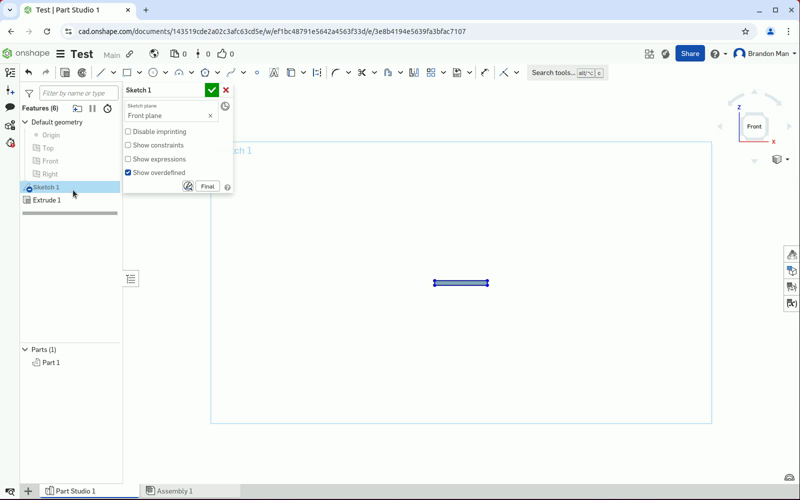
mouse_move(229, 92)
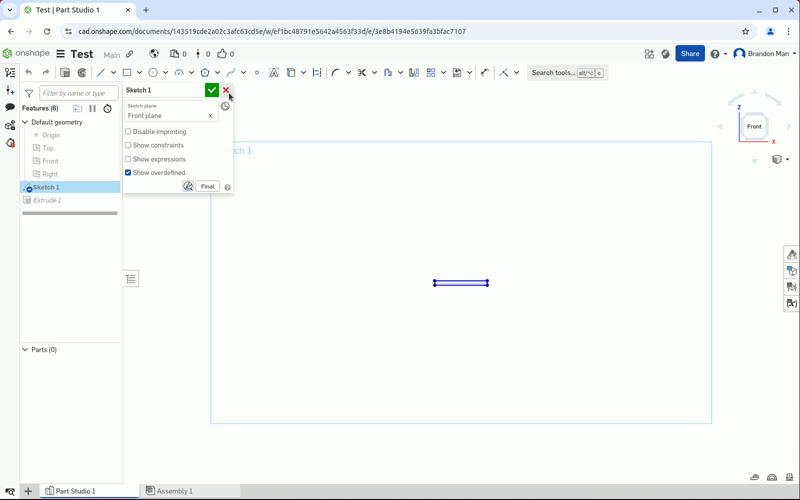
click(229, 92)
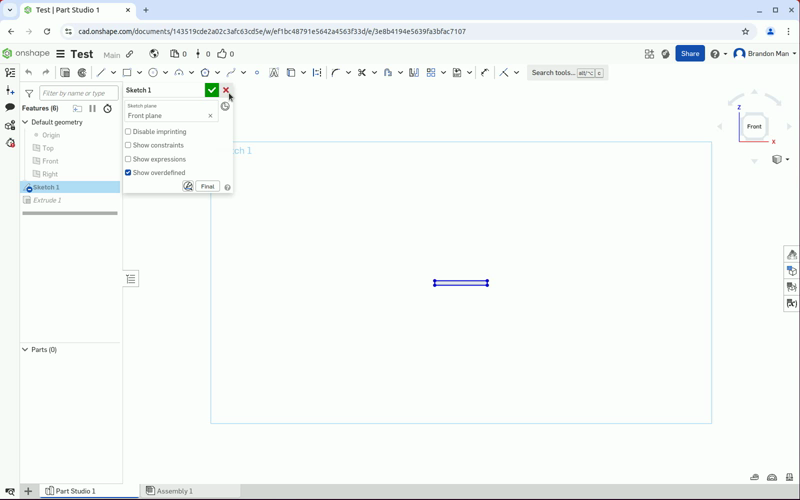
key(shift+s)
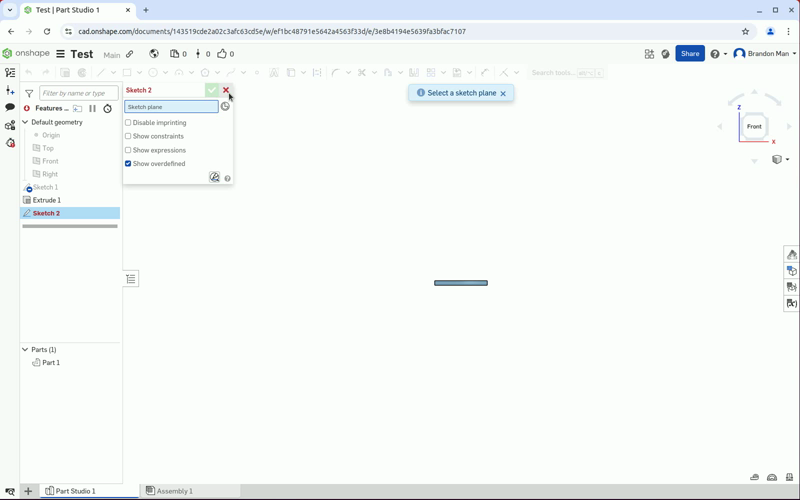
mouse_move(73, 163)
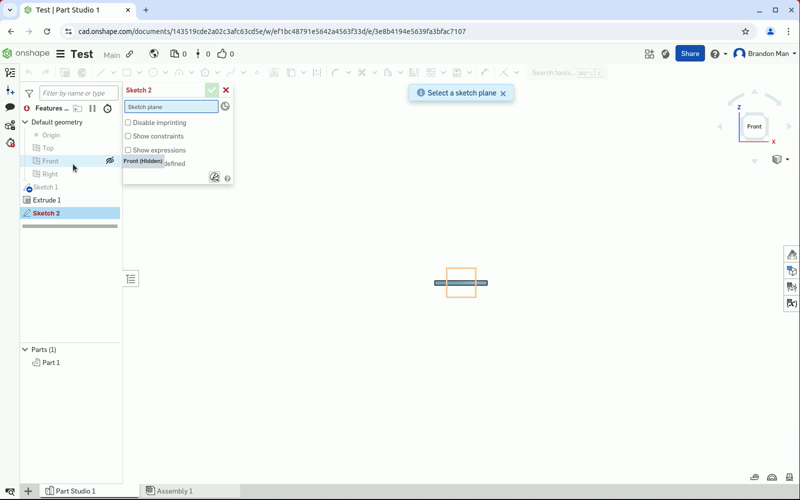
click(73, 163)
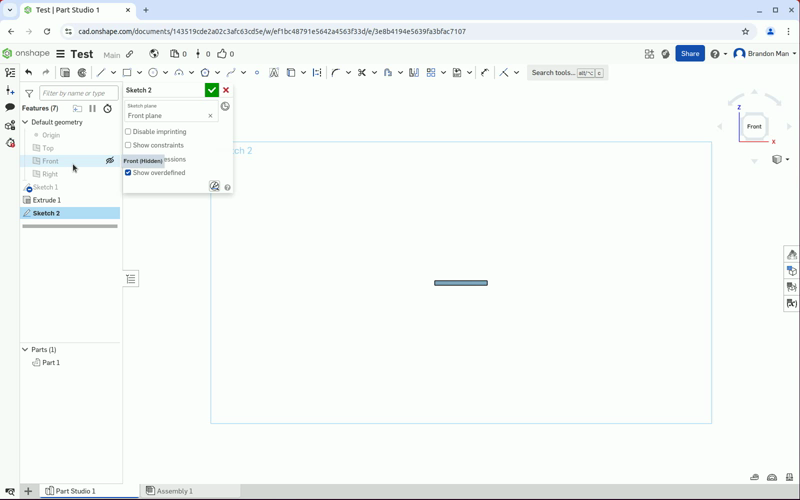
mouse_move(73, 352)
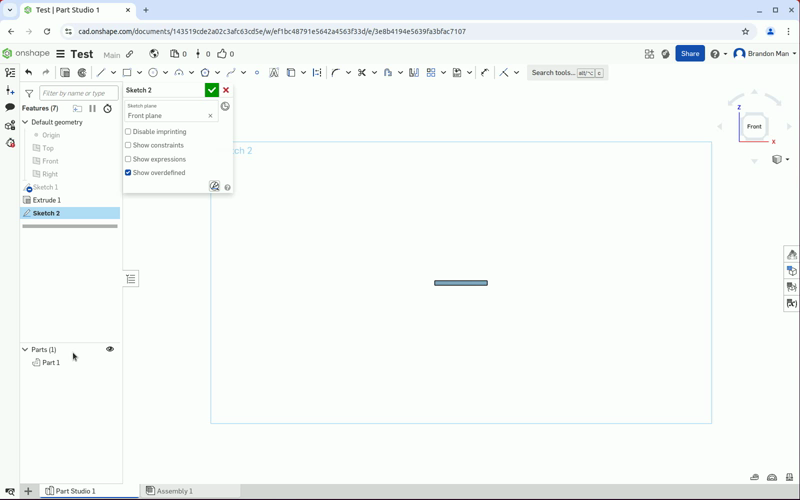
key(y)
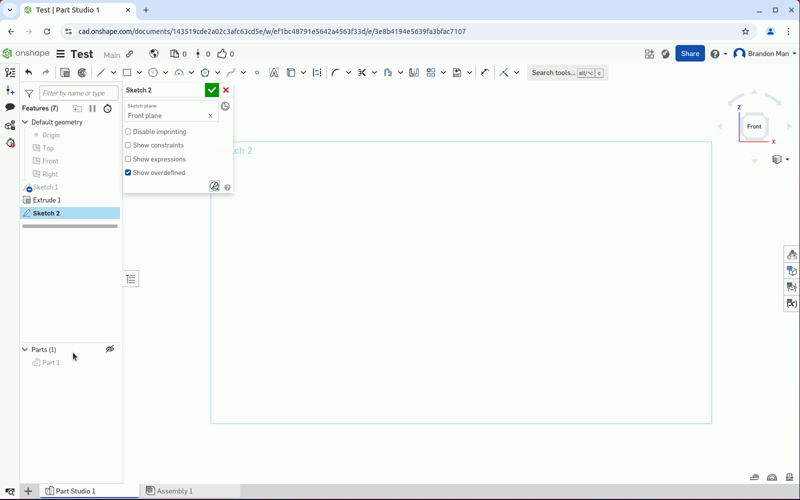
key(l)
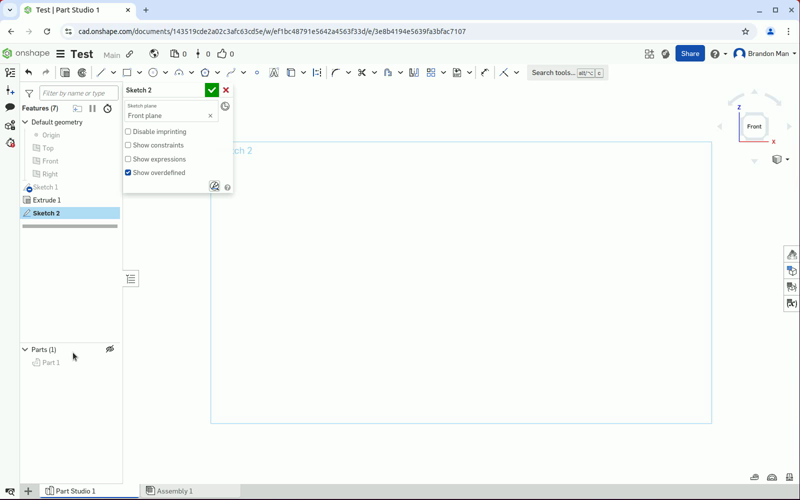
key_down(shift)
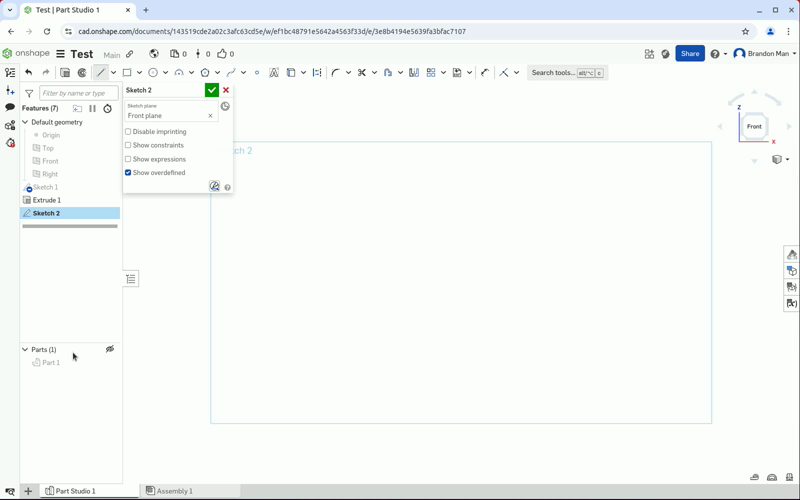
mouse_move(434, 285)
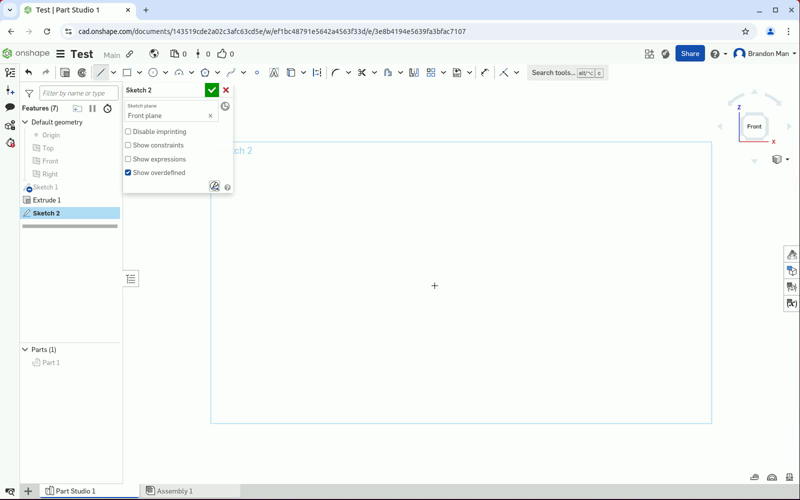
click(434, 285)
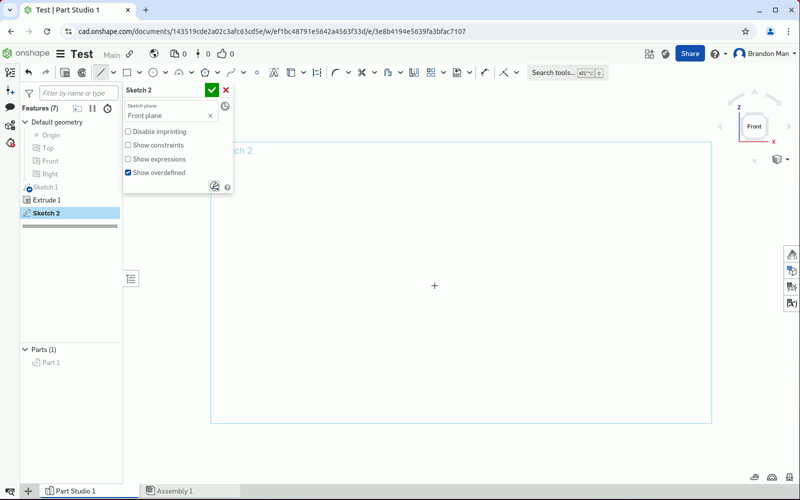
key_up(shift)
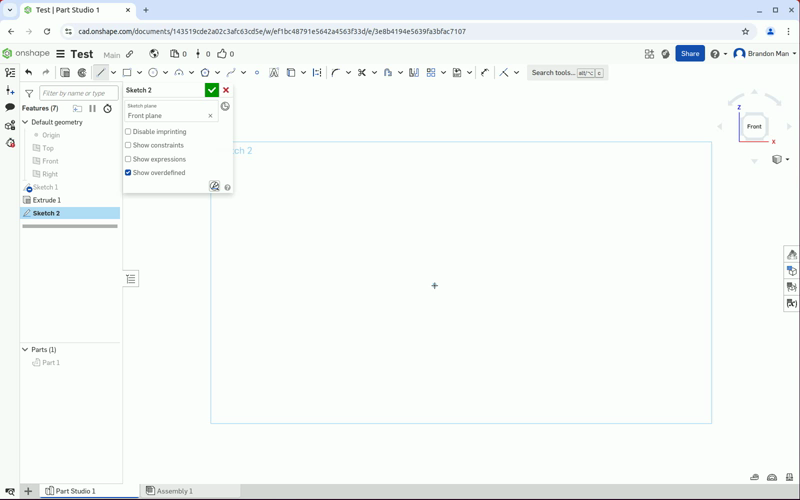
key_down(shift)
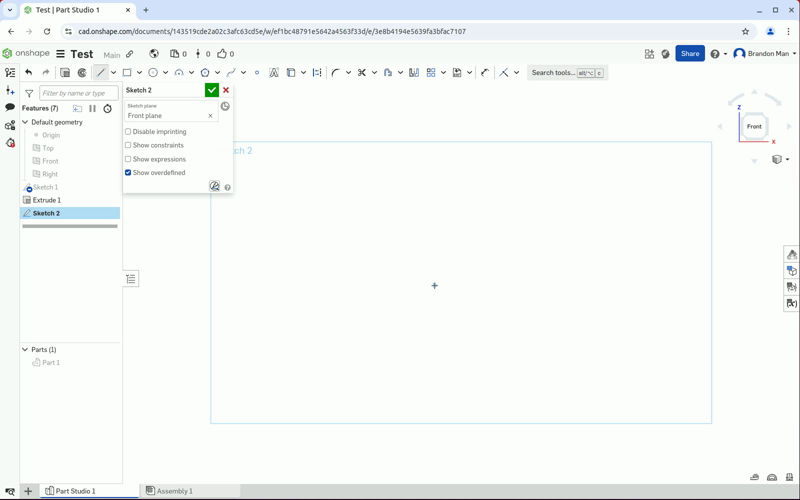
mouse_move(464, 285)
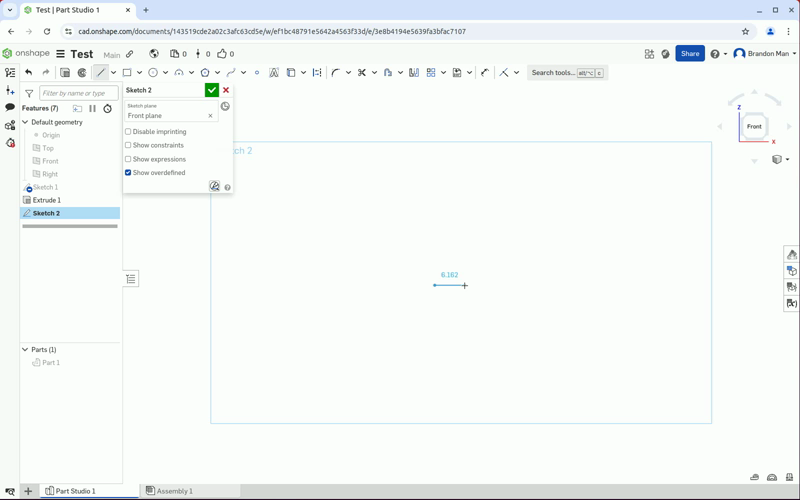
mouse_move(487, 285)
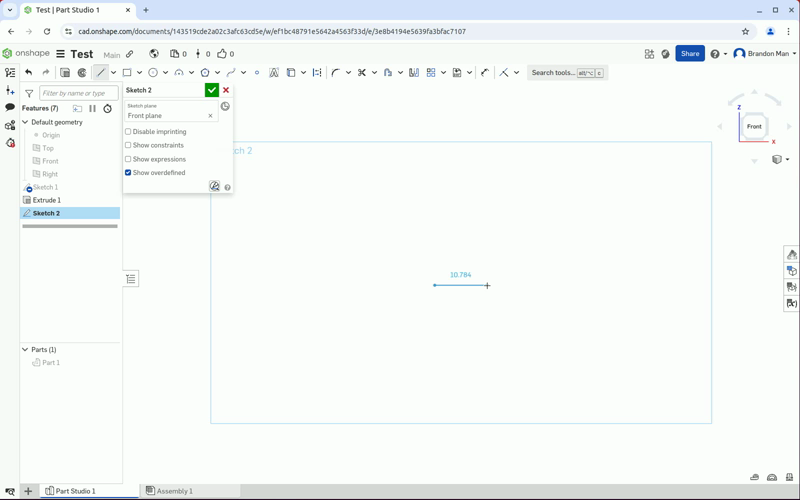
click(487, 285)
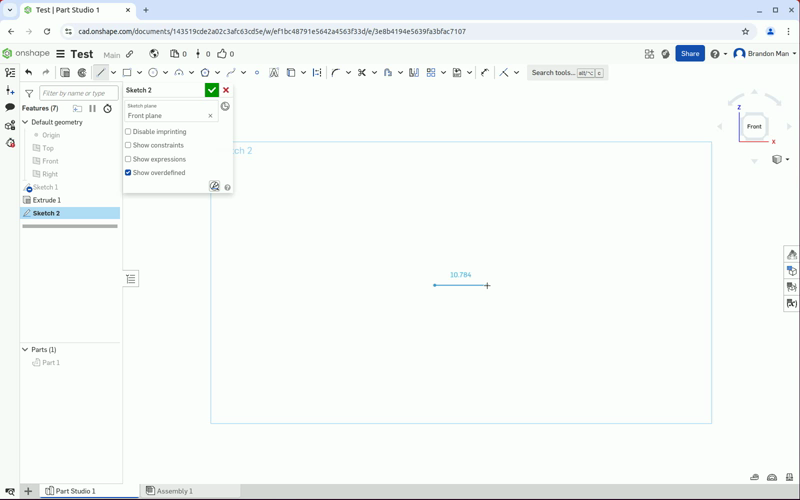
key_up(shift)
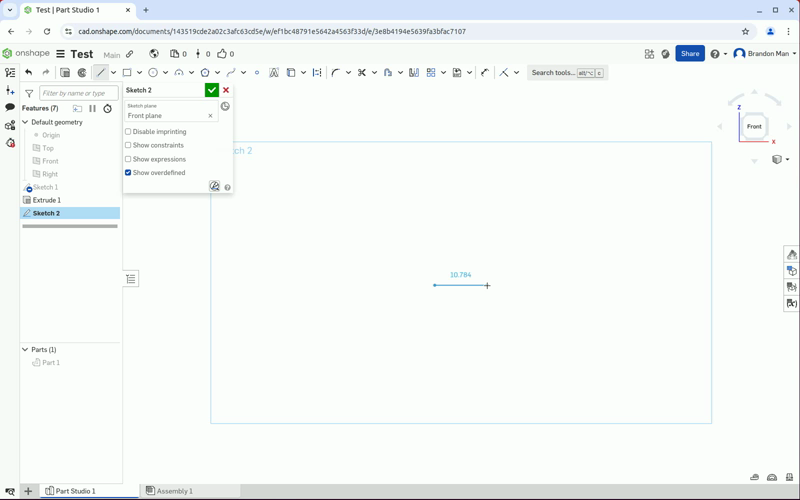
key_down(shift)
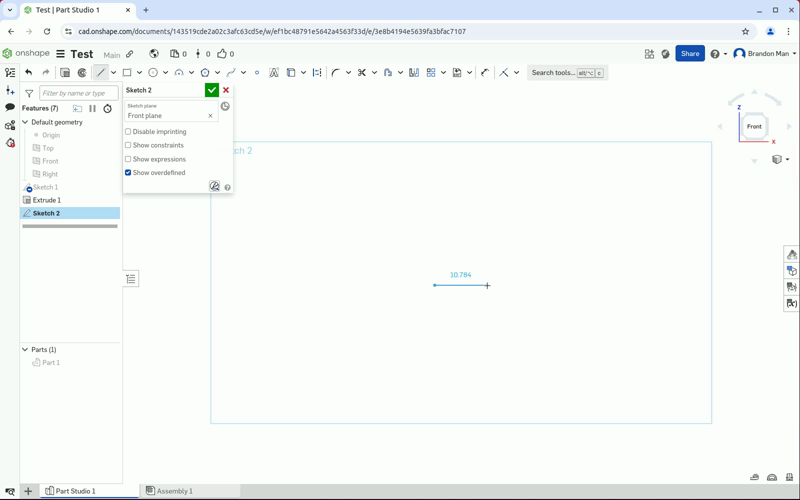
mouse_move(517, 285)
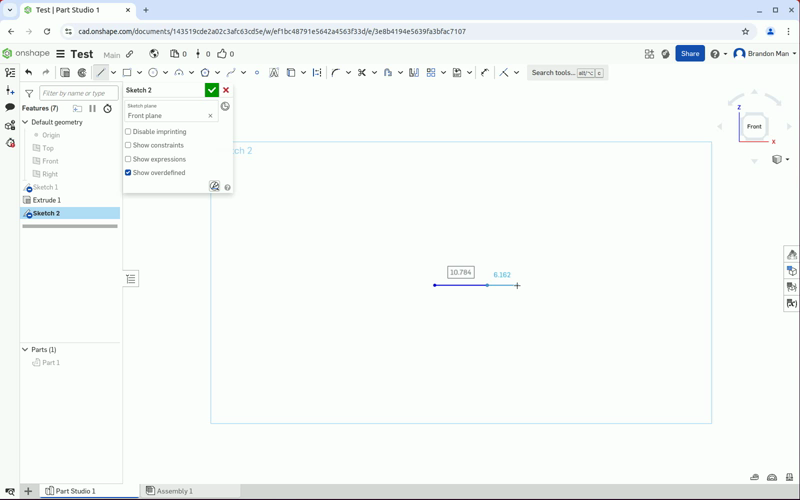
mouse_move(487, 280)
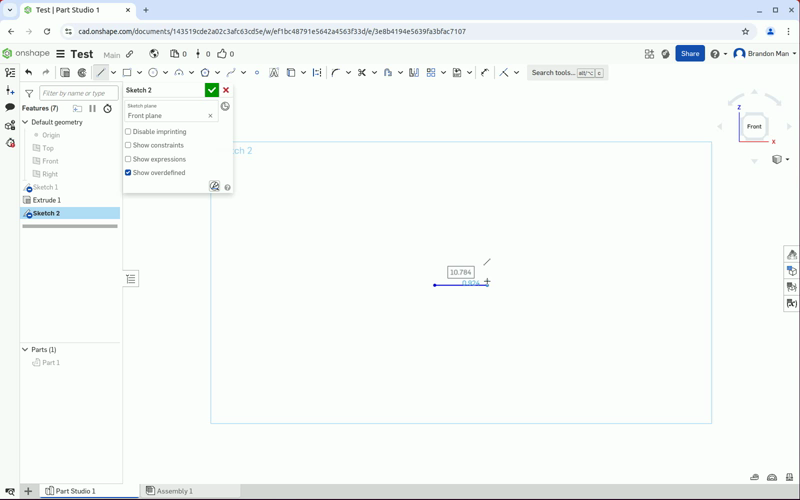
scroll(6)
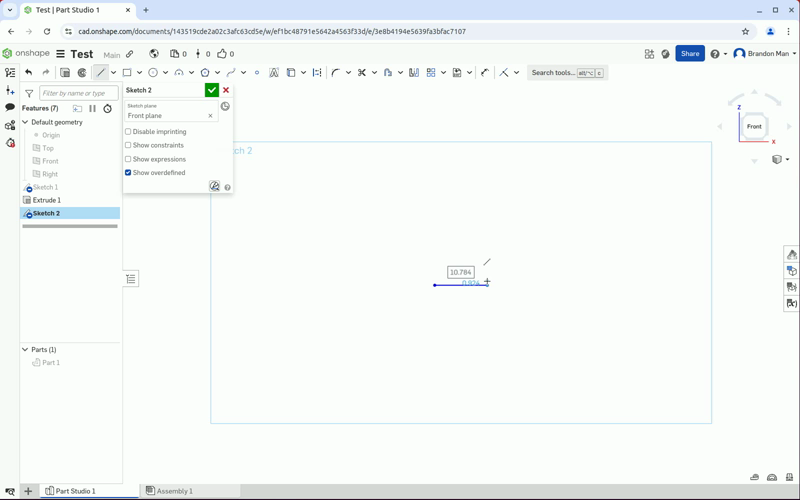
scroll(6)
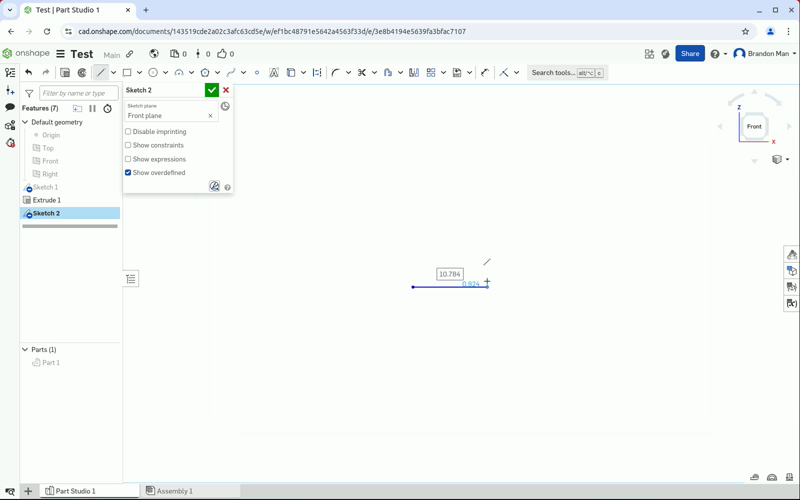
scroll(6)
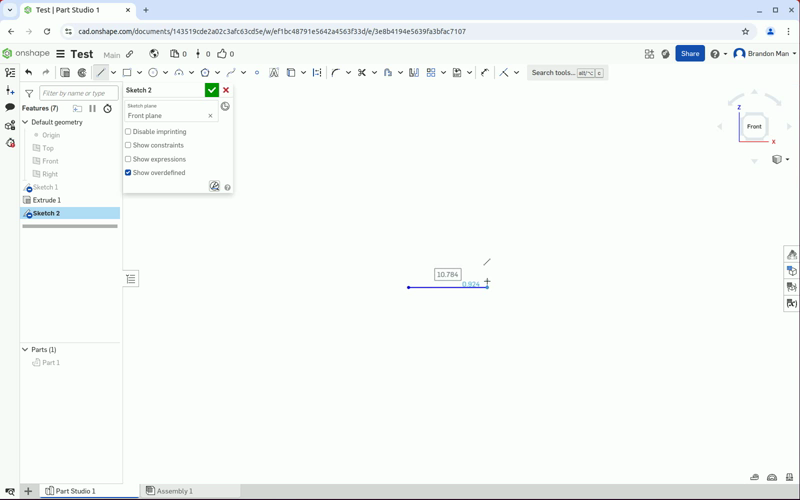
scroll(6)
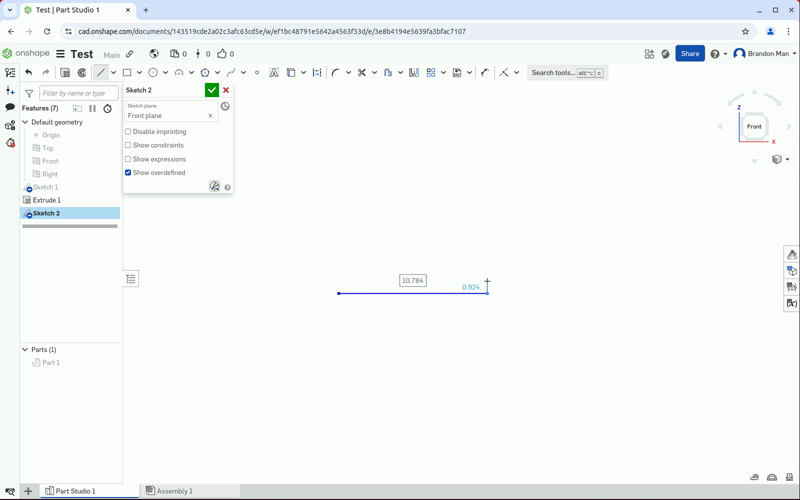
scroll(6)
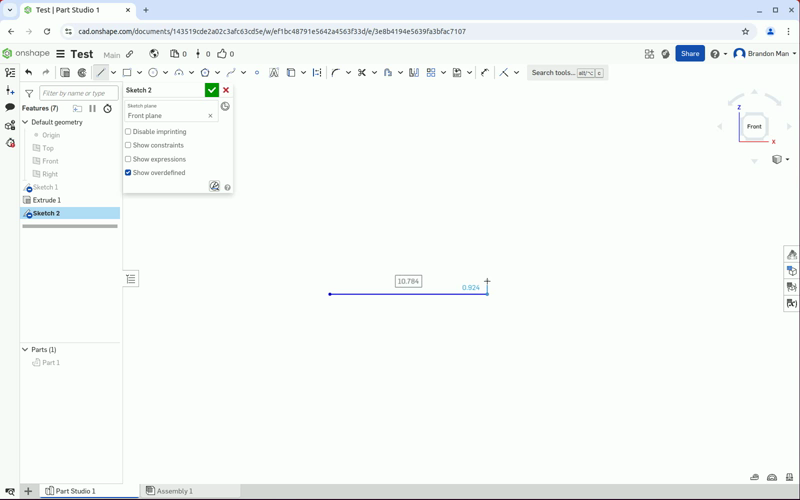
scroll(6)
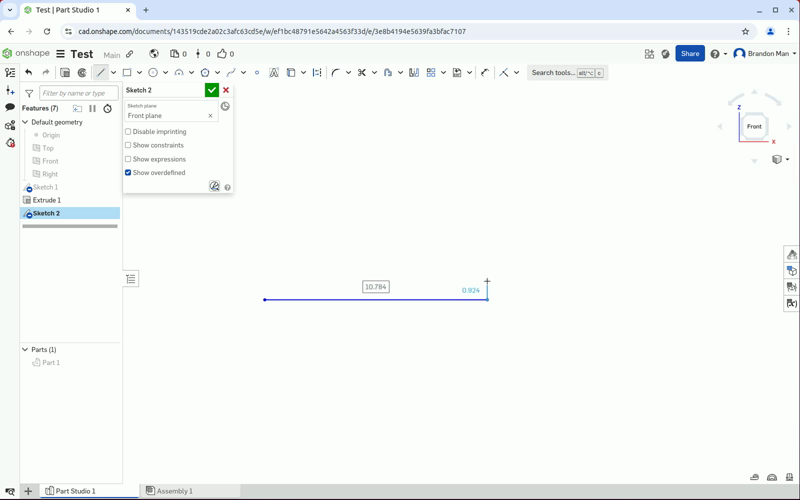
scroll(6)
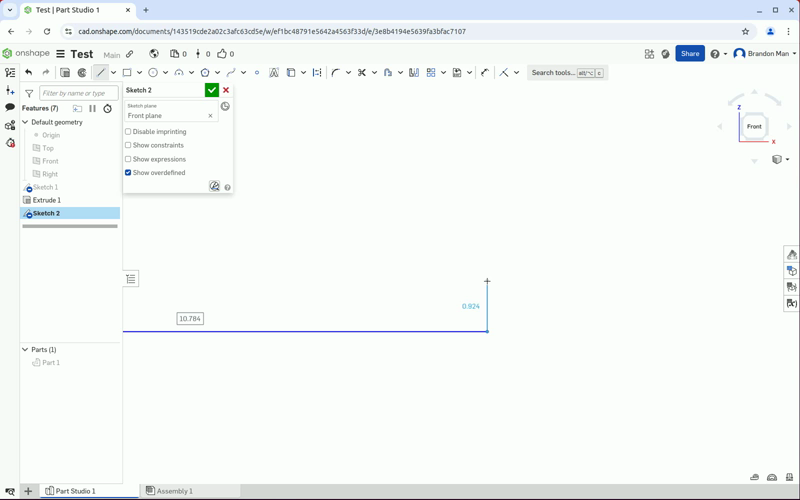
click(487, 280)
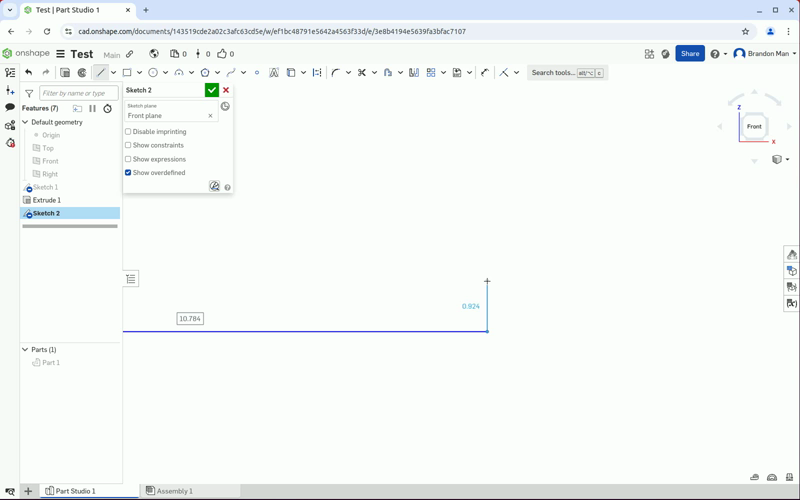
scroll(-6)
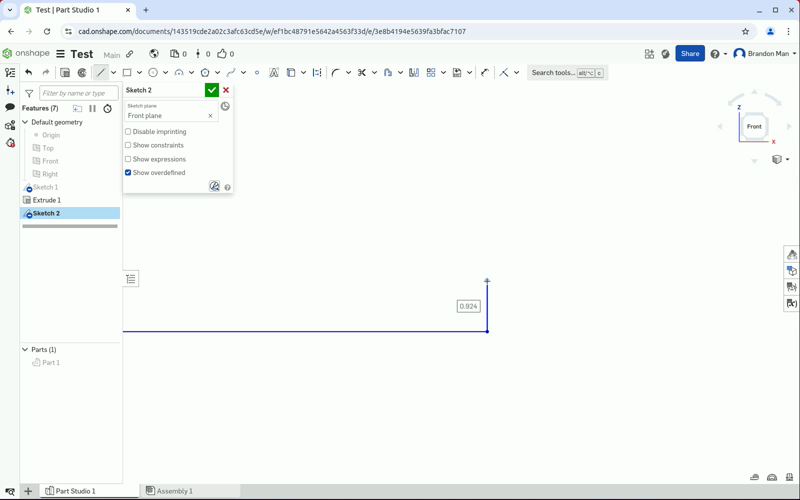
scroll(-6)
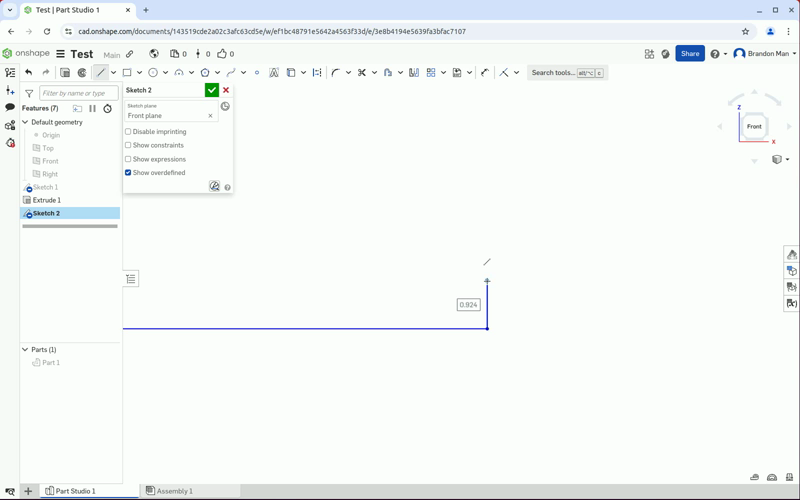
scroll(-6)
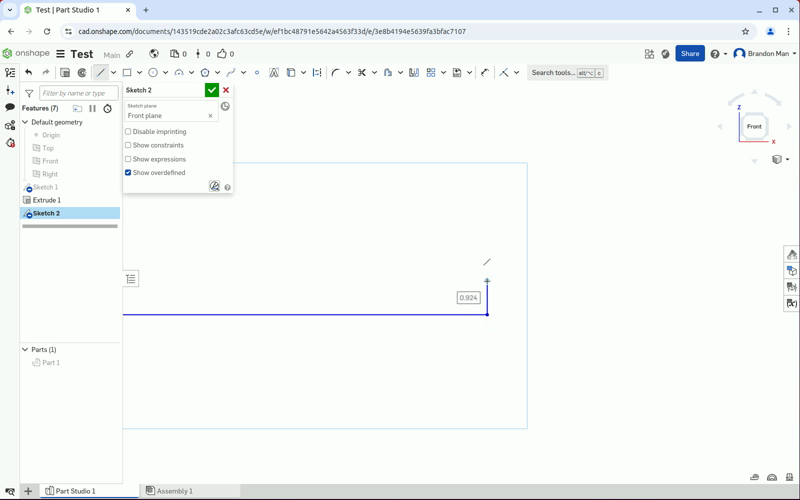
scroll(-6)
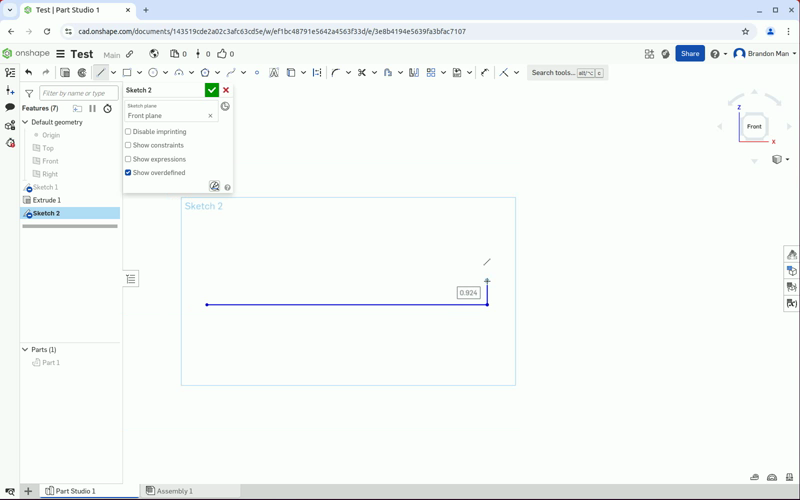
scroll(-6)
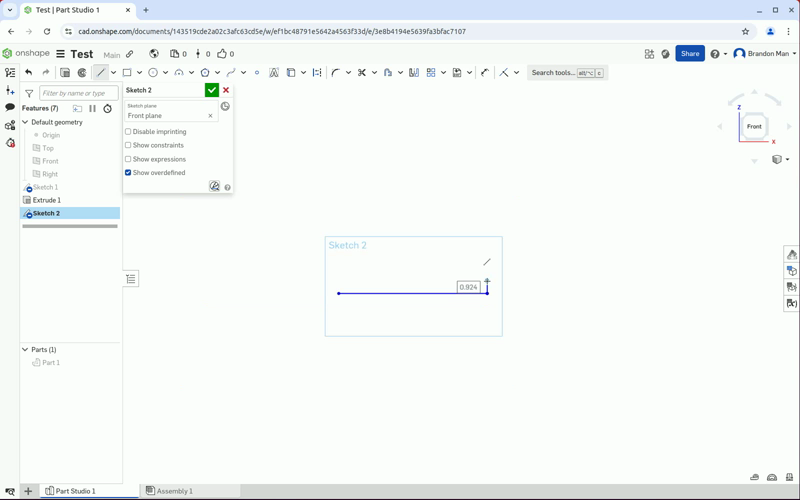
scroll(-6)
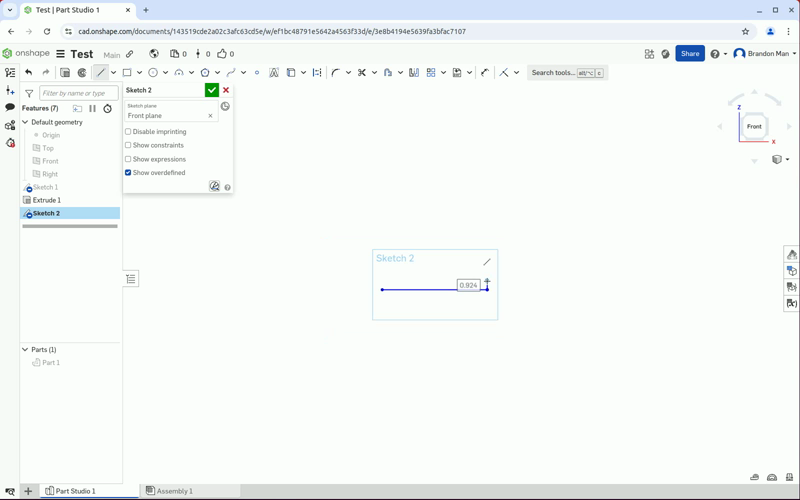
scroll(-6)
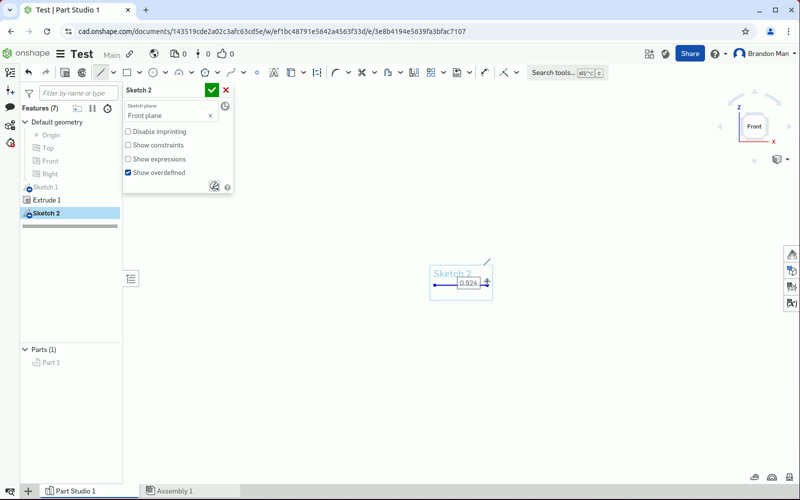
key_up(shift)
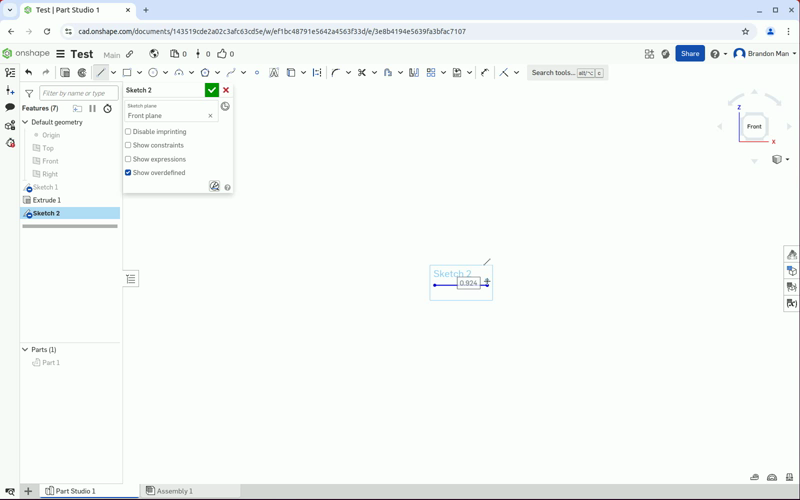
key_down(shift)
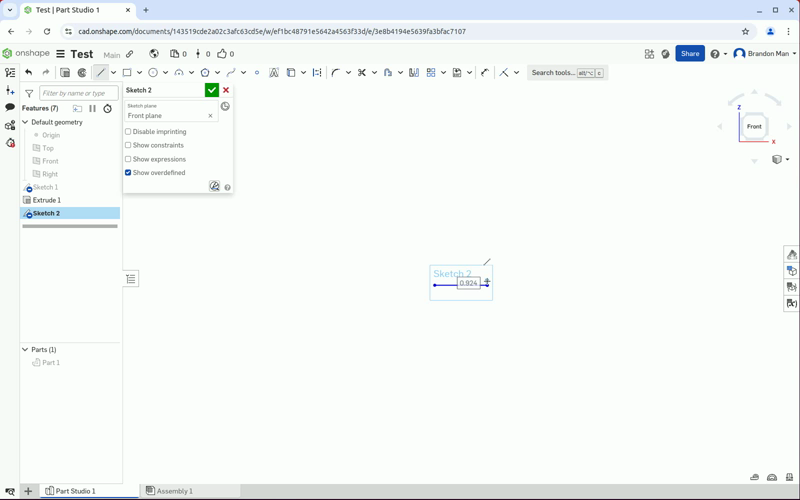
mouse_move(517, 280)
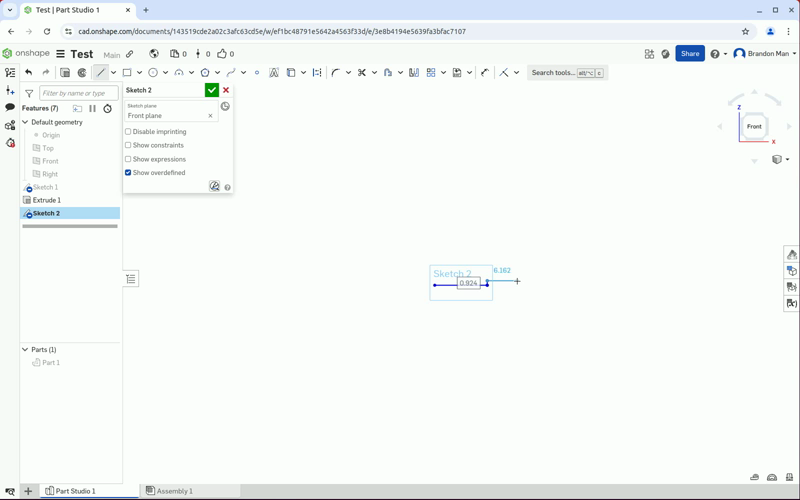
mouse_move(434, 280)
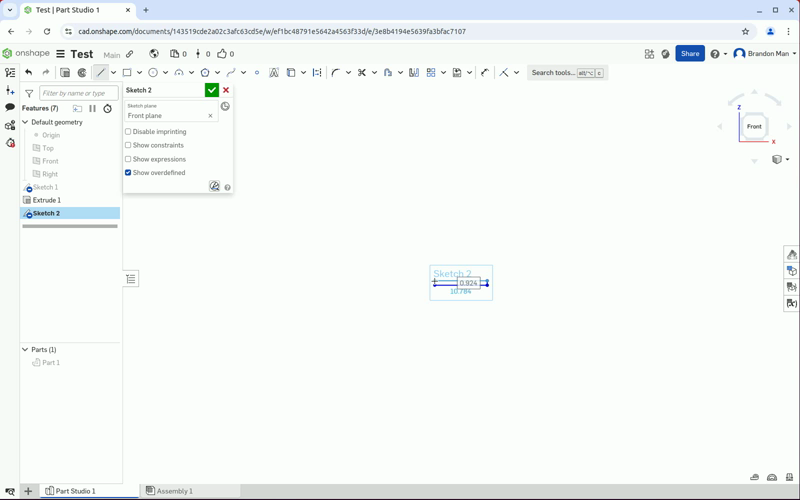
click(434, 280)
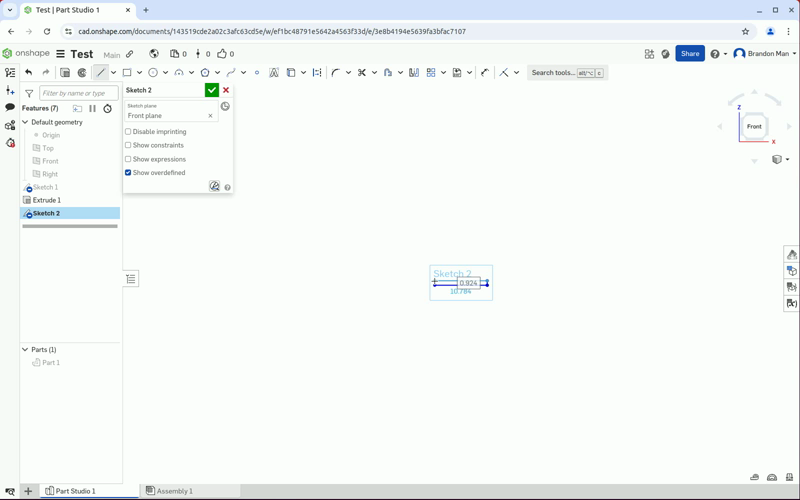
key_up(shift)
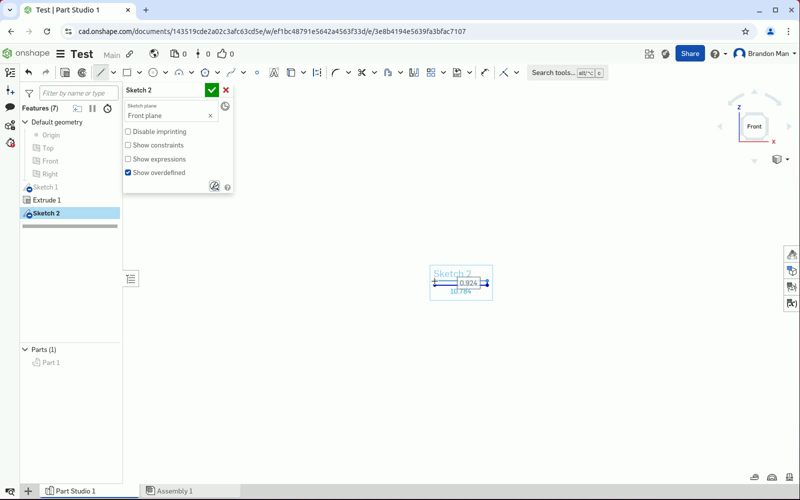
mouse_move(464, 280)
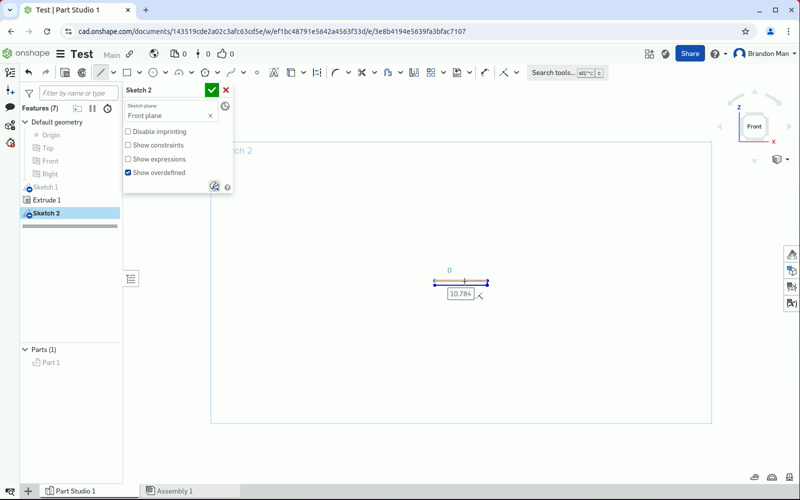
key_down(shift)
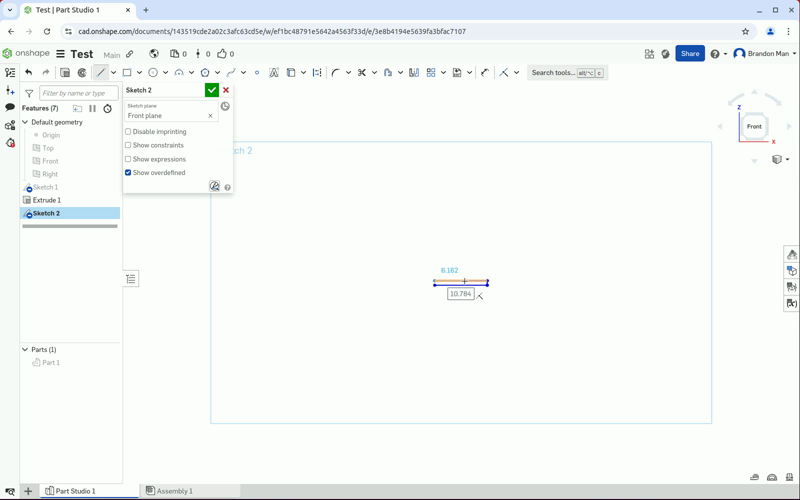
mouse_move(434, 285)
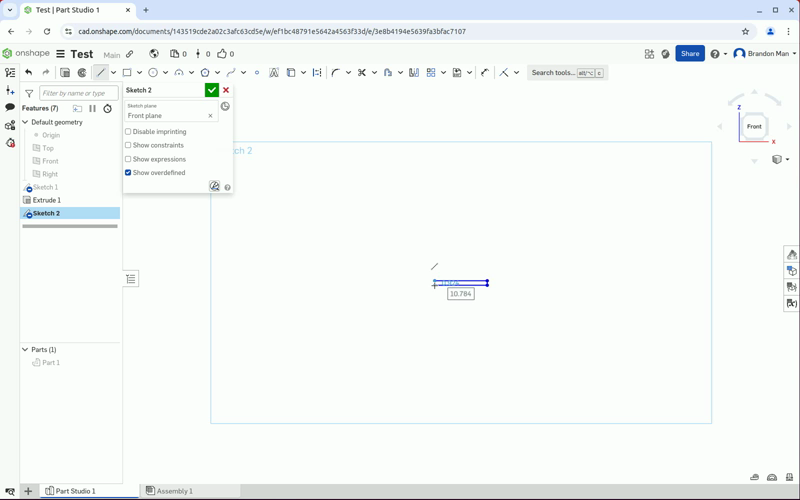
scroll(6)
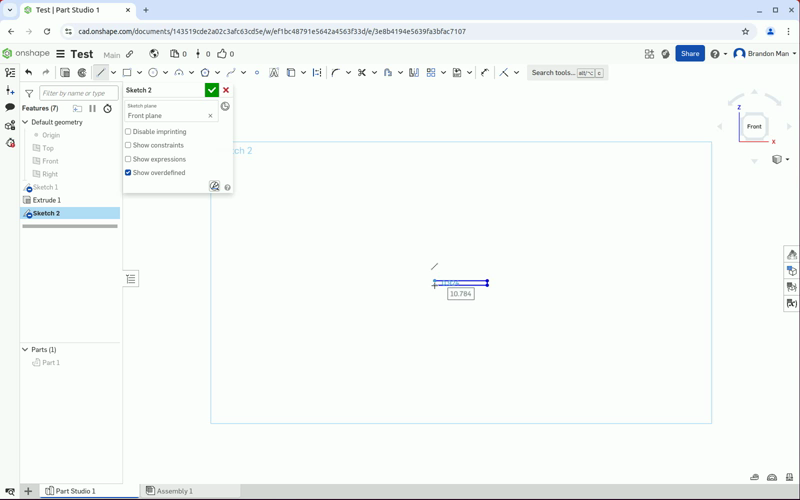
scroll(6)
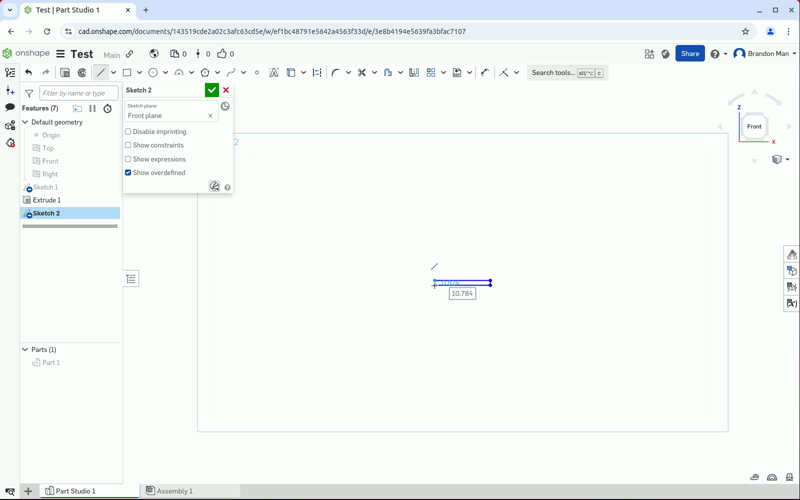
scroll(6)
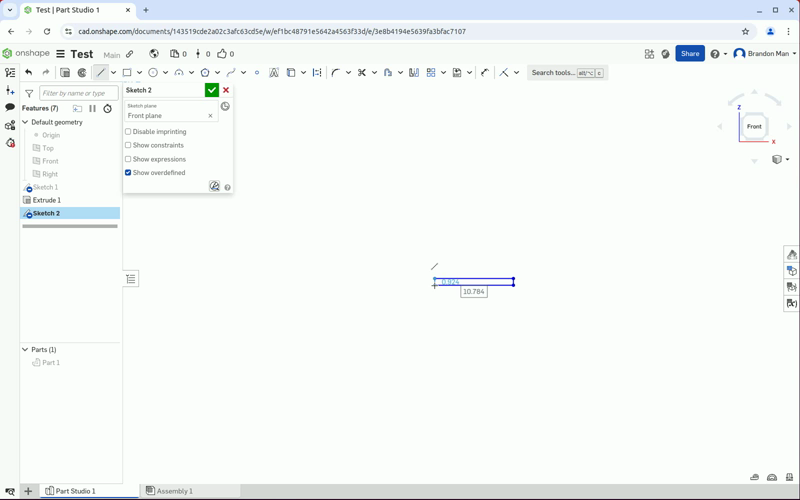
scroll(6)
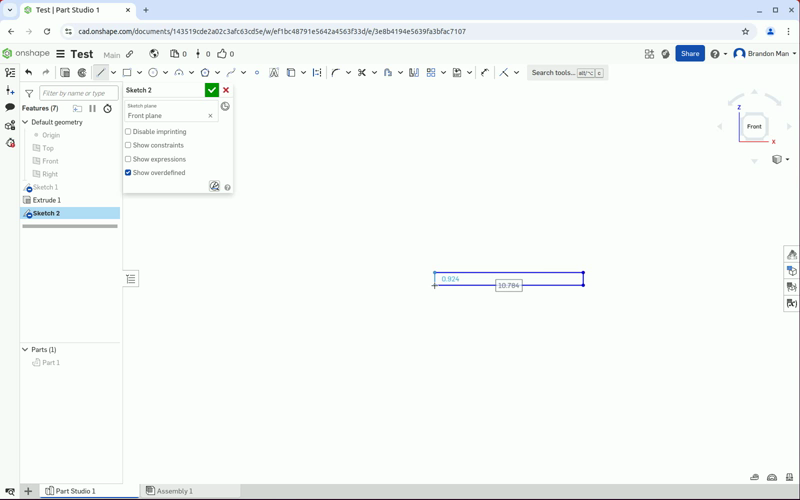
scroll(6)
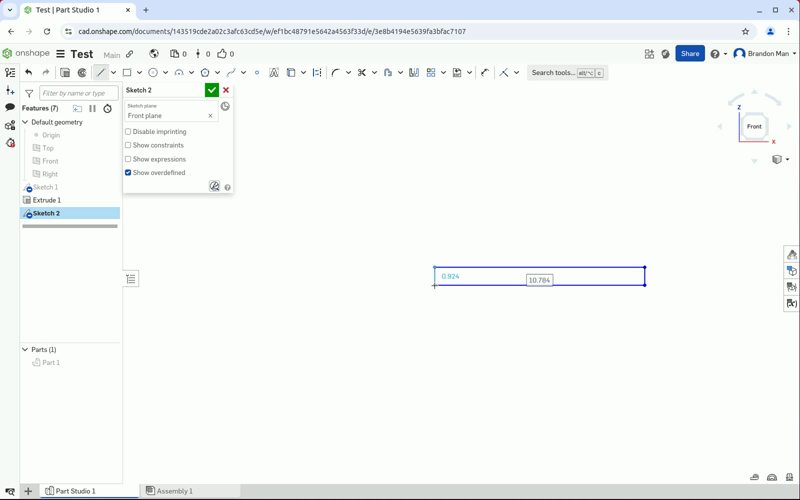
scroll(6)
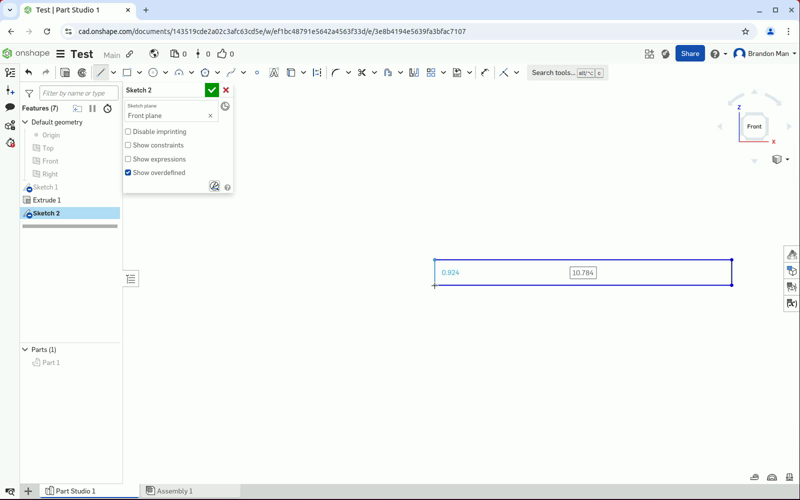
scroll(6)
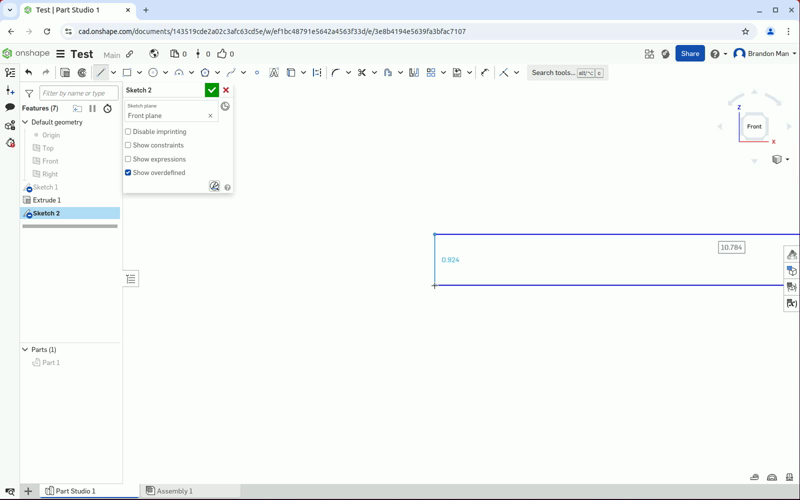
key_up(shift)
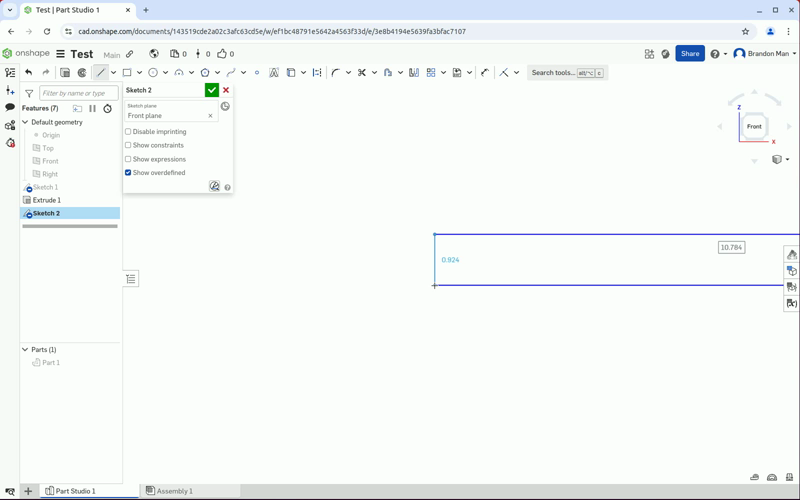
click(434, 285)
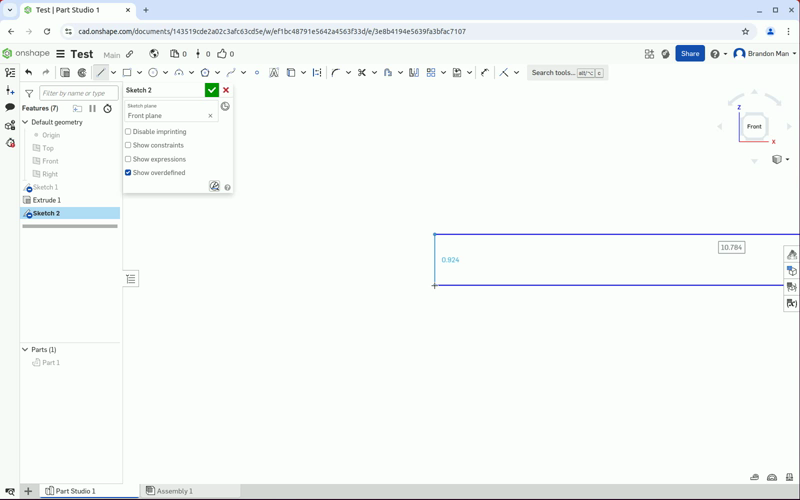
scroll(-6)
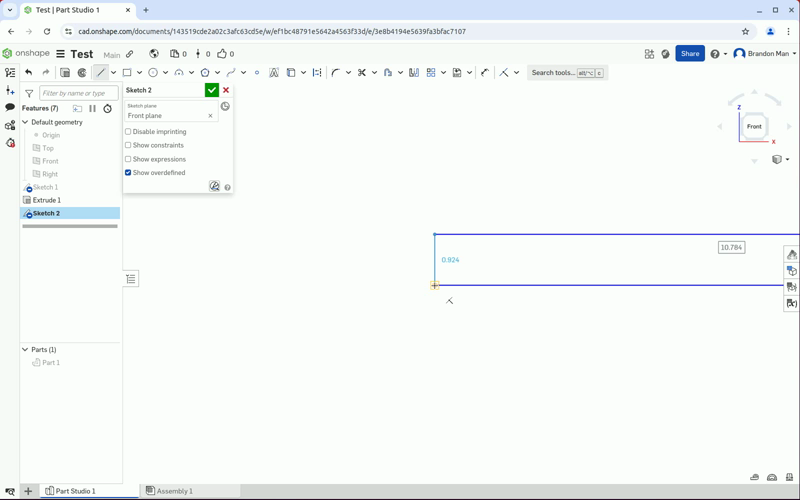
scroll(-6)
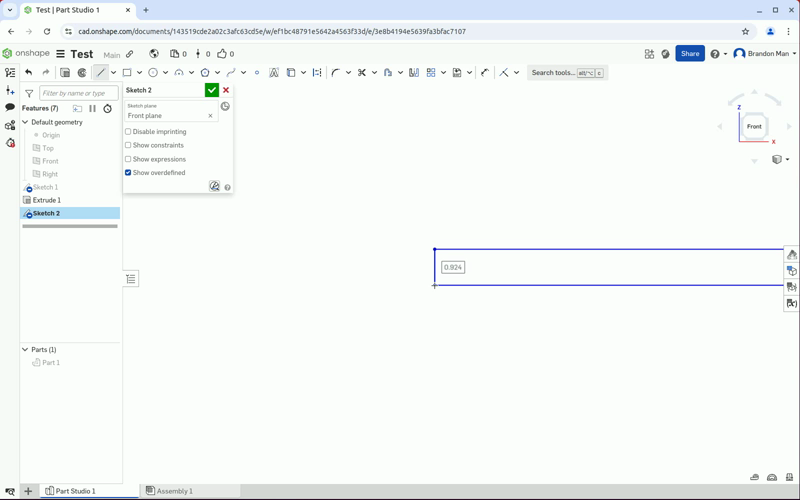
scroll(-6)
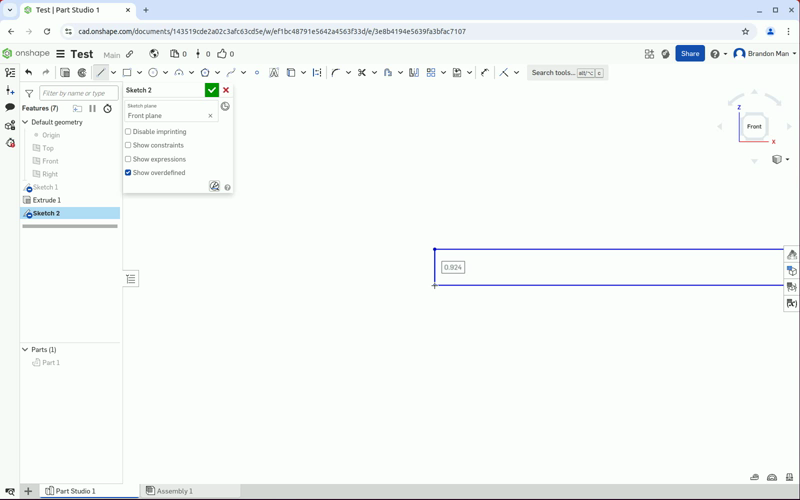
scroll(-6)
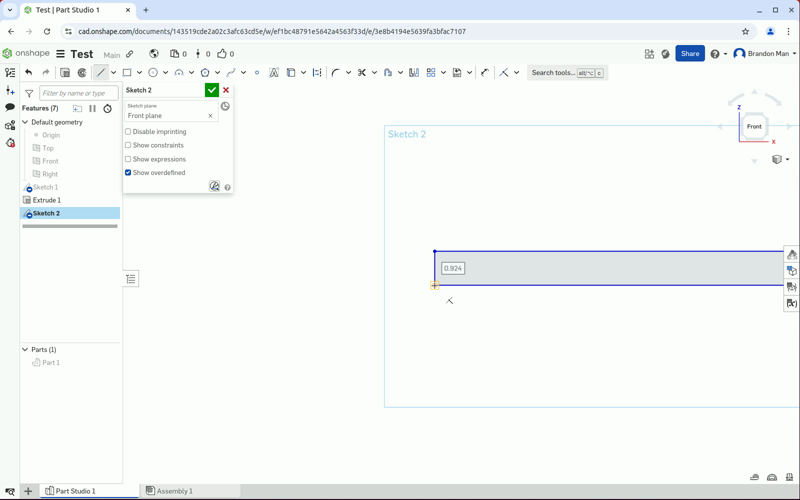
scroll(-6)
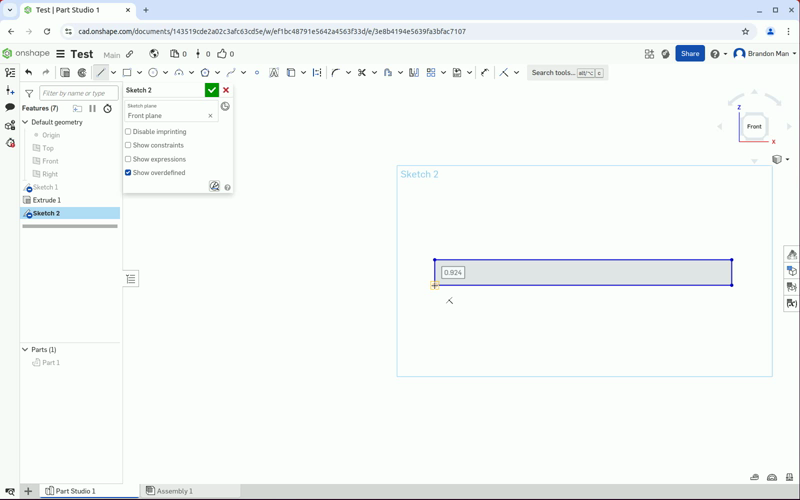
scroll(-6)
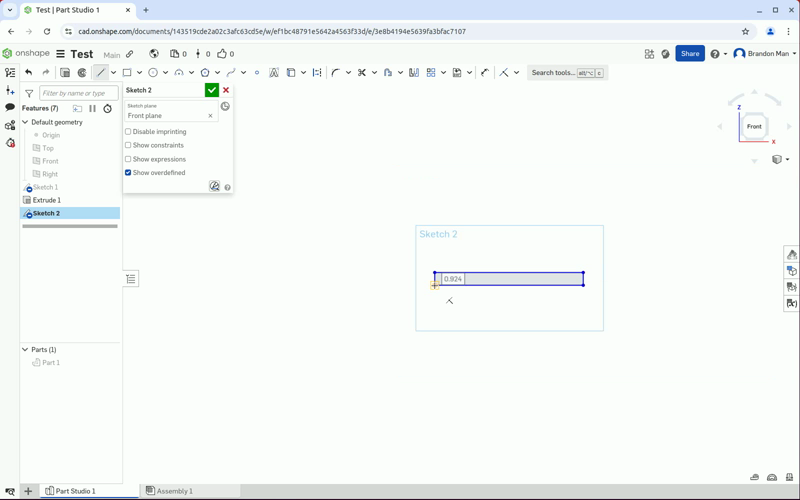
scroll(-6)
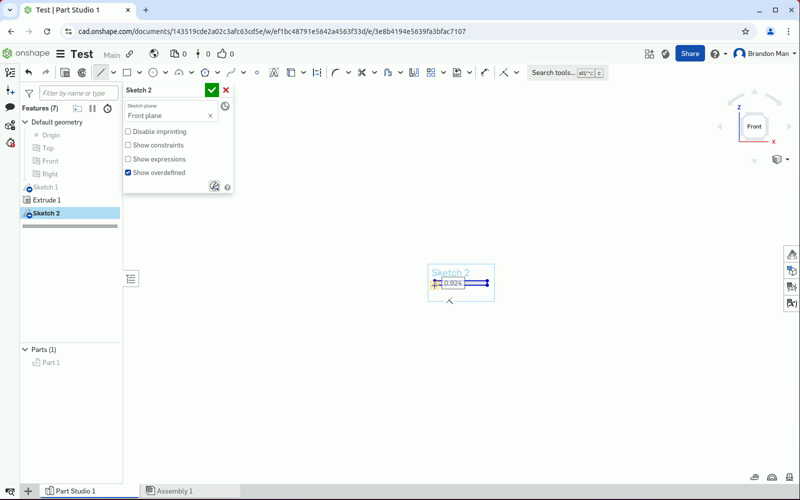
key(esc)
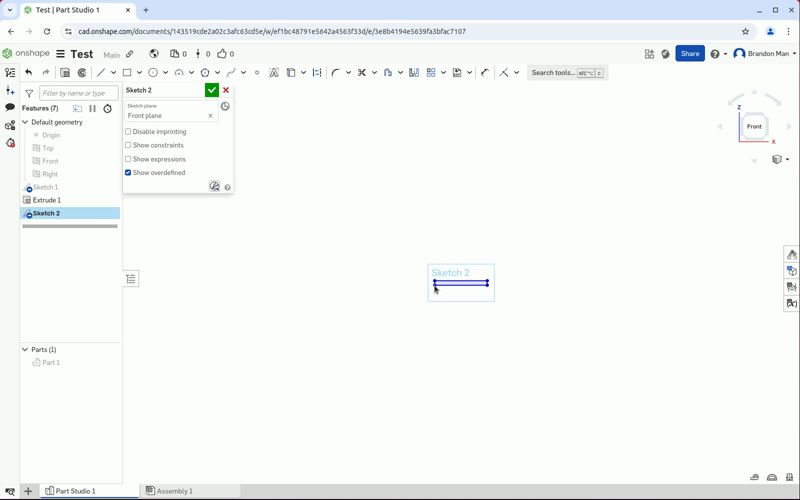
mouse_move(468, 281)
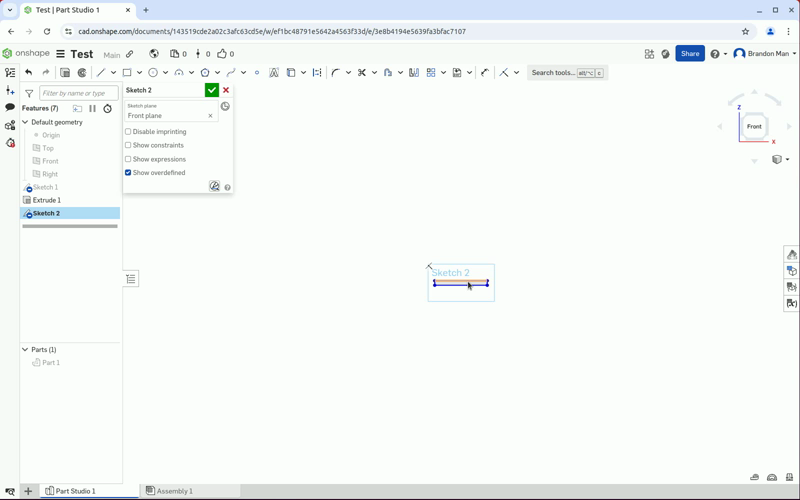
scroll(6)
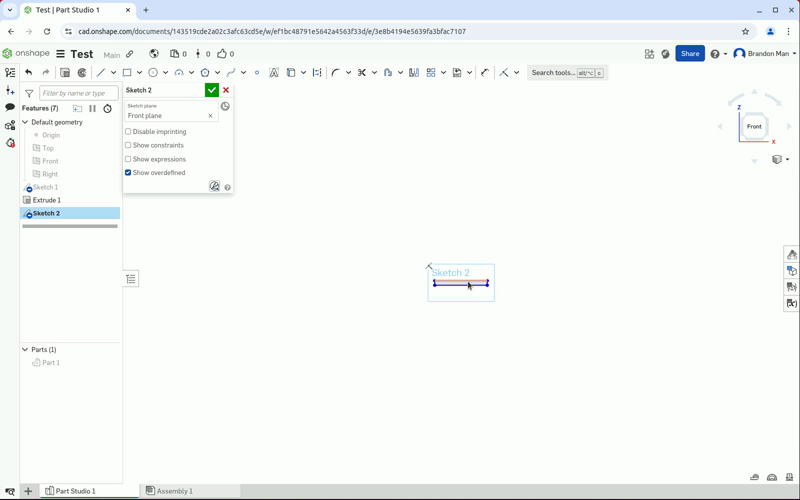
scroll(6)
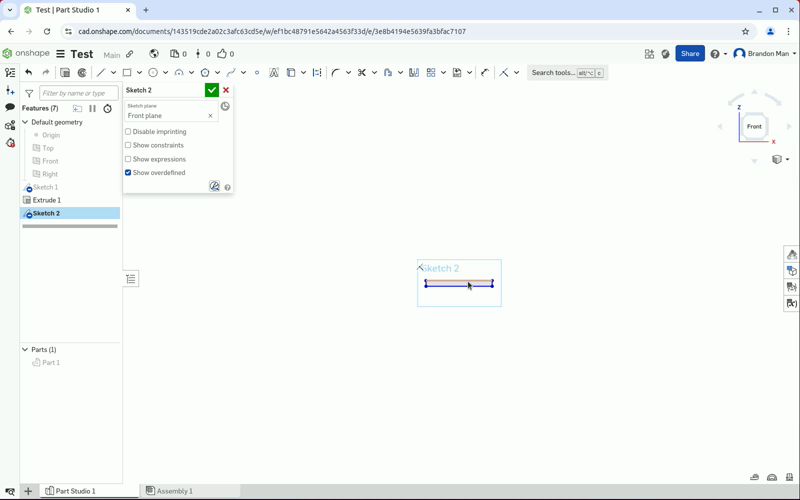
scroll(6)
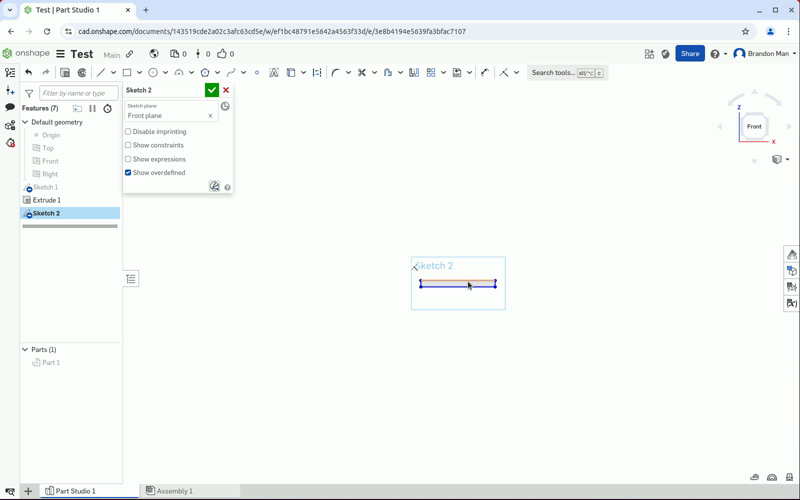
scroll(6)
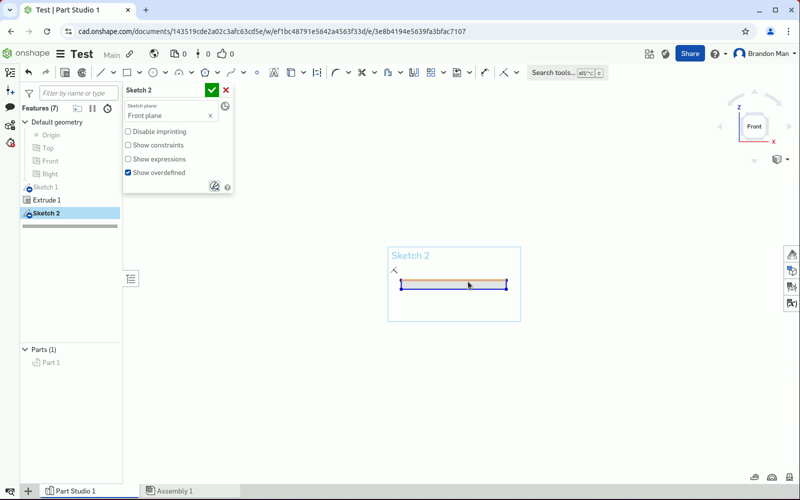
scroll(6)
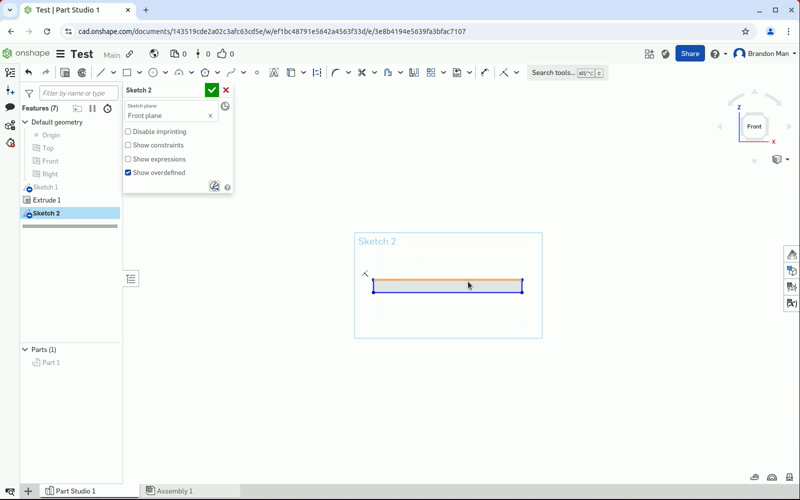
scroll(6)
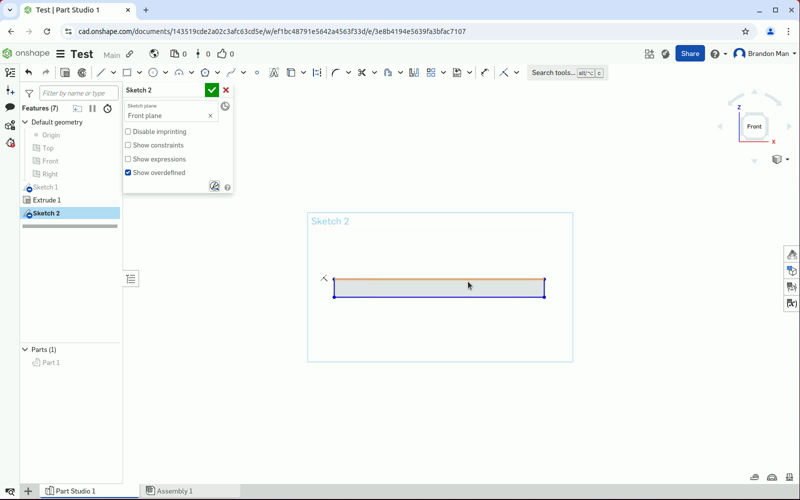
scroll(6)
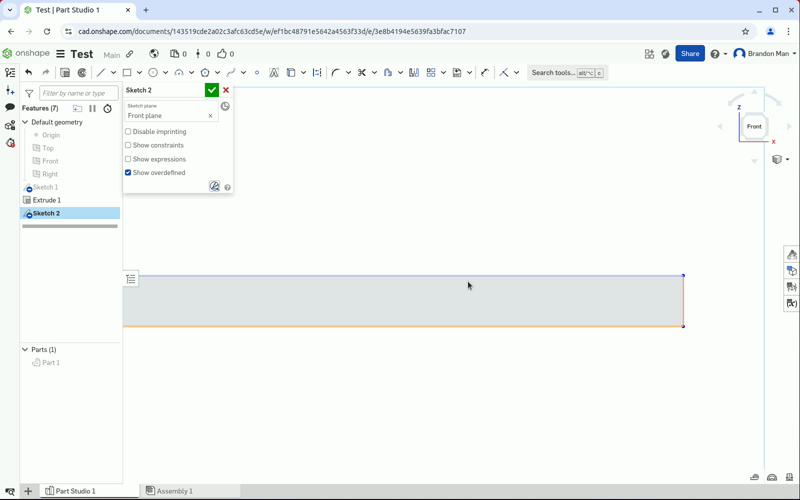
click(468, 281)
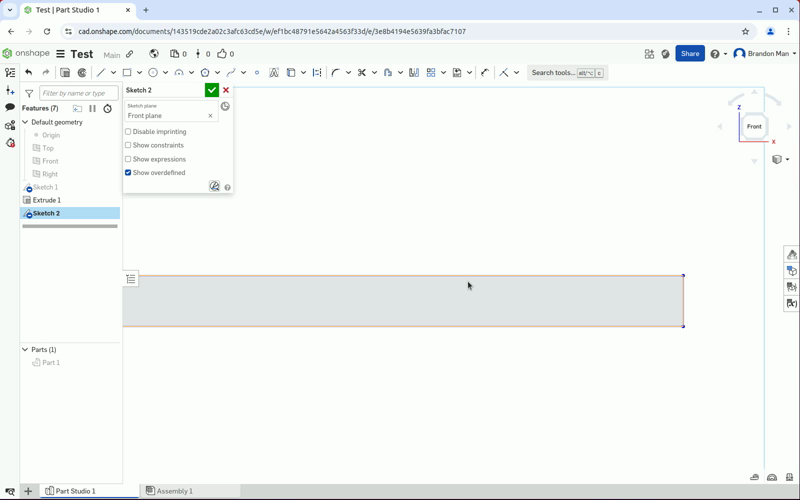
scroll(-6)
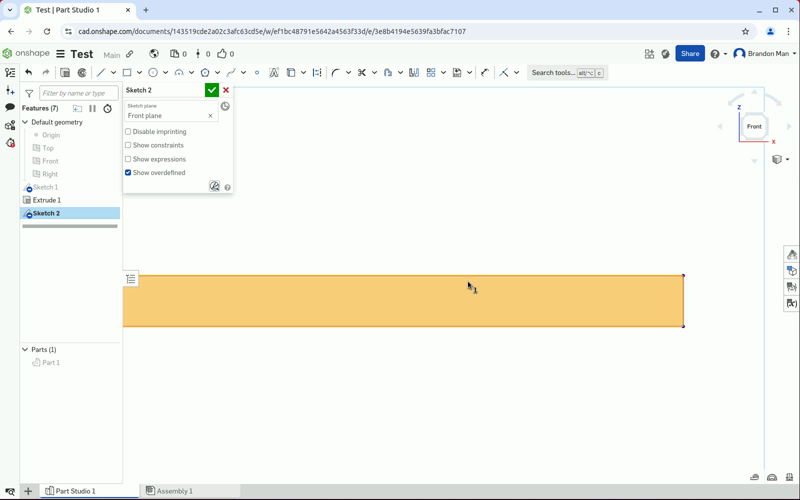
scroll(-6)
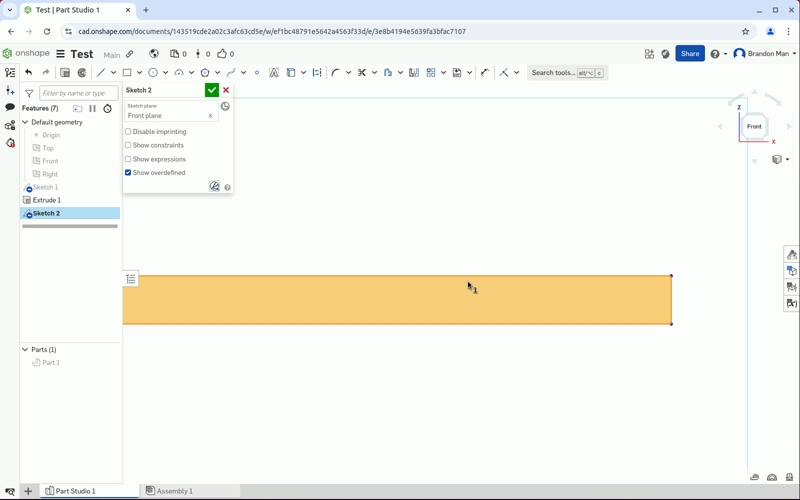
scroll(-6)
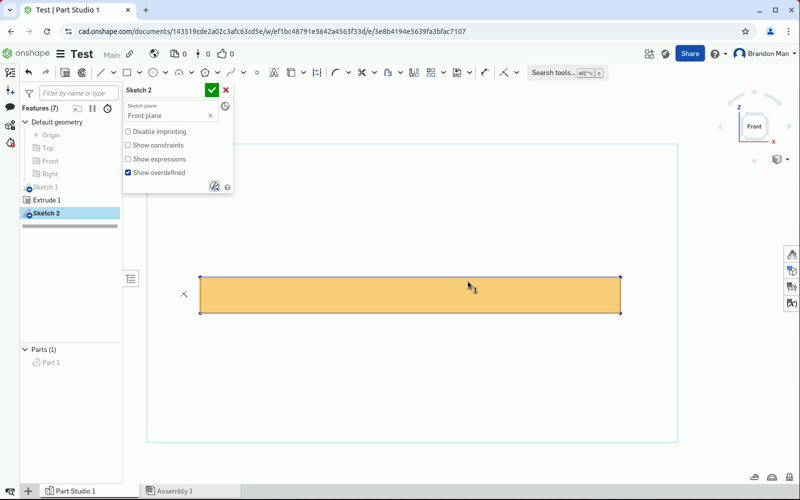
scroll(-6)
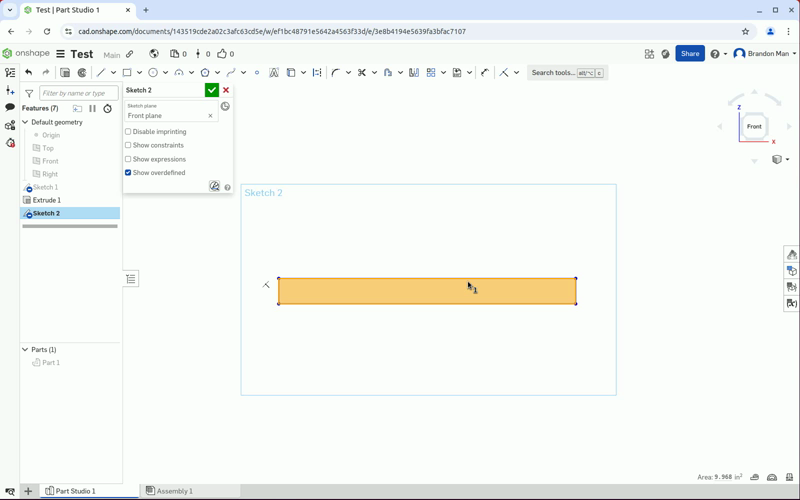
scroll(-6)
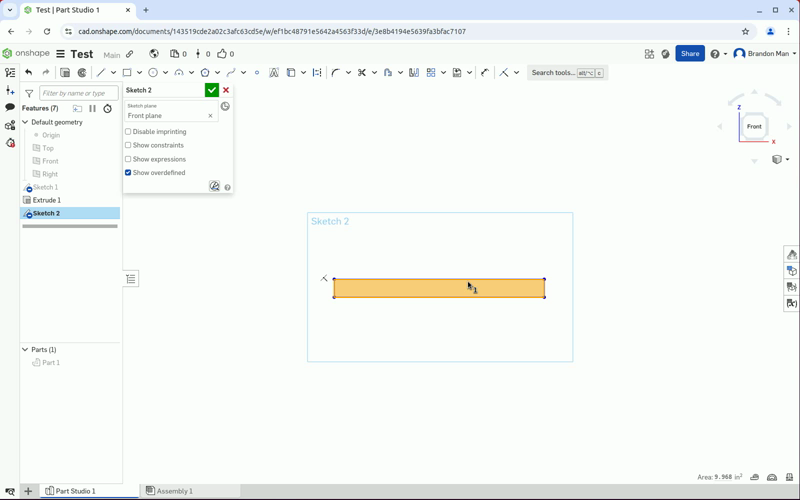
scroll(-6)
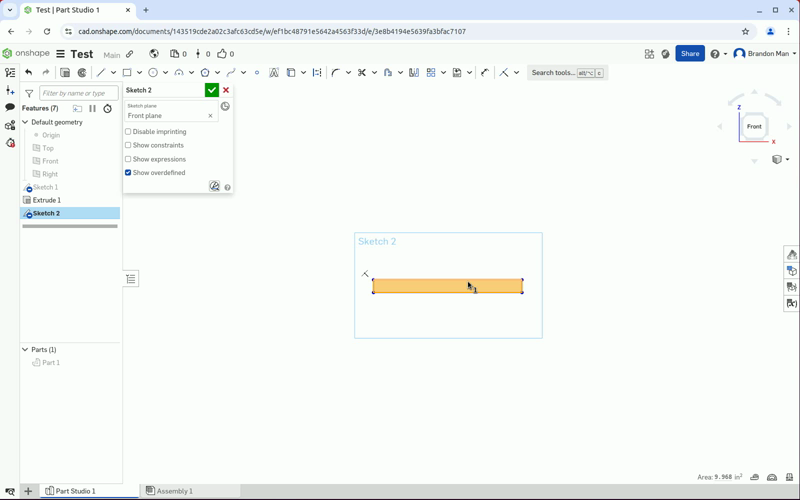
scroll(-6)
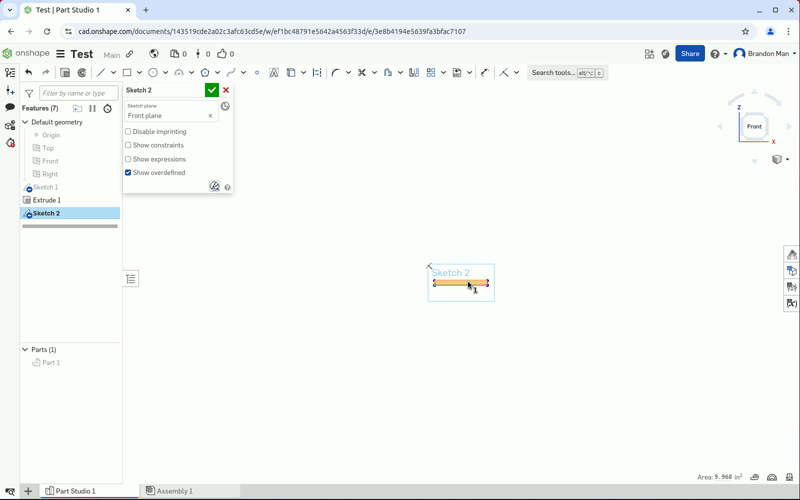
mouse_move(73, 352)
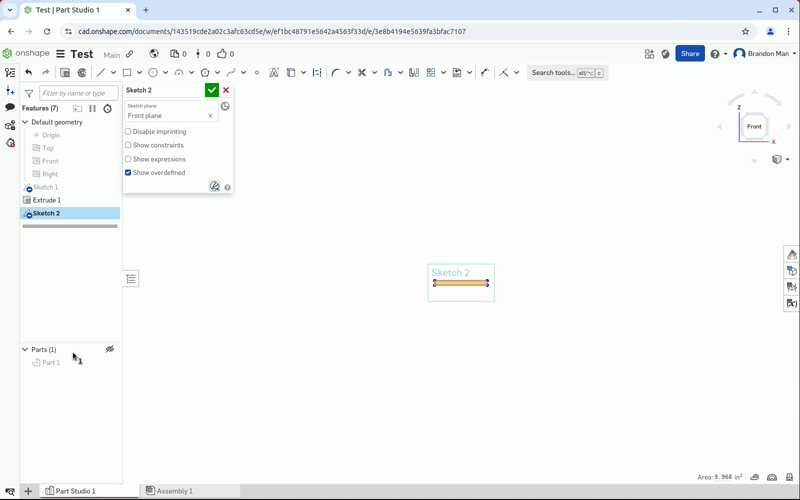
key(shift+y)
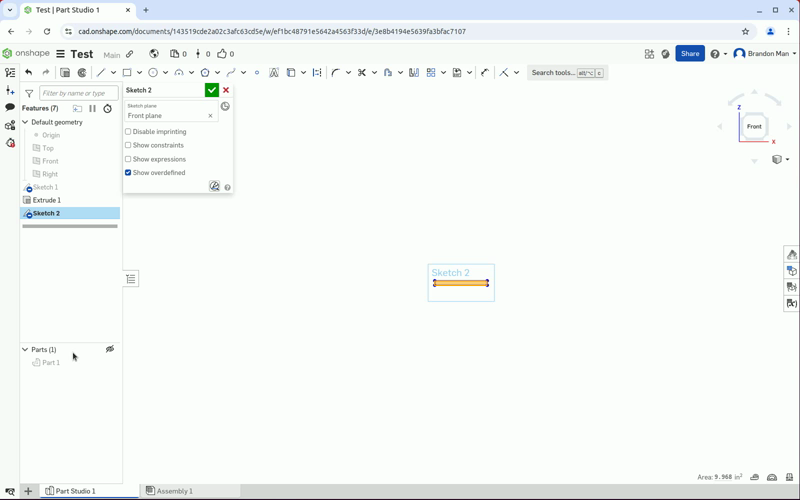
key(shift+e)
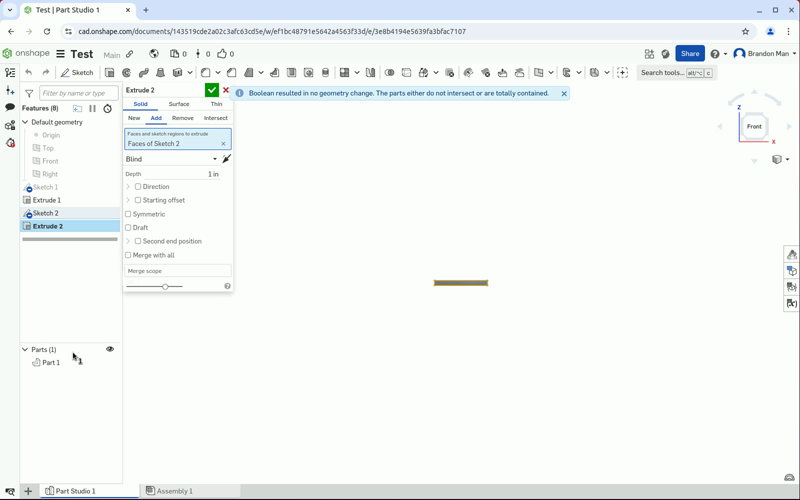
mouse_move(143, 106)
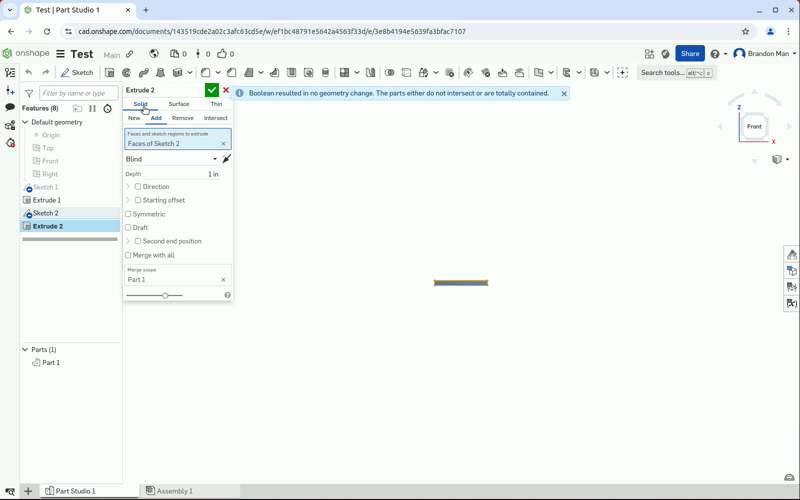
click(143, 106)
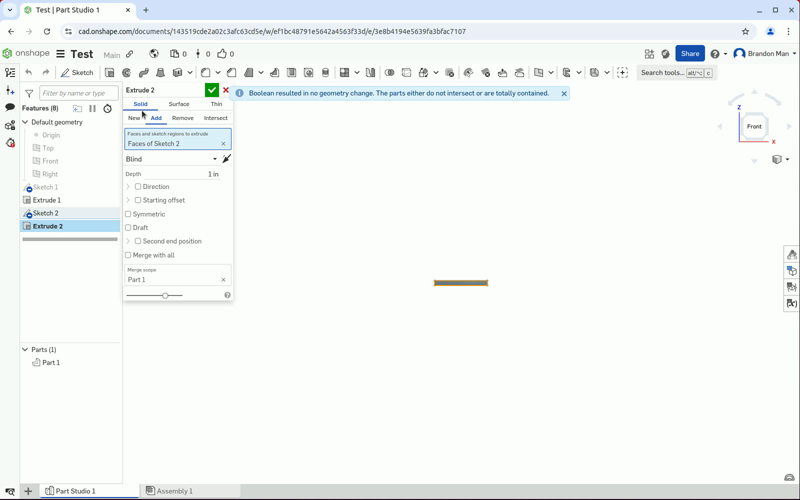
mouse_move(137, 120)
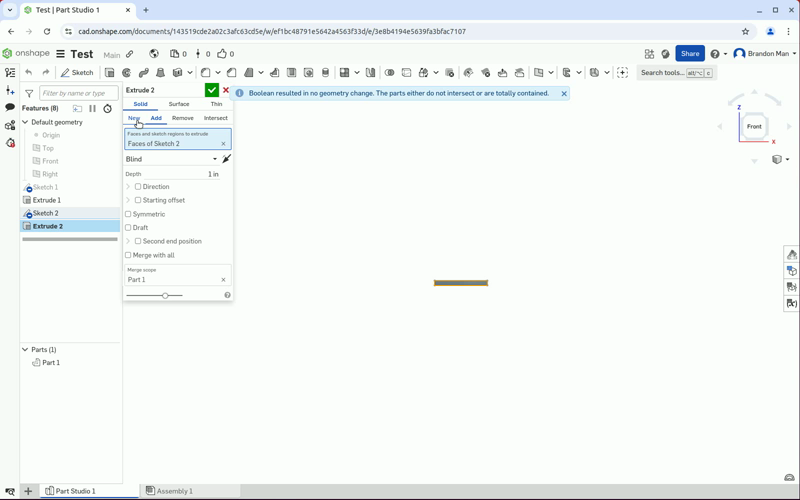
click(137, 120)
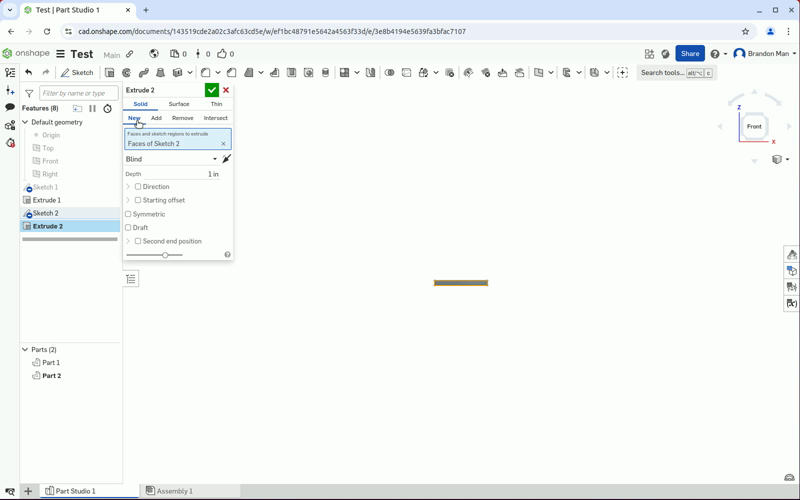
key(tab, 4)
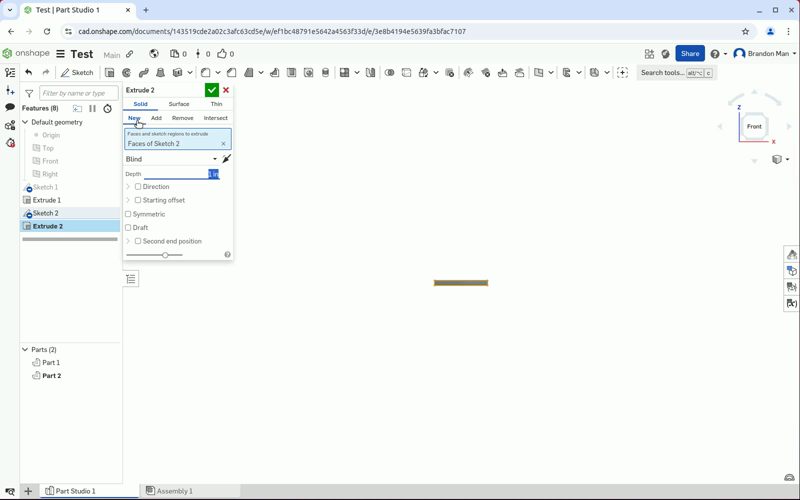
text(17.09)
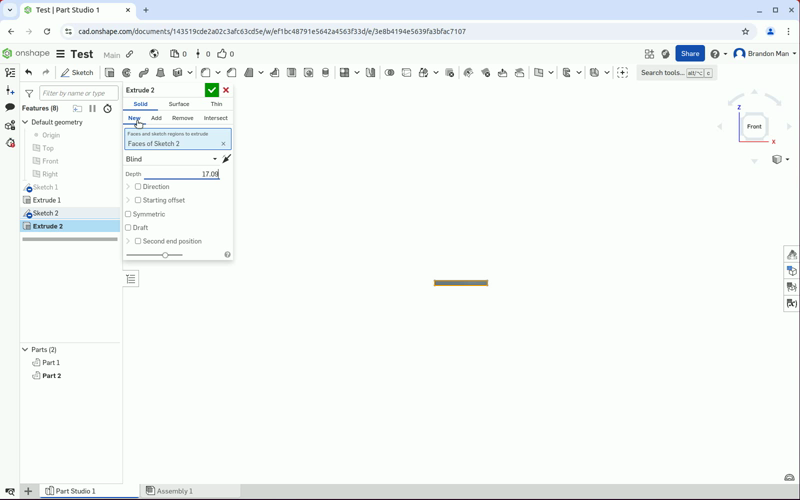
key(enter)
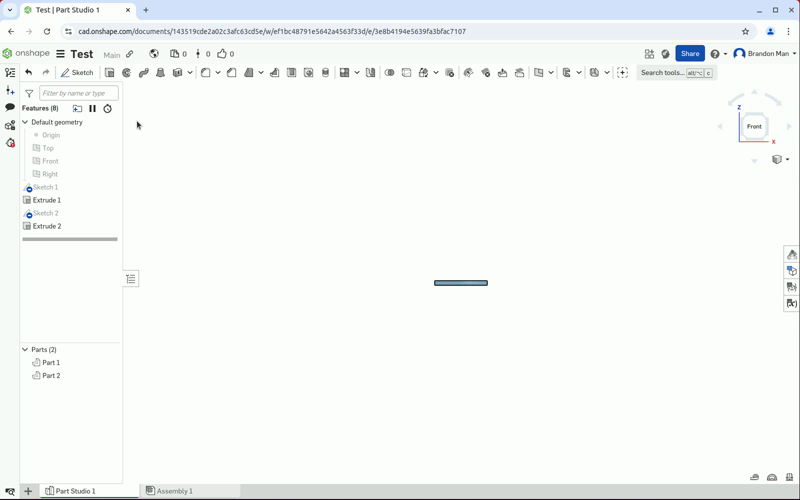
key(shift+h)
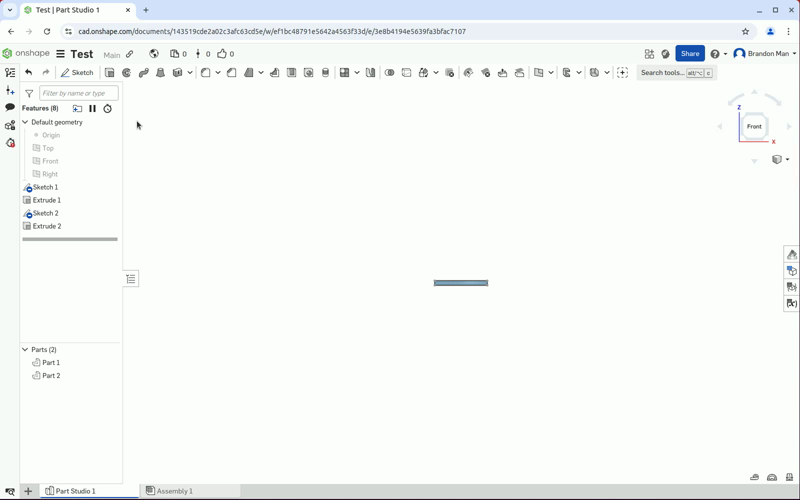
key(shift+h)
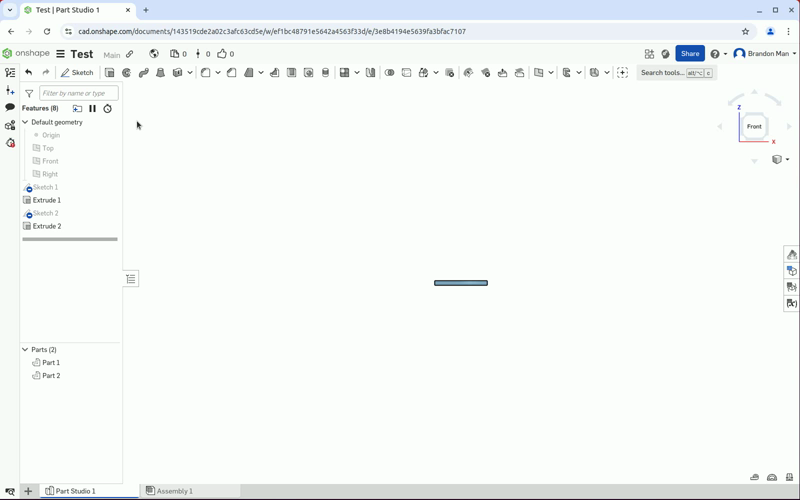
mouse_move(73, 189)
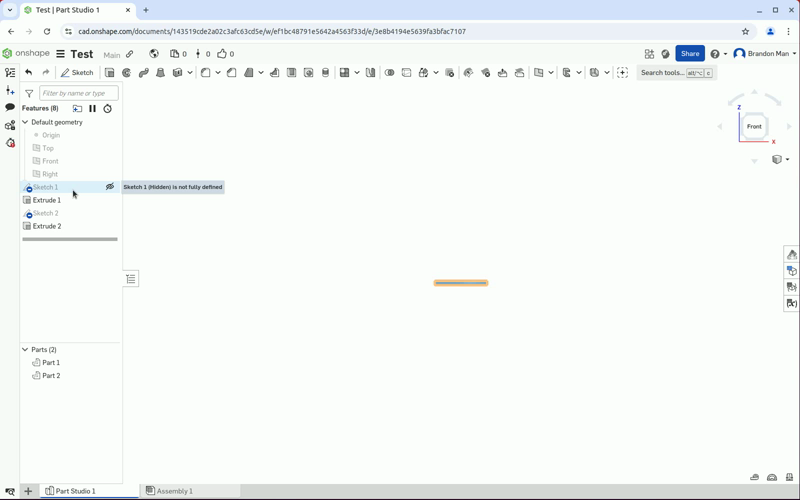
click(73, 189)
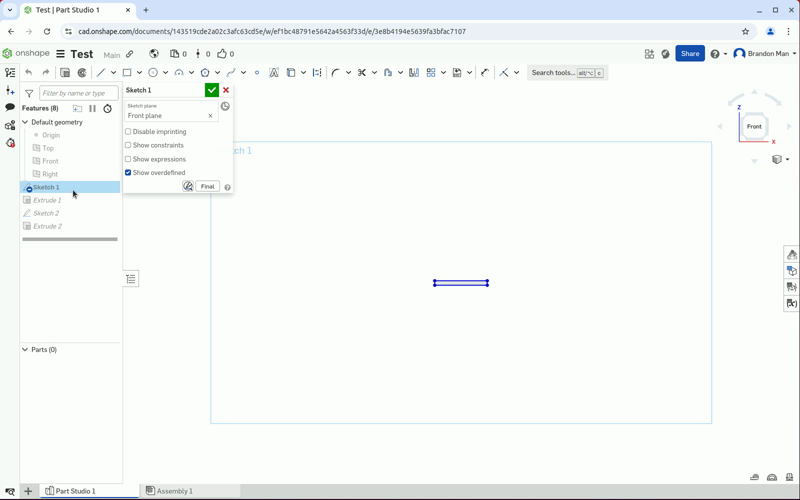
mouse_move(229, 92)
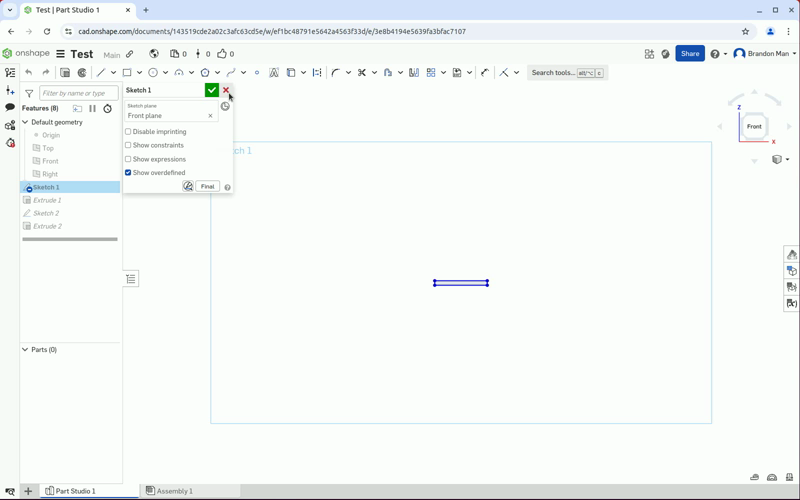
click(229, 92)
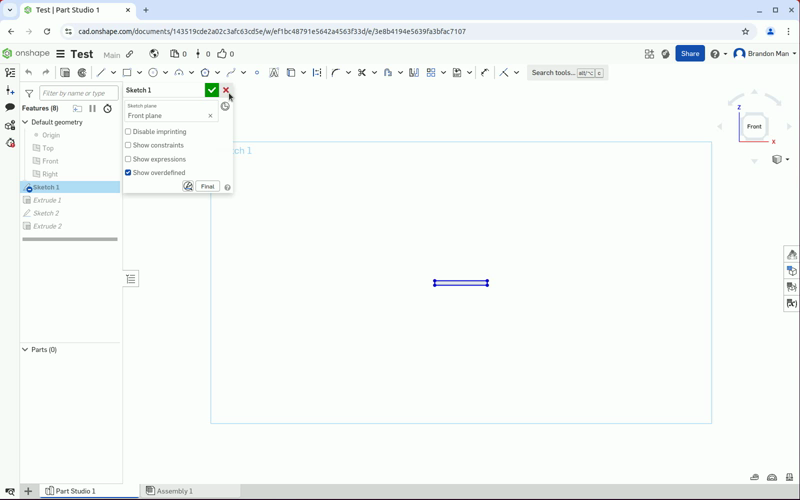
key(shift+s)
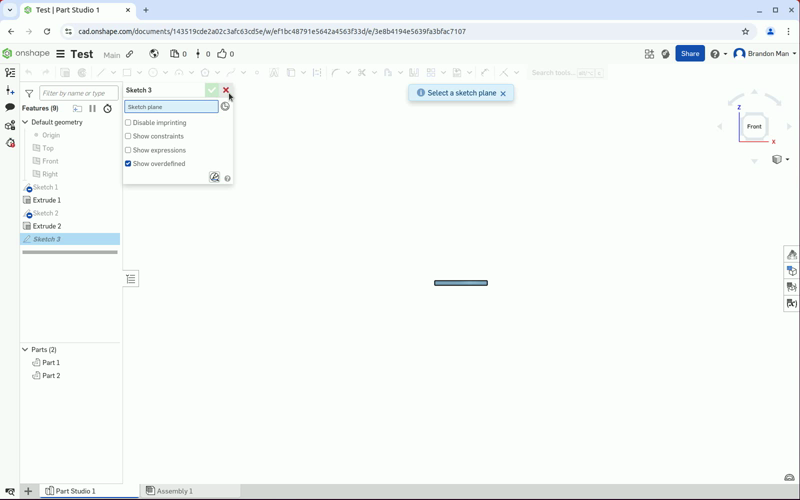
mouse_move(73, 163)
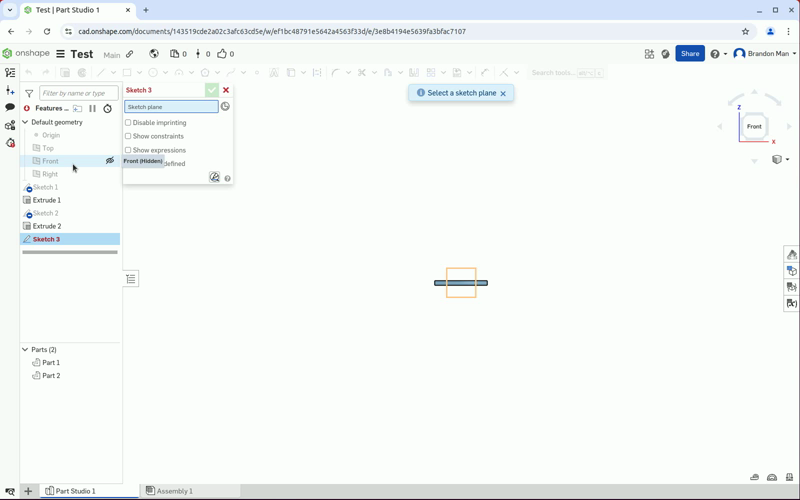
click(73, 163)
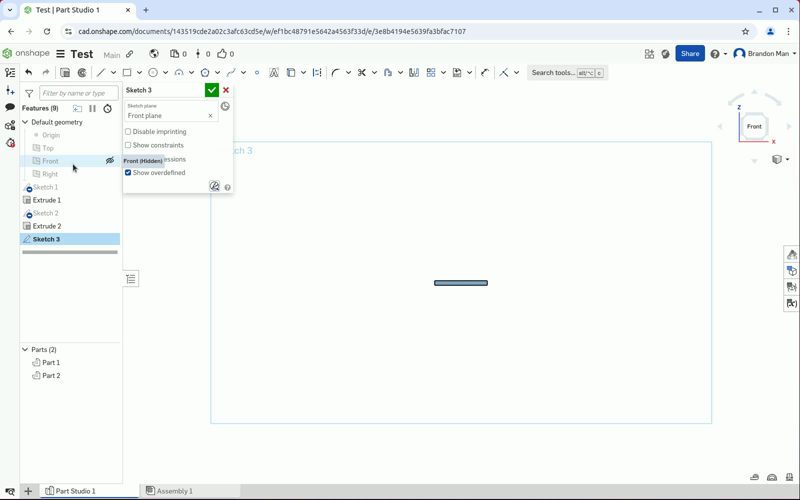
mouse_move(73, 352)
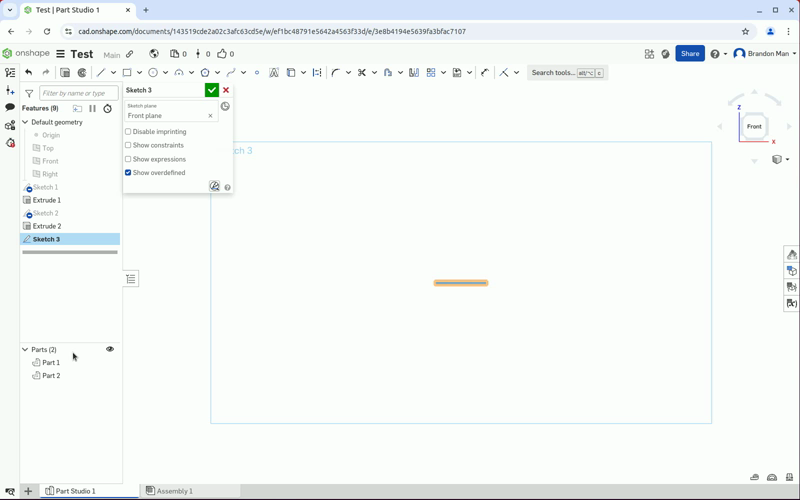
key(y)
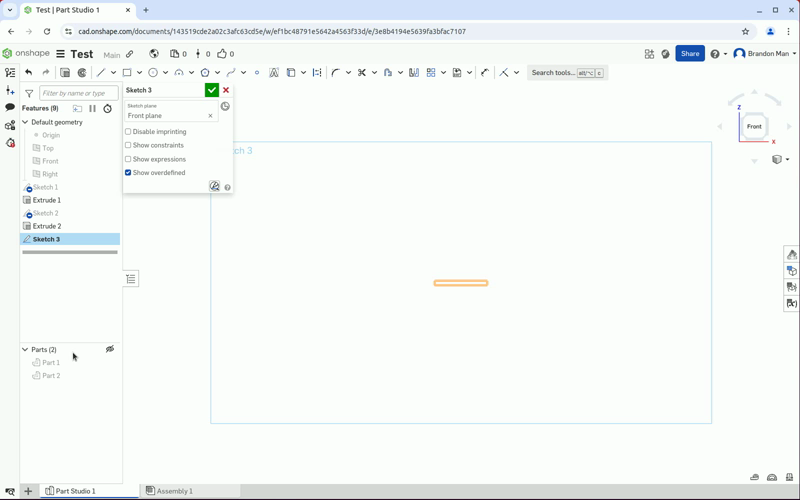
key(l)
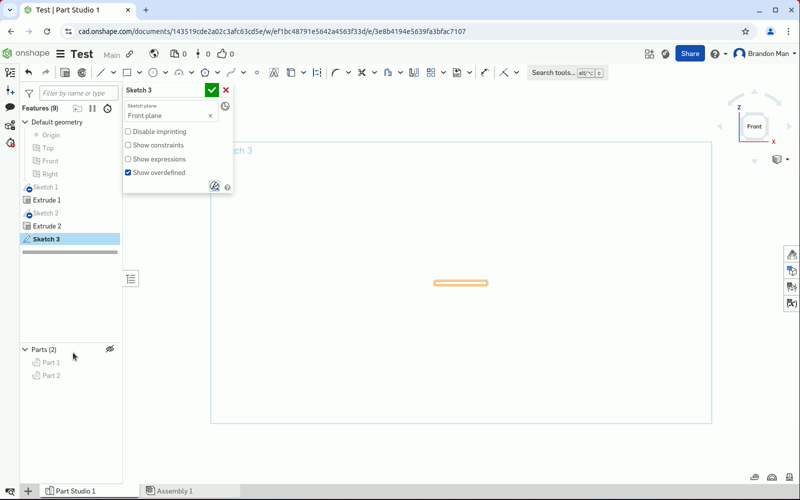
key_down(shift)
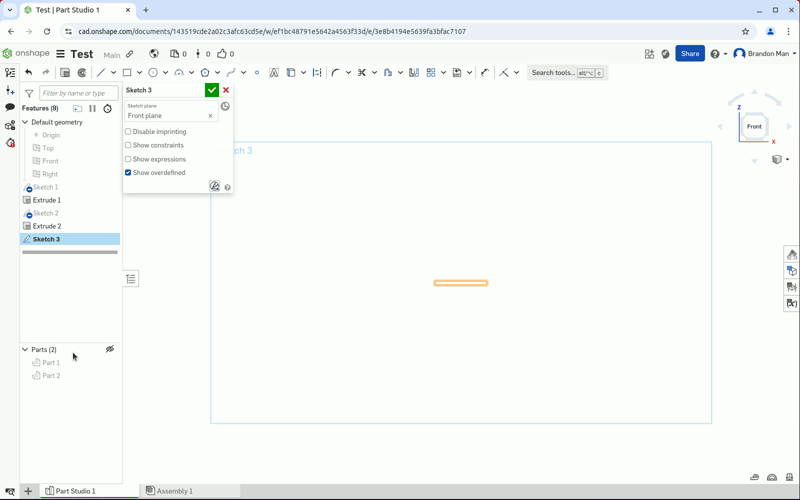
mouse_move(521, 291)
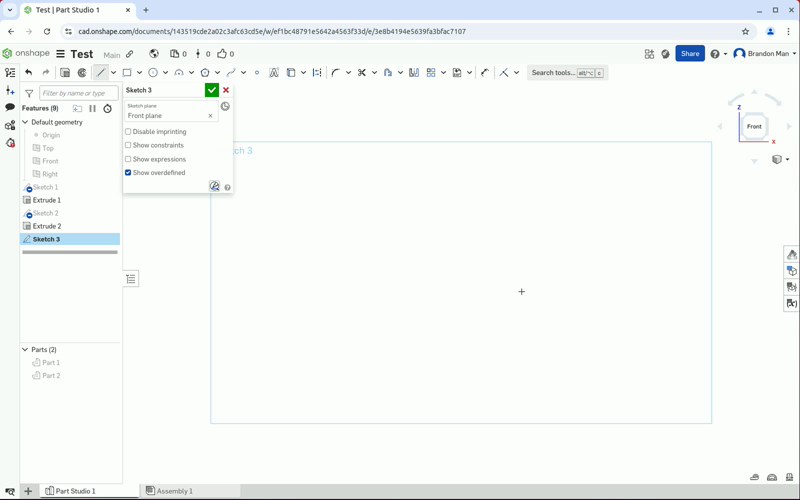
click(521, 291)
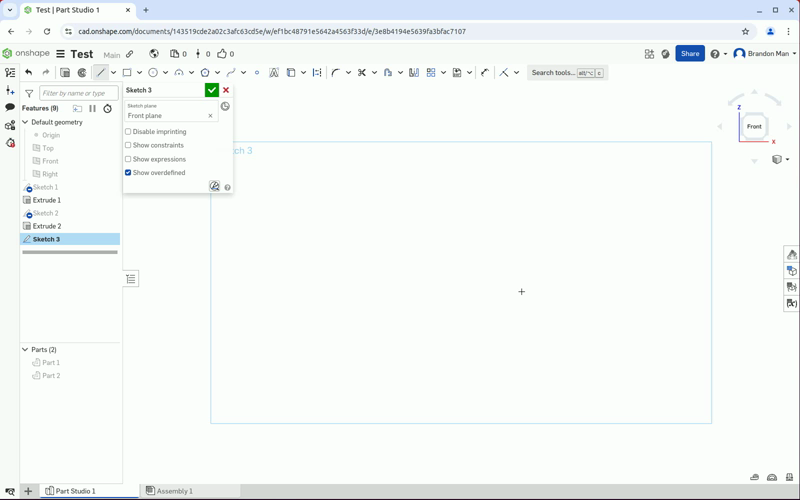
key_up(shift)
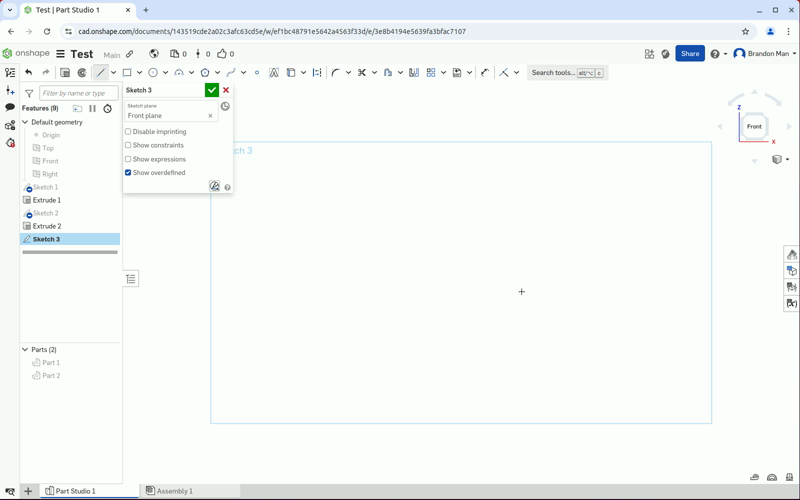
key_down(shift)
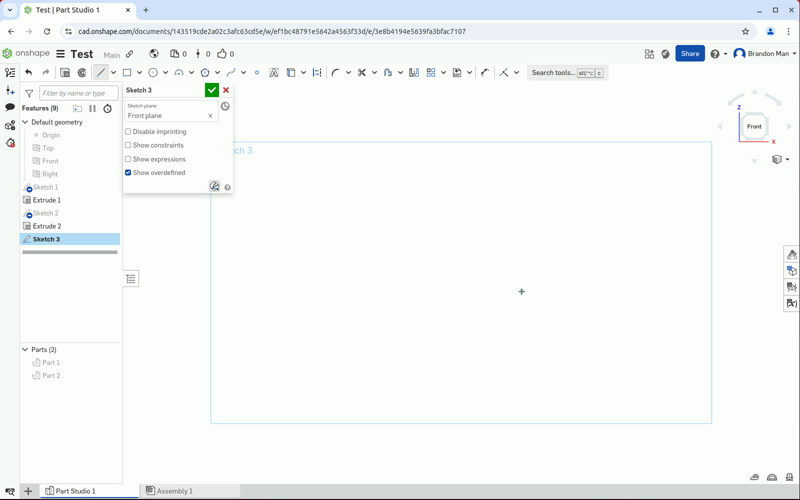
mouse_move(551, 291)
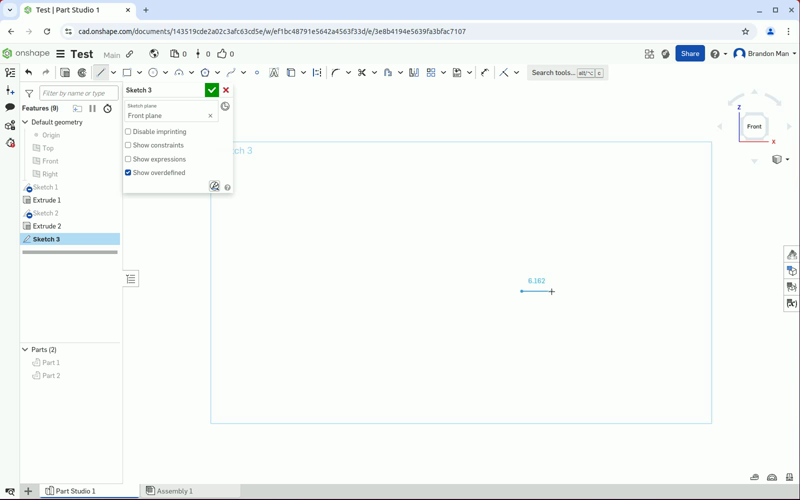
mouse_move(573, 291)
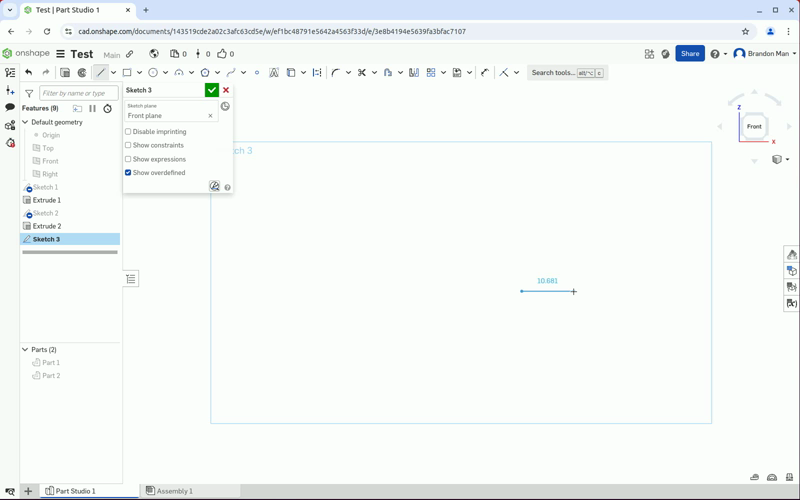
click(573, 291)
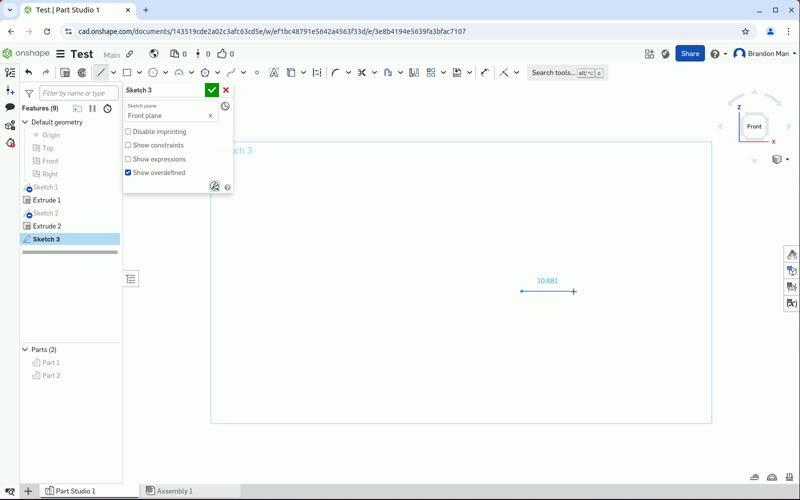
key_up(shift)
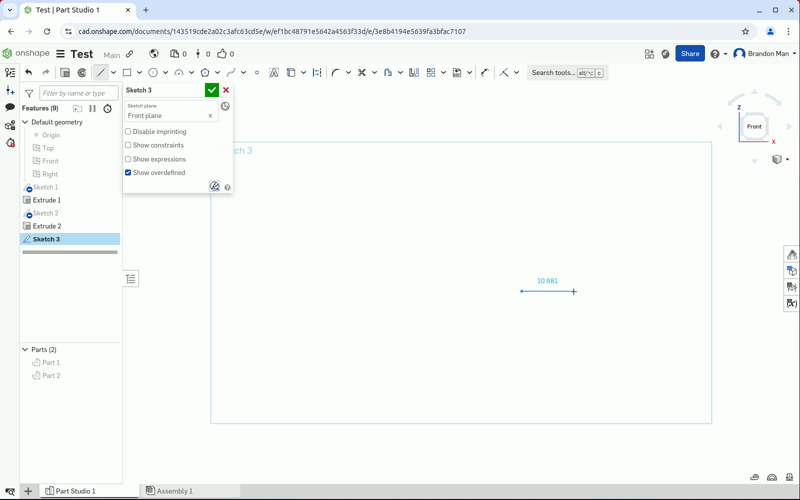
key_down(shift)
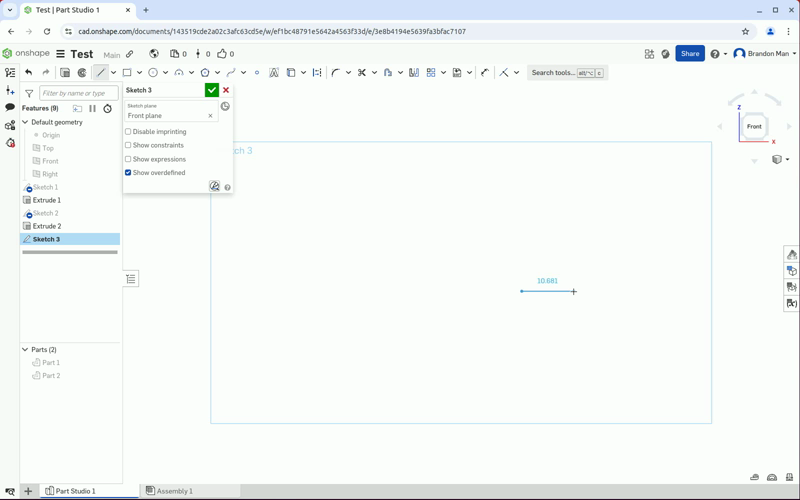
mouse_move(589, 291)
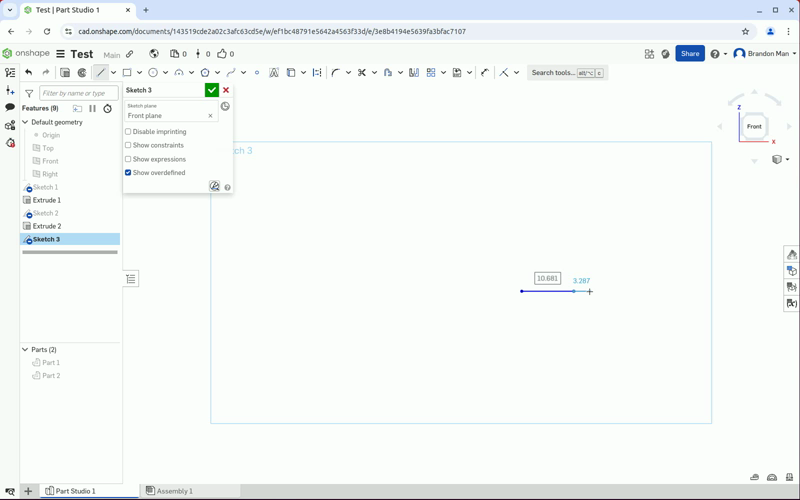
mouse_move(573, 280)
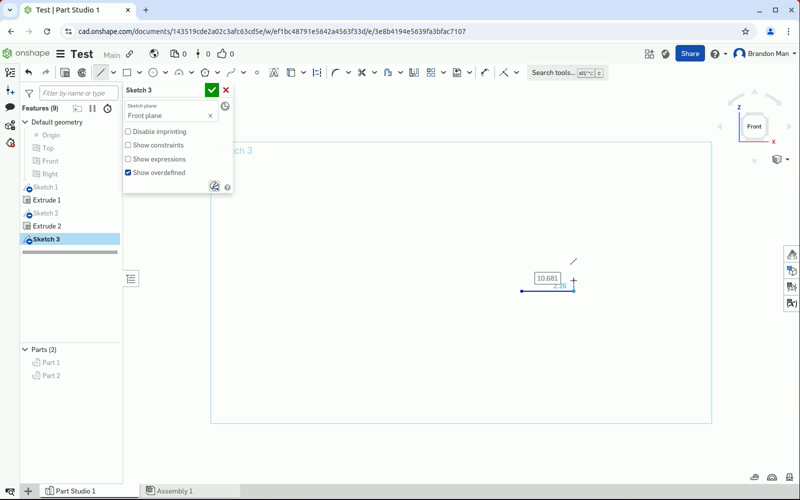
click(573, 280)
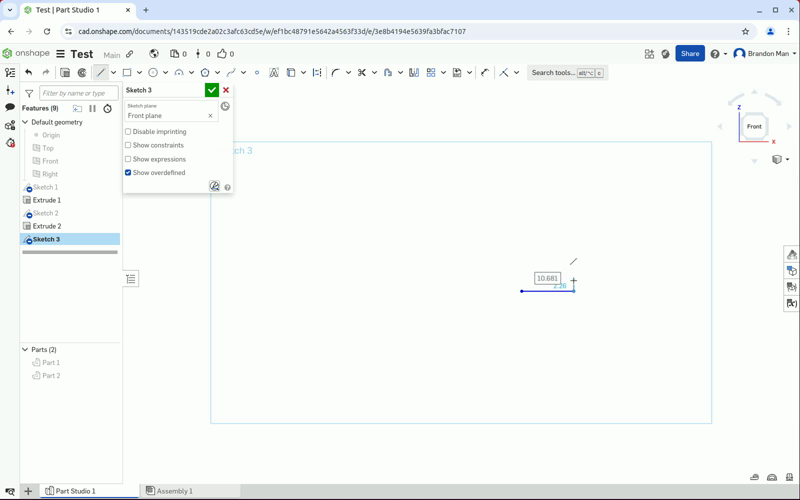
key_up(shift)
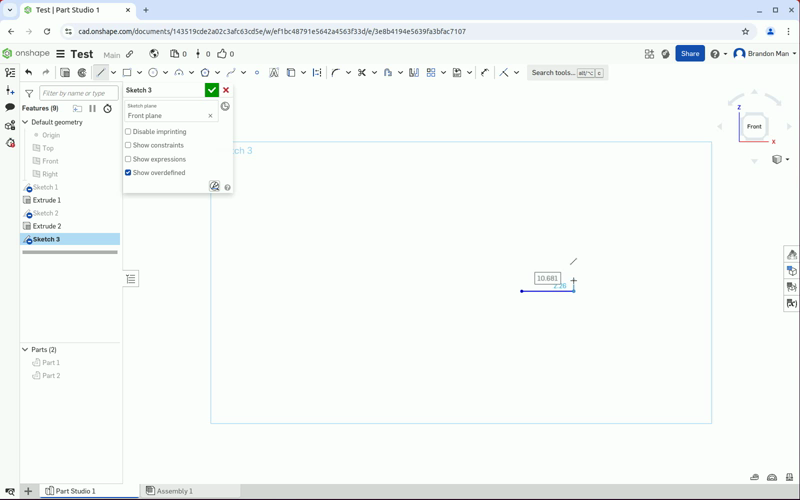
key_down(shift)
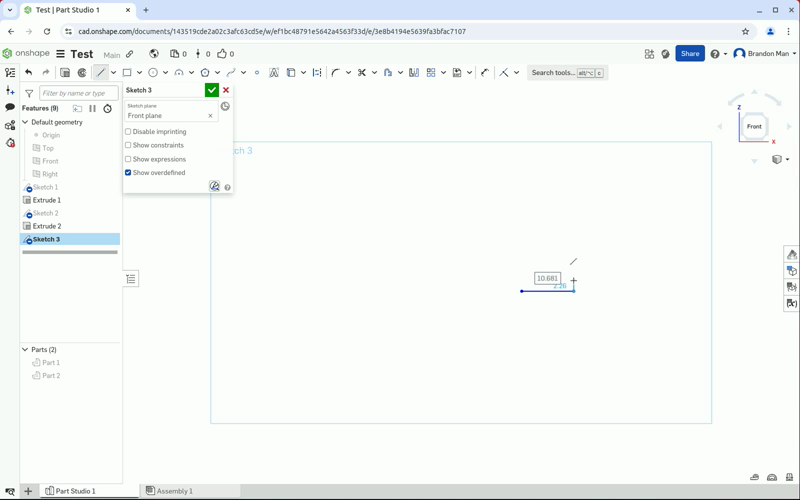
mouse_move(589, 280)
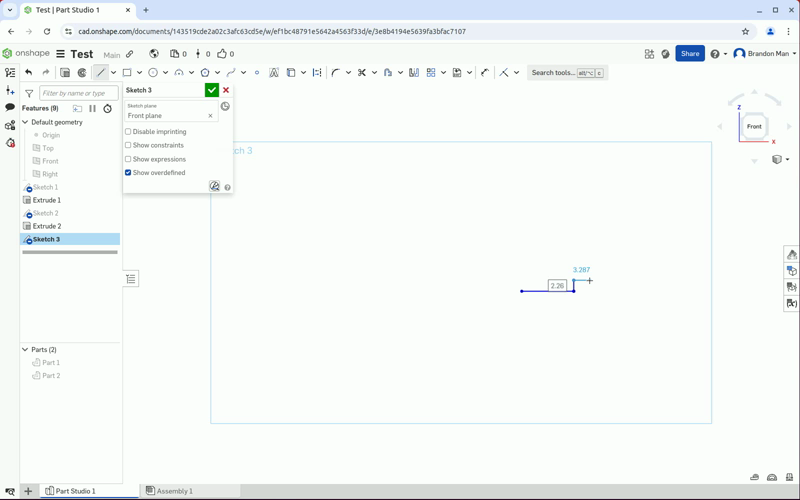
mouse_move(521, 280)
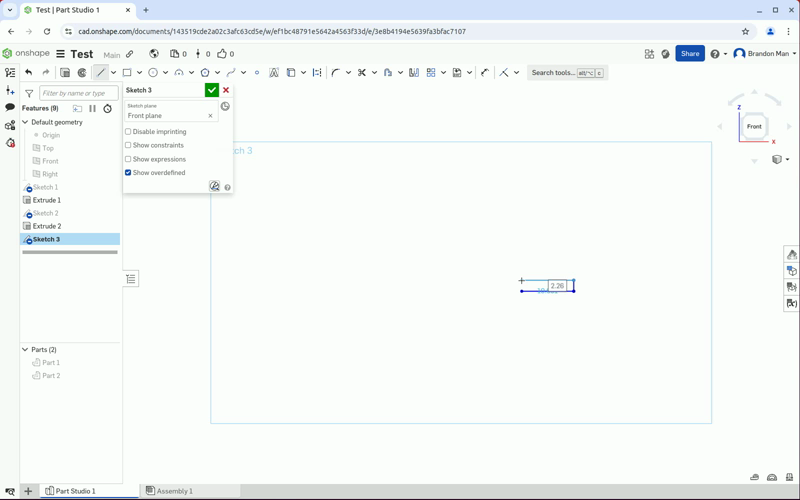
click(521, 280)
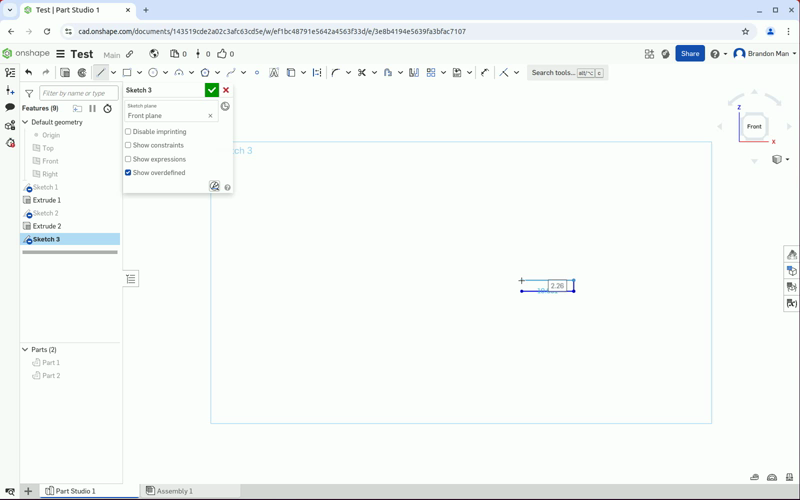
key_up(shift)
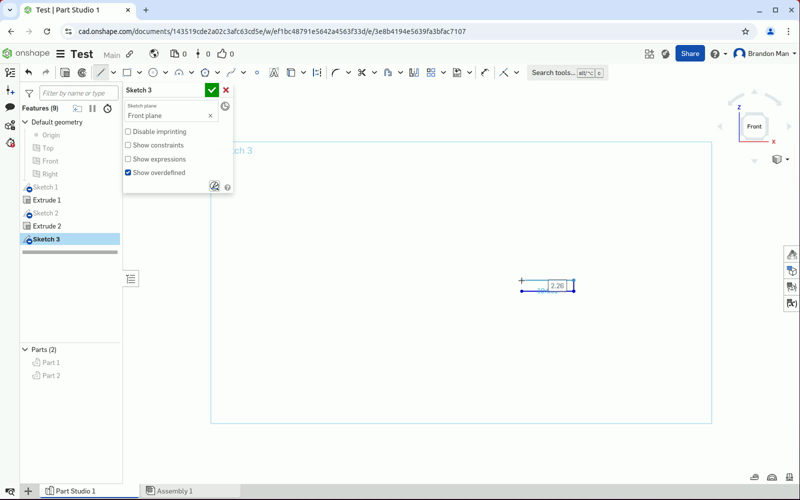
mouse_move(551, 280)
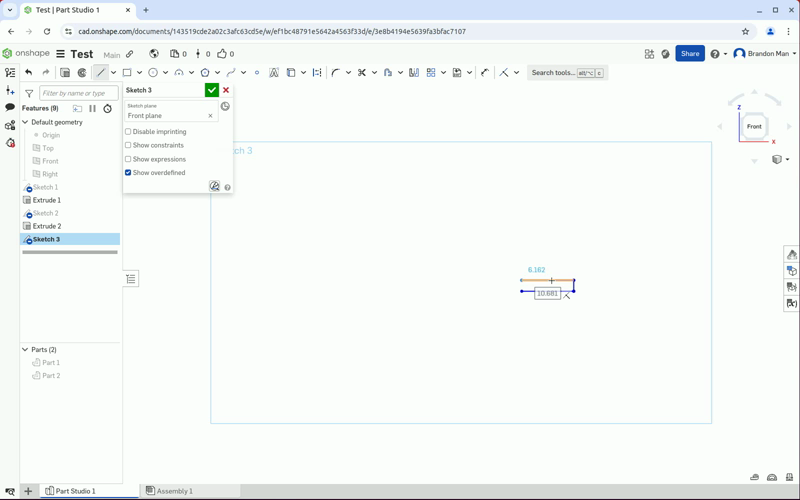
key_down(shift)
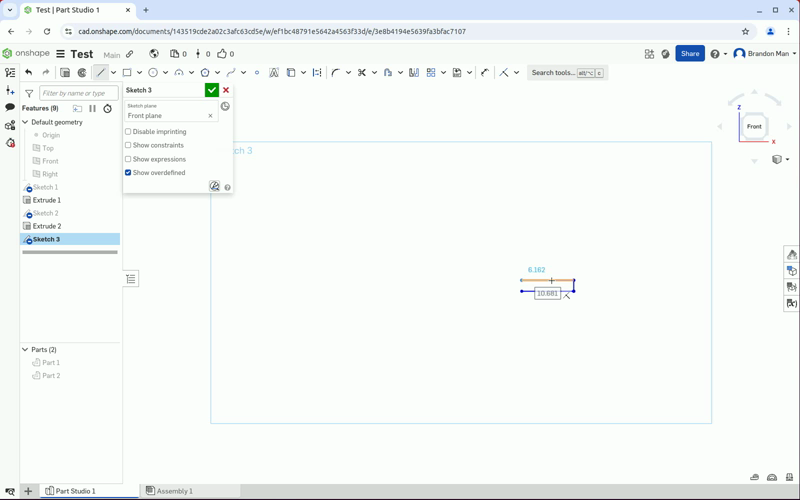
mouse_move(521, 291)
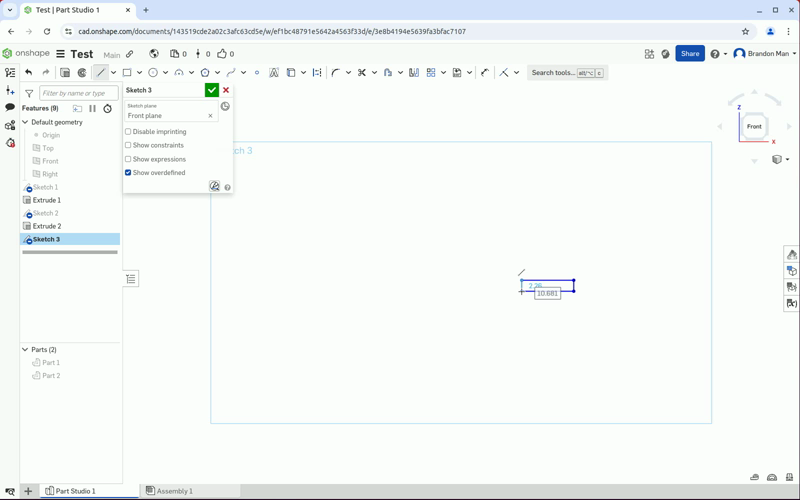
key_up(shift)
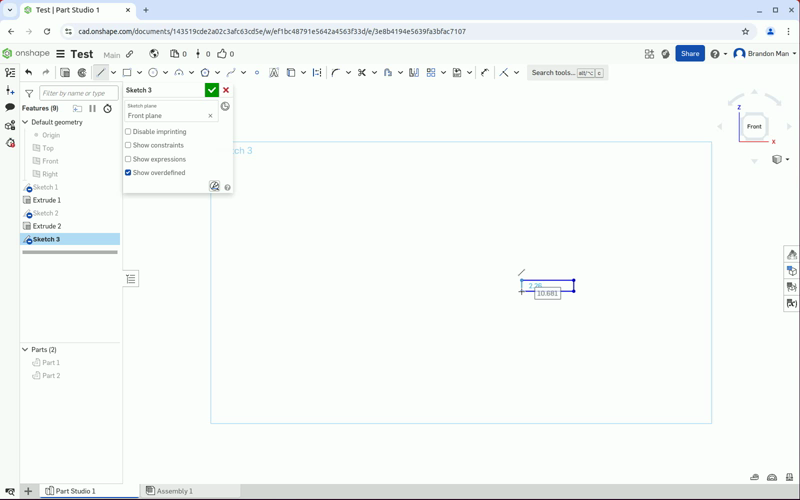
click(521, 291)
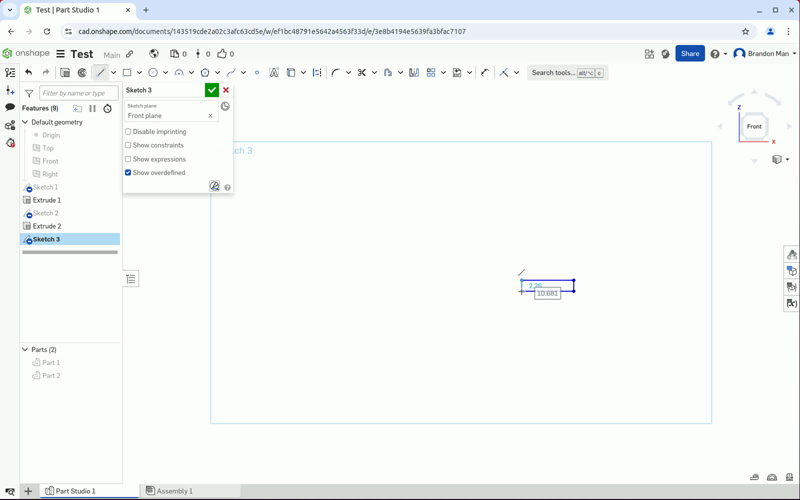
key(esc)
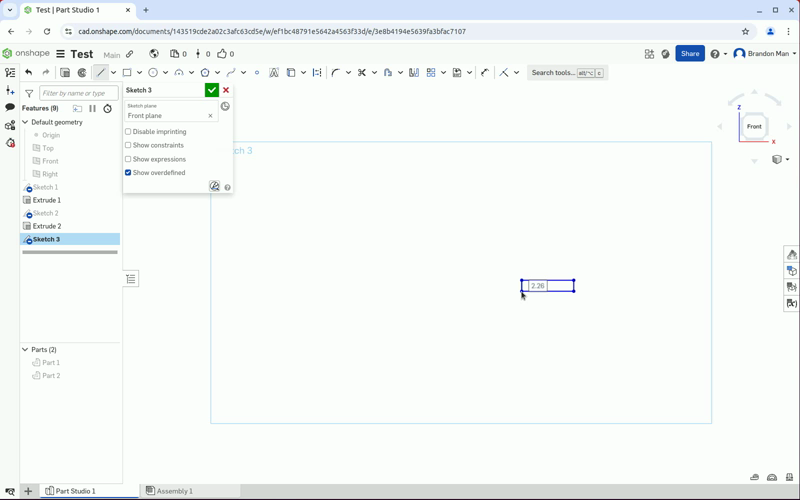
mouse_move(564, 290)
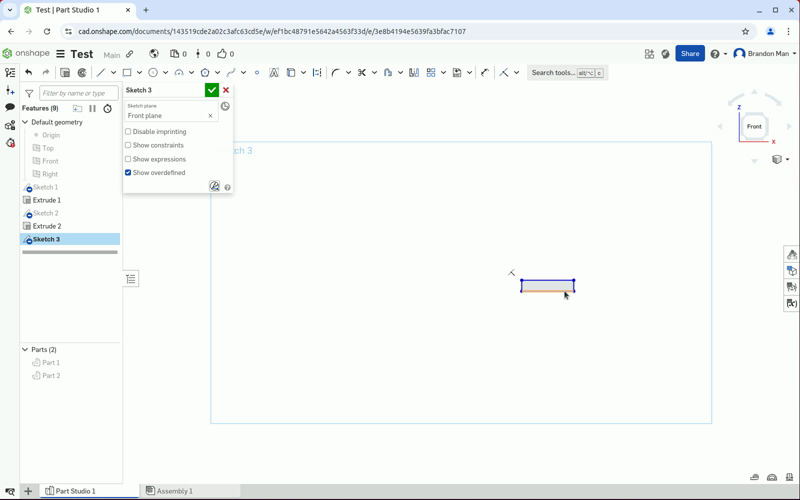
scroll(6)
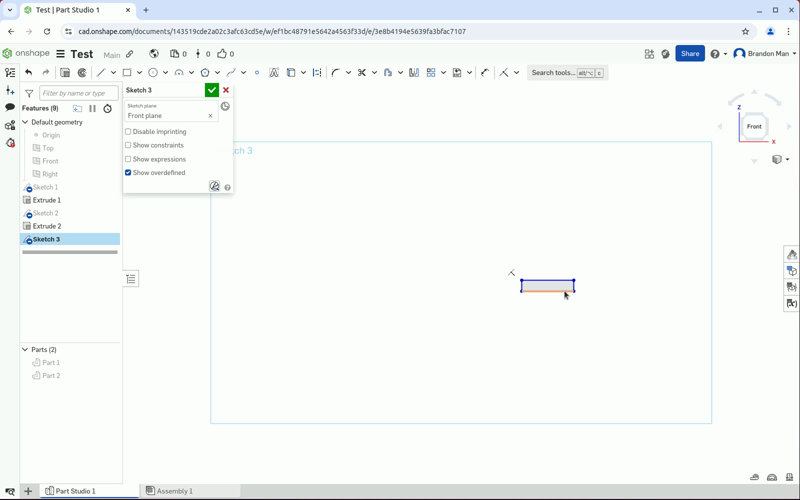
scroll(6)
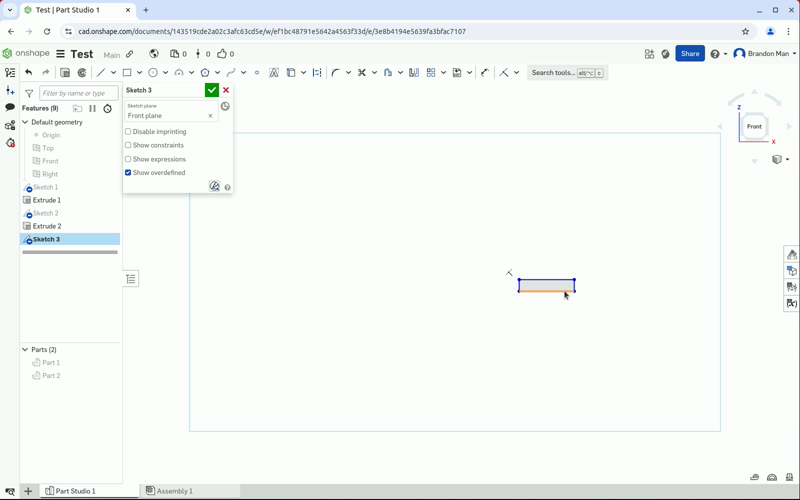
scroll(6)
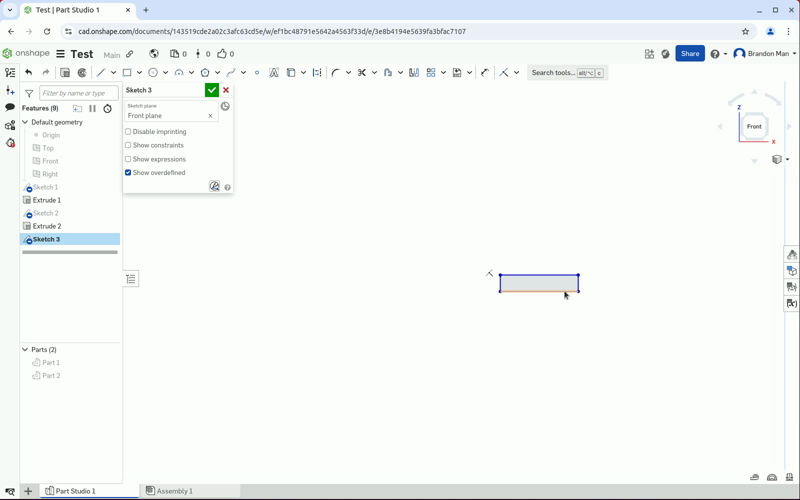
scroll(6)
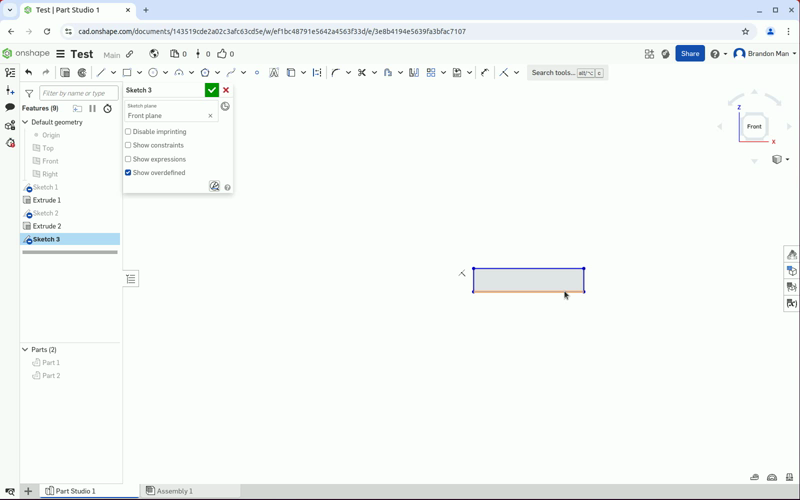
scroll(6)
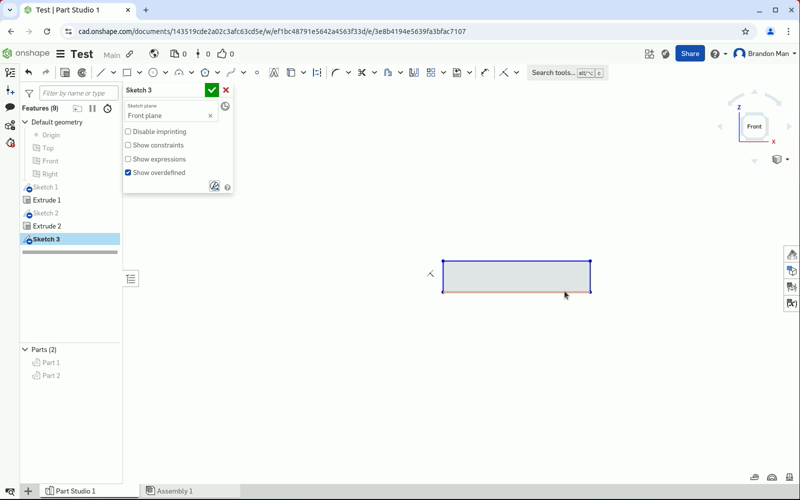
scroll(6)
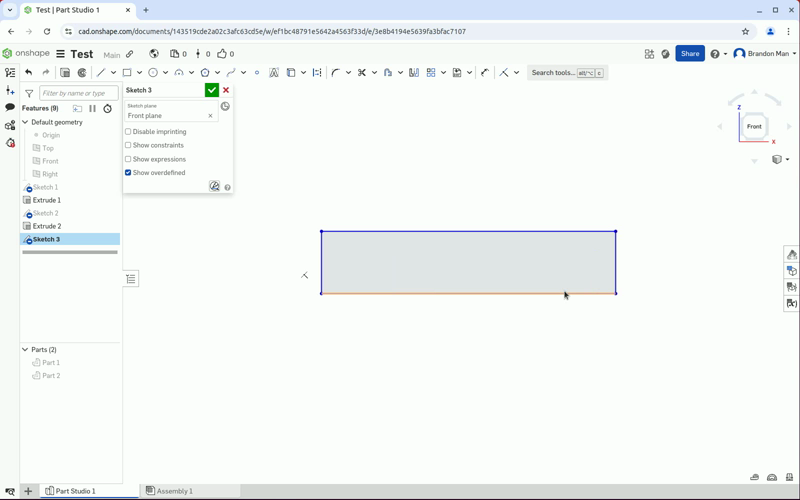
scroll(6)
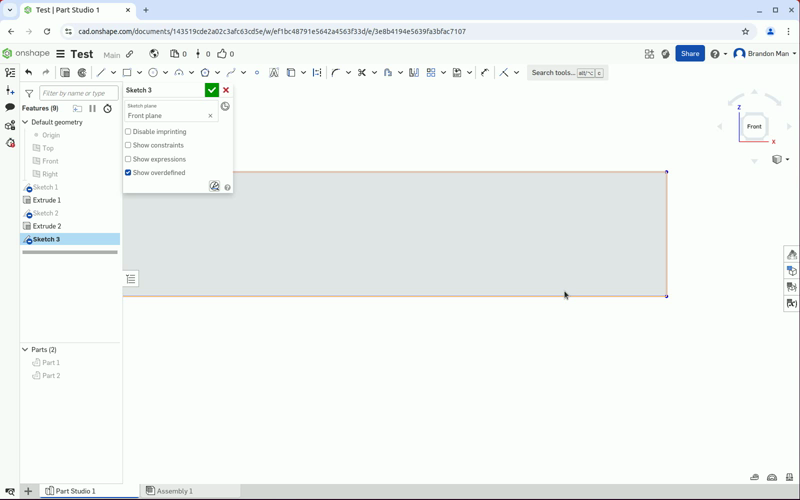
click(564, 290)
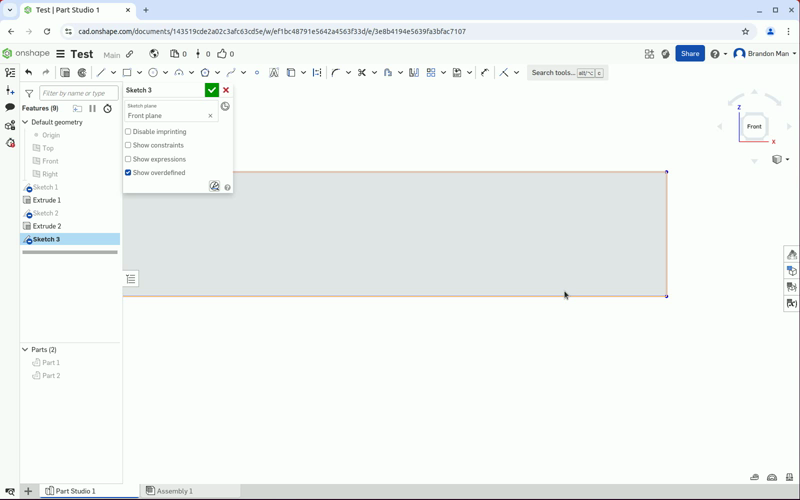
scroll(-6)
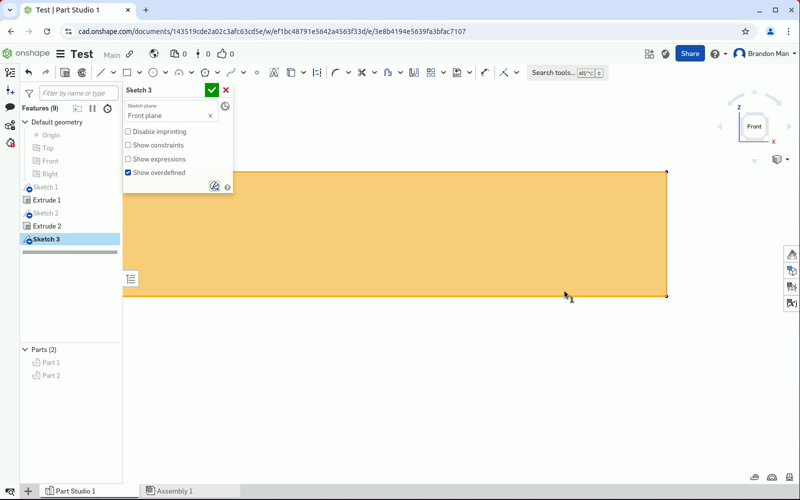
scroll(-6)
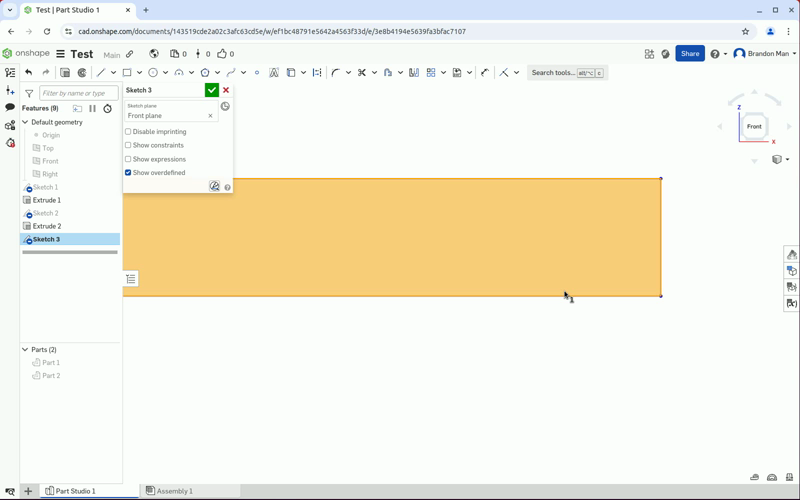
scroll(-6)
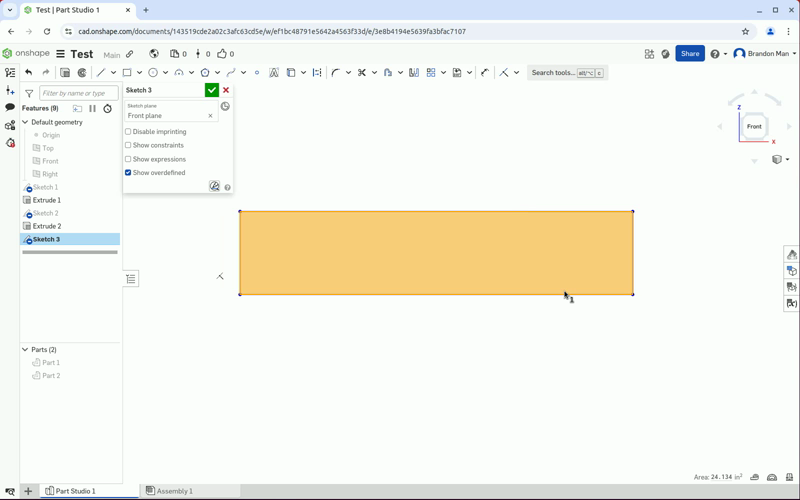
scroll(-6)
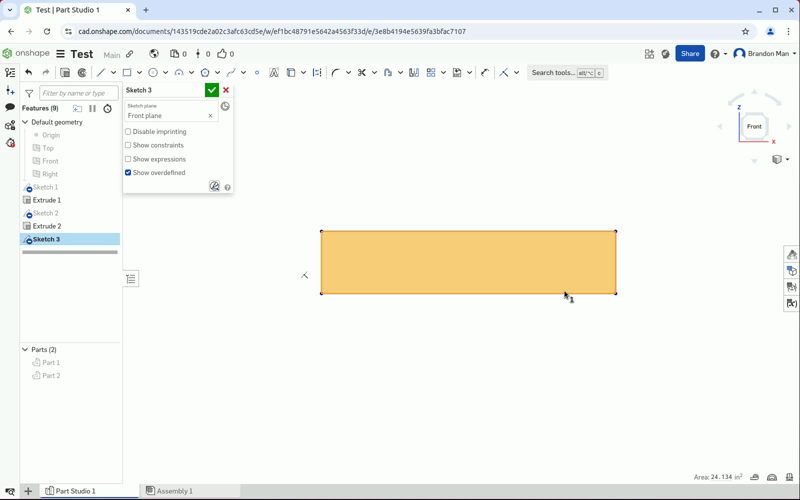
scroll(-6)
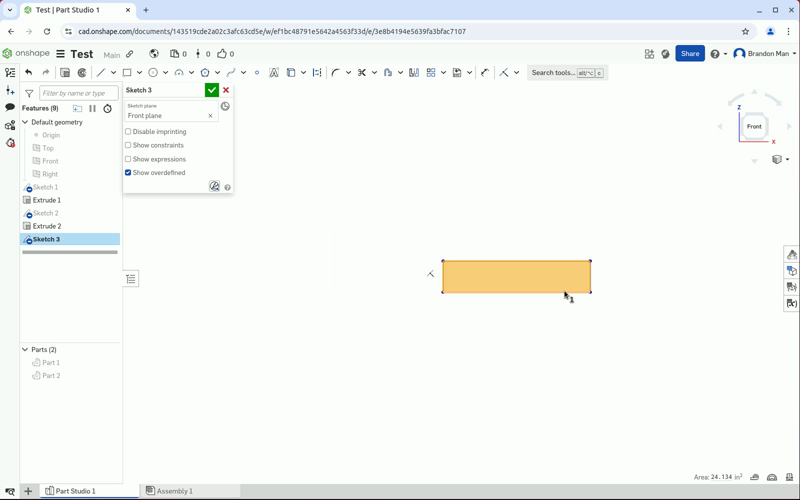
scroll(-6)
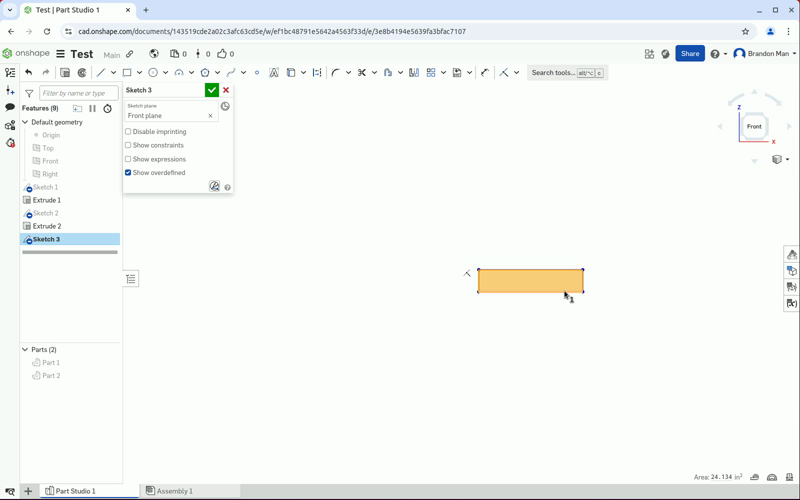
scroll(-6)
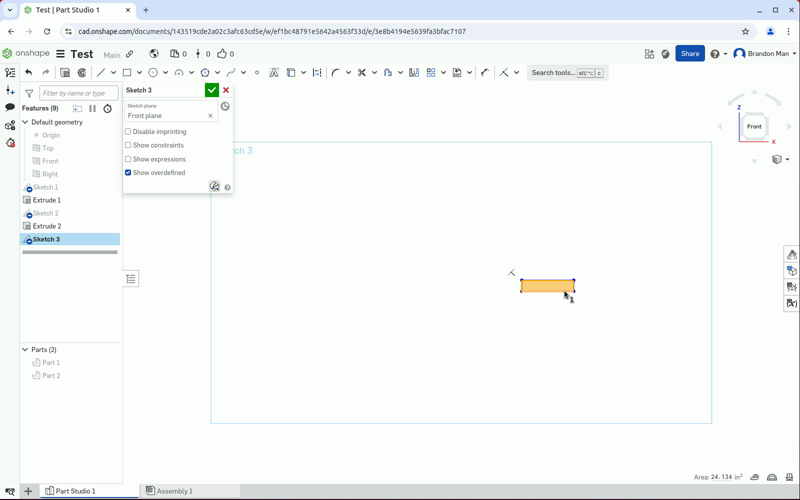
mouse_move(73, 352)
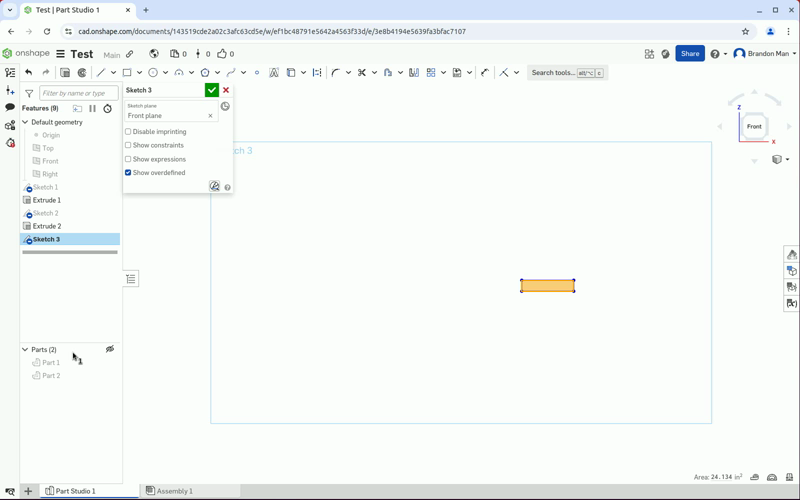
key(shift+y)
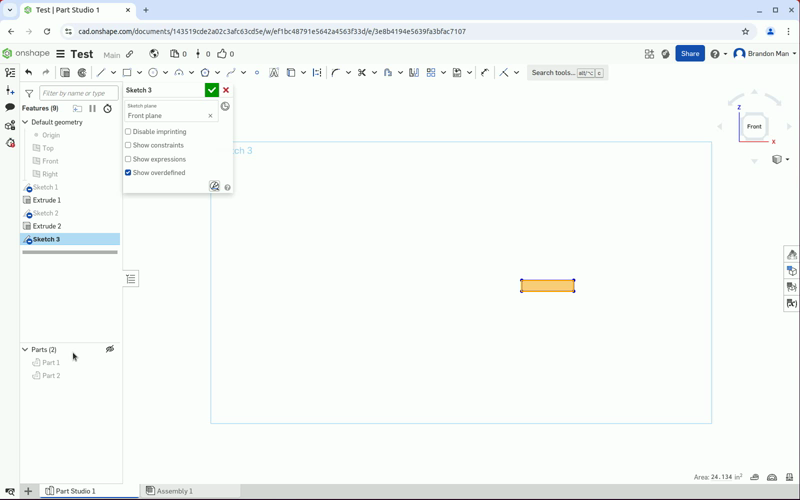
key(shift+e)
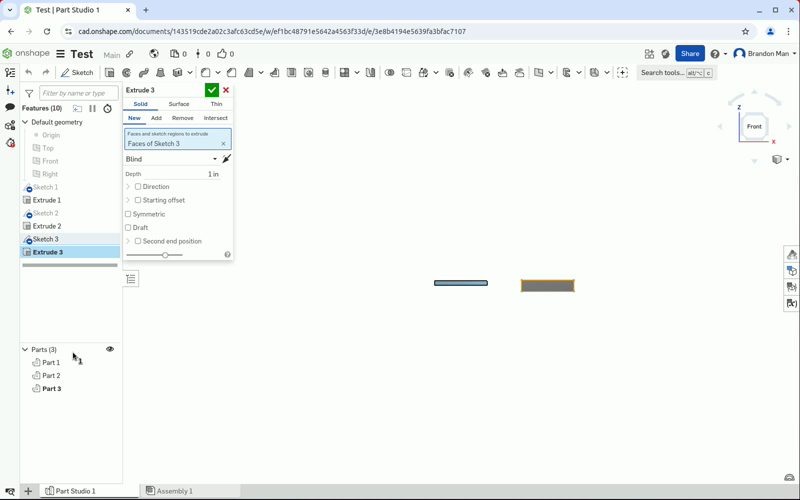
mouse_move(143, 106)
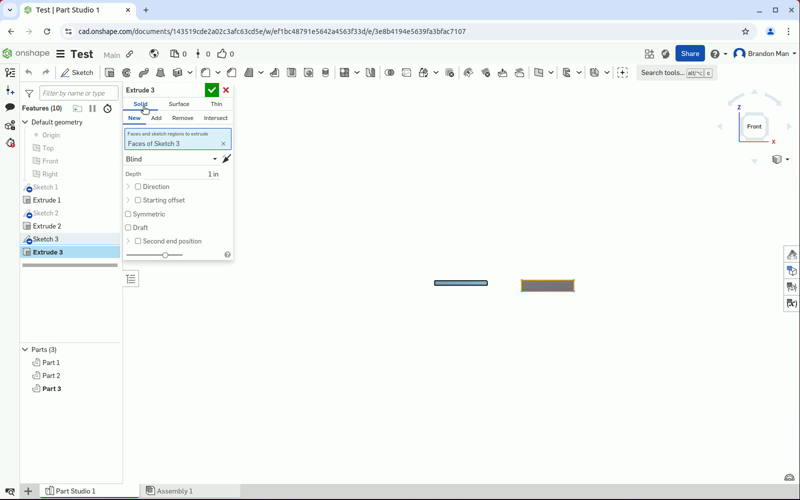
click(143, 106)
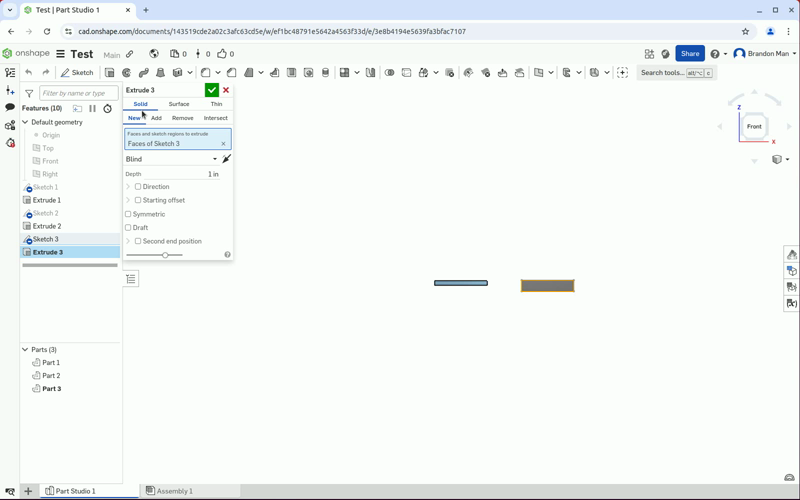
mouse_move(137, 120)
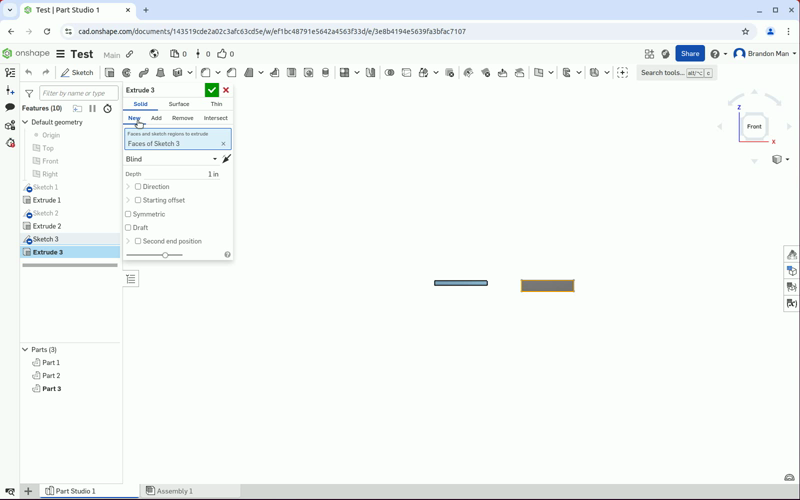
click(137, 120)
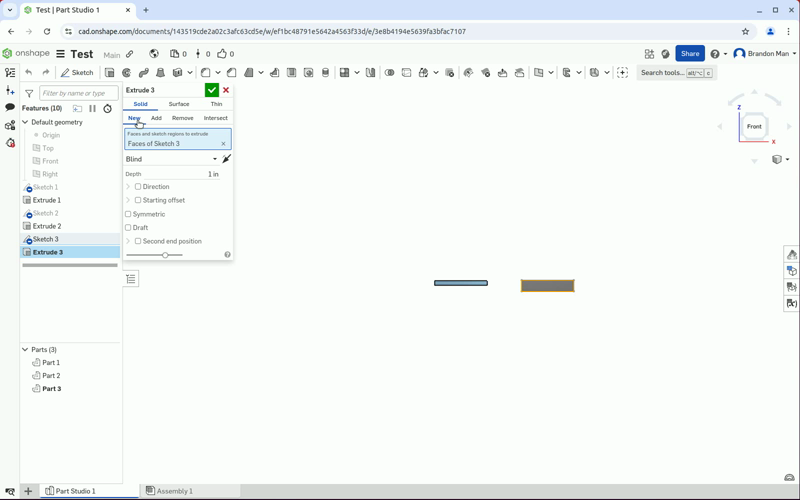
key(tab, 4)
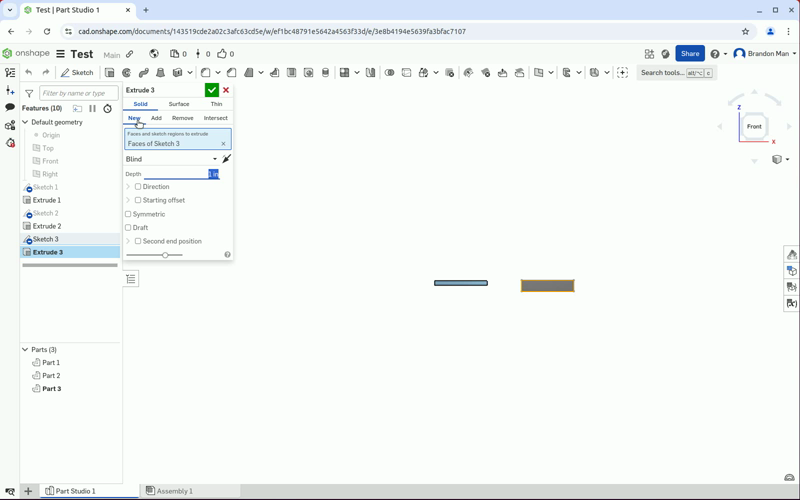
text(17.09)
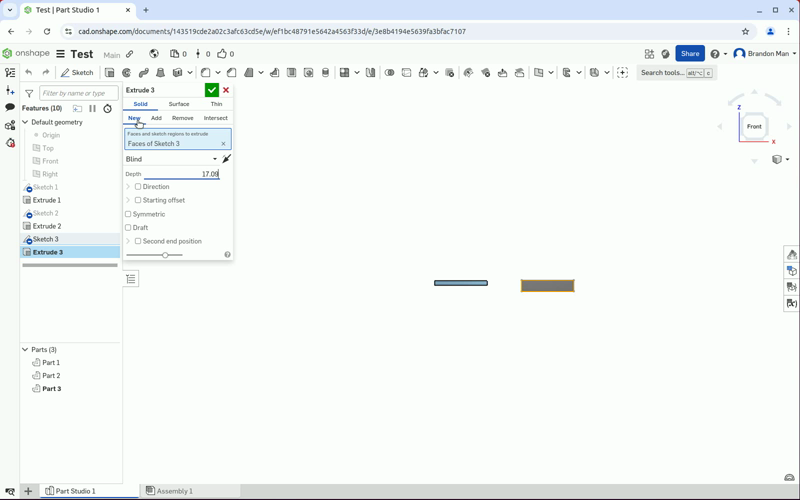
key(enter)
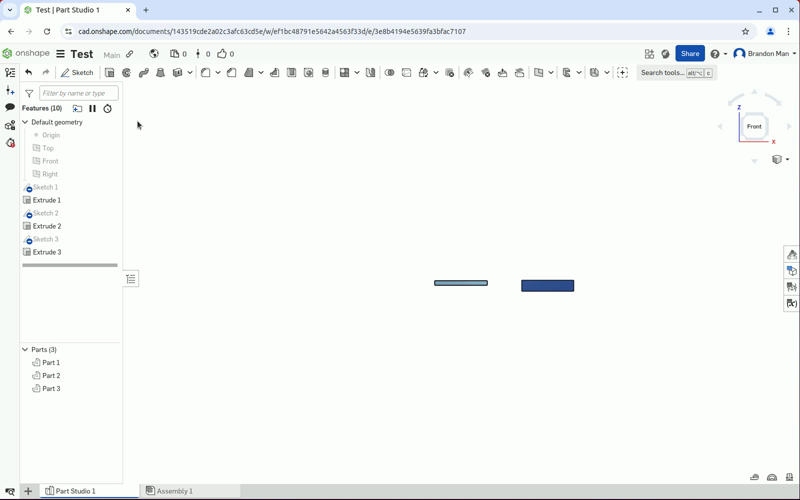
key(shift+h)
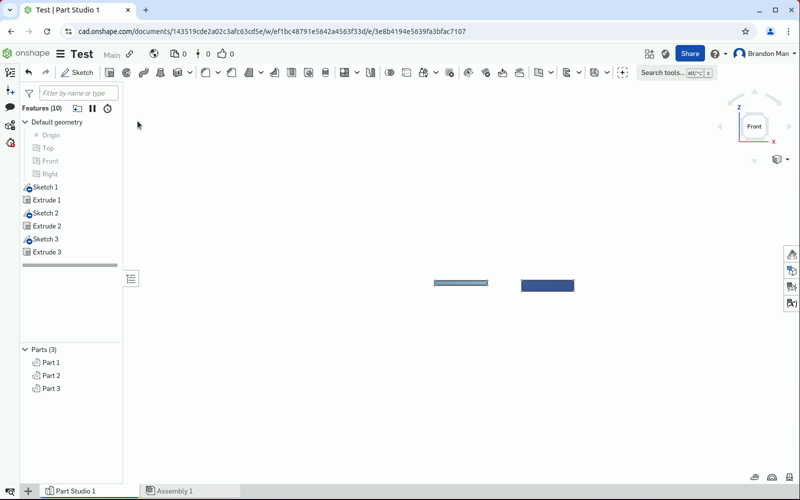
key(shift+h)
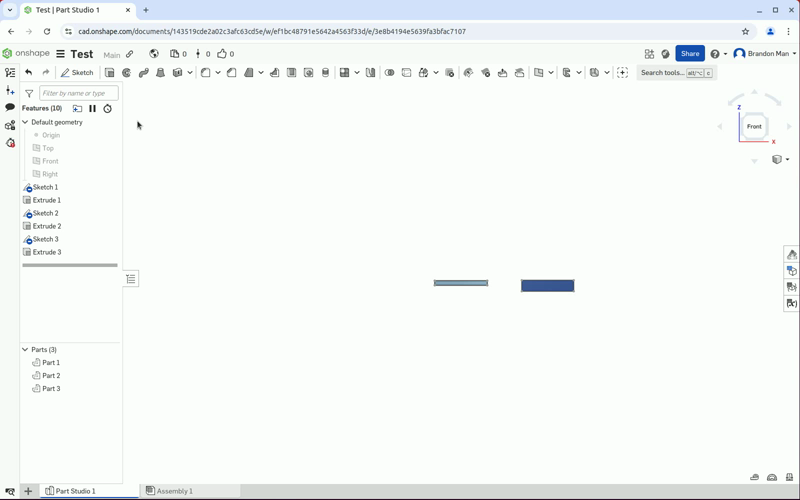
key(shift+7)
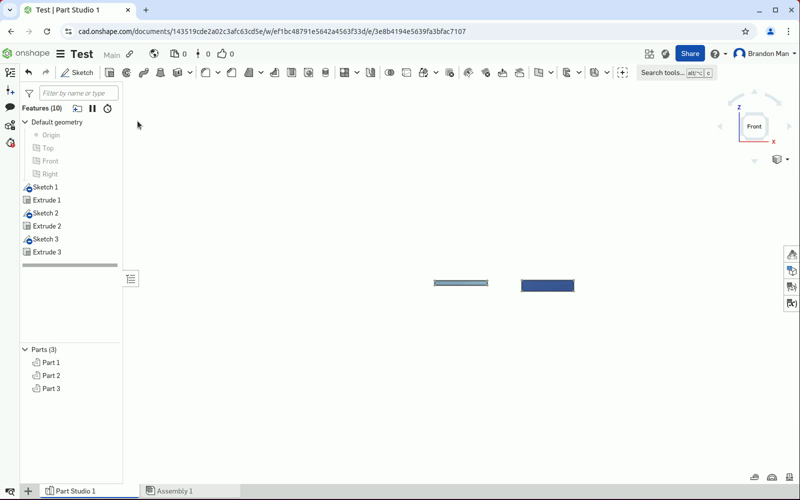
key(left, 2)
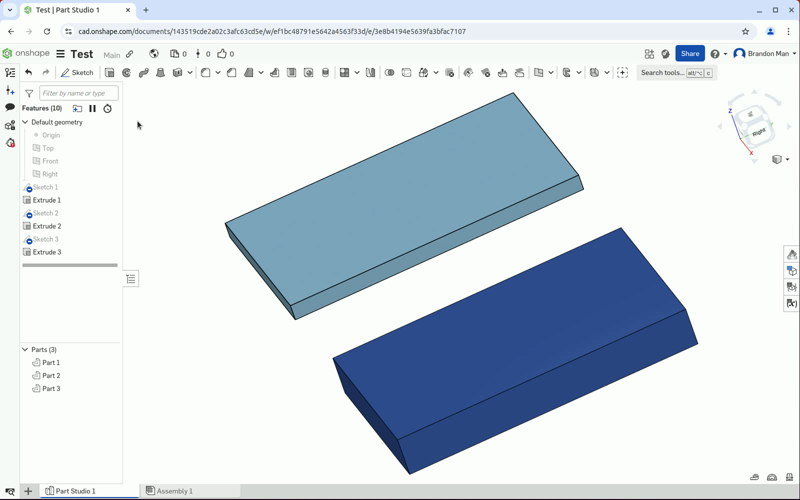
key(down, 2)
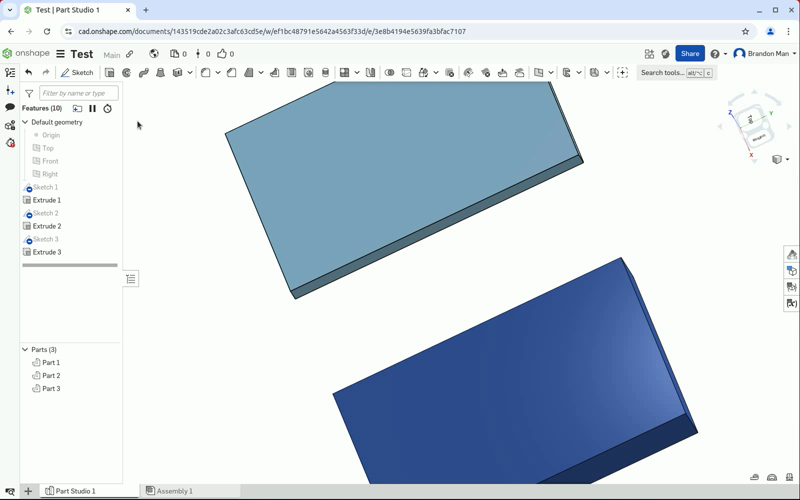
key(up, 2)
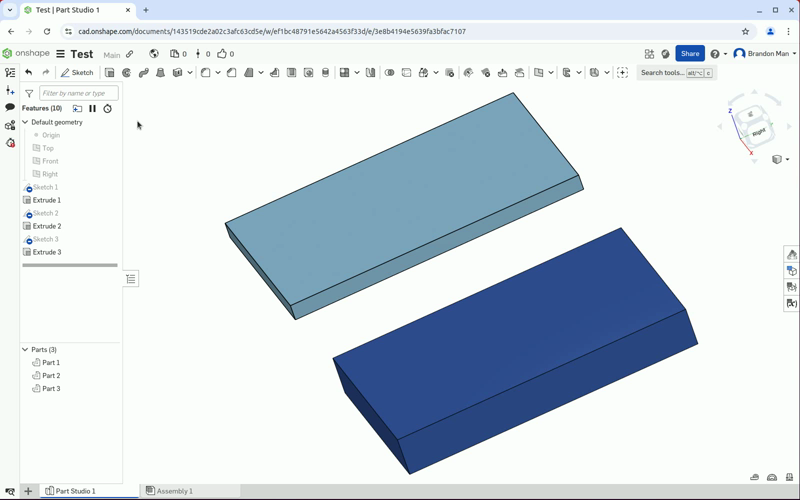
key(right, 2)
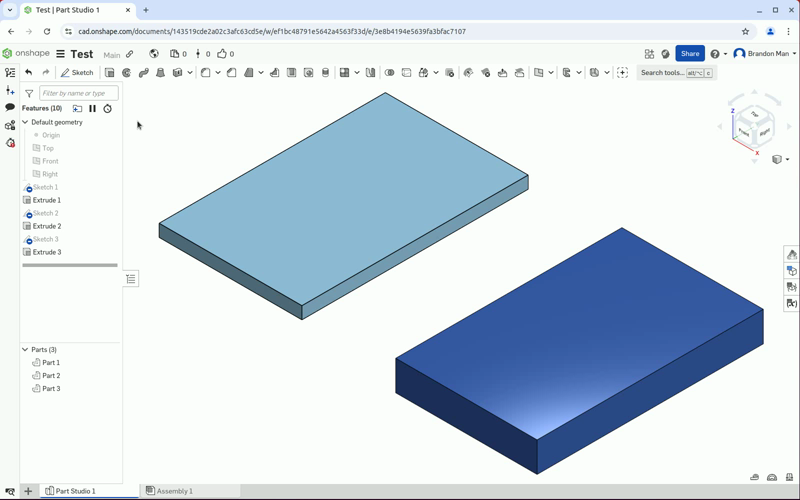
mouse_move(73, 189)
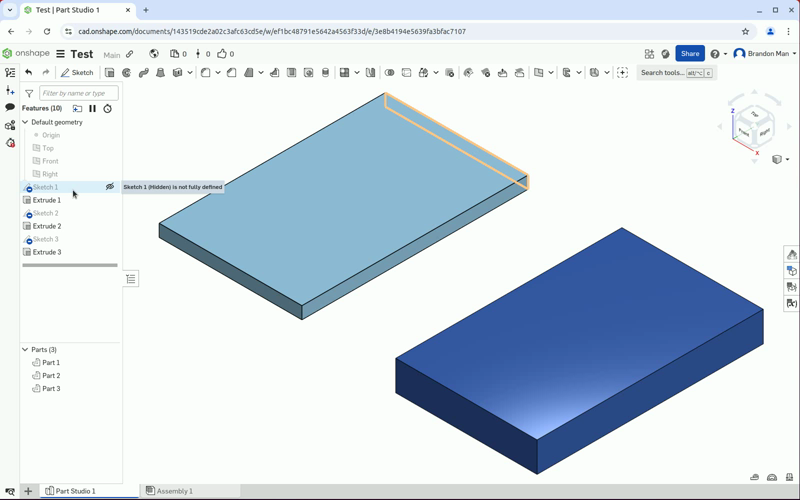
click(73, 189)